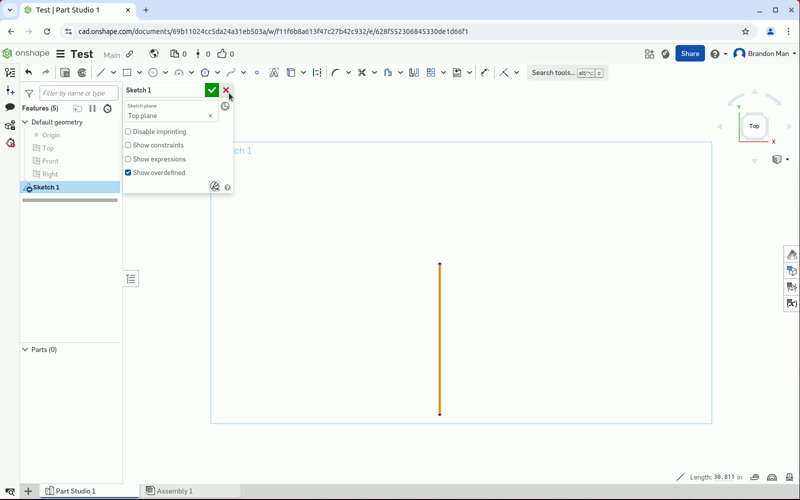
key(shift+h)
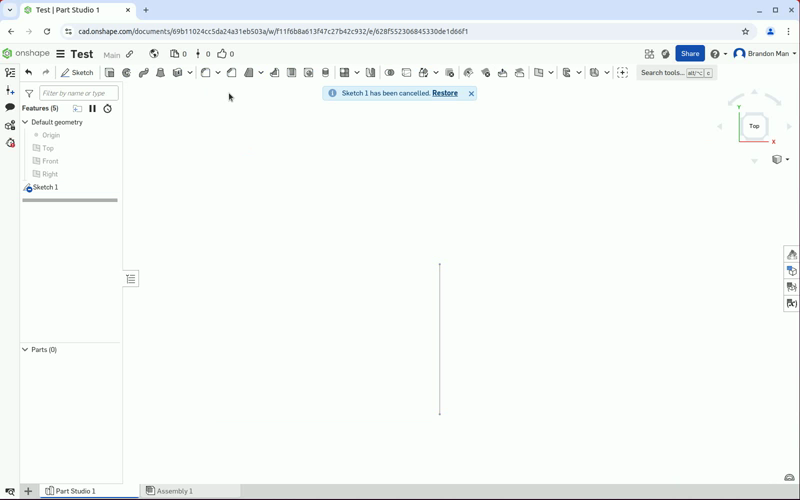
key(shift+s)
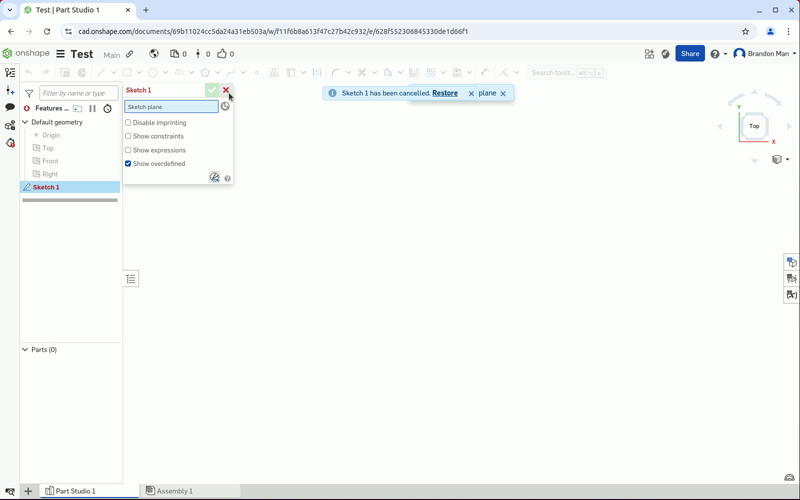
mouse_move(73, 150)
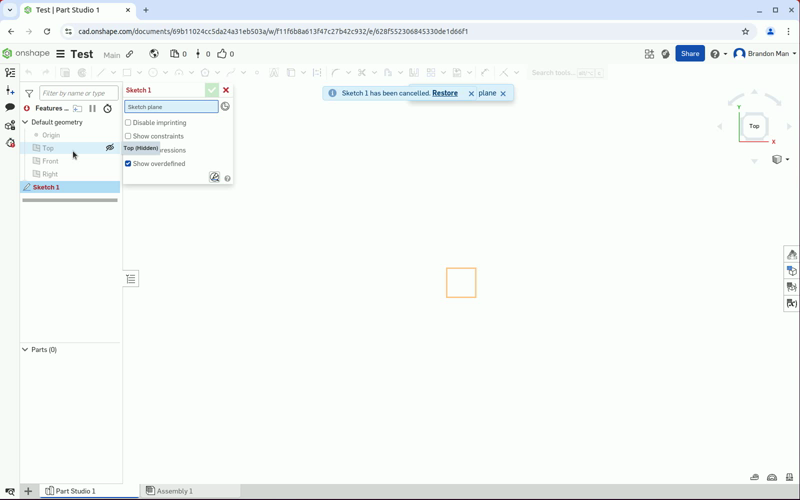
click(73, 150)
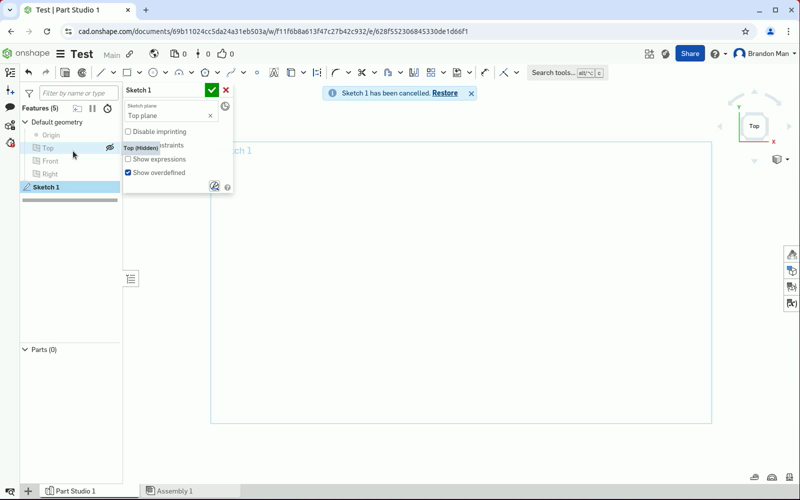
mouse_move(73, 352)
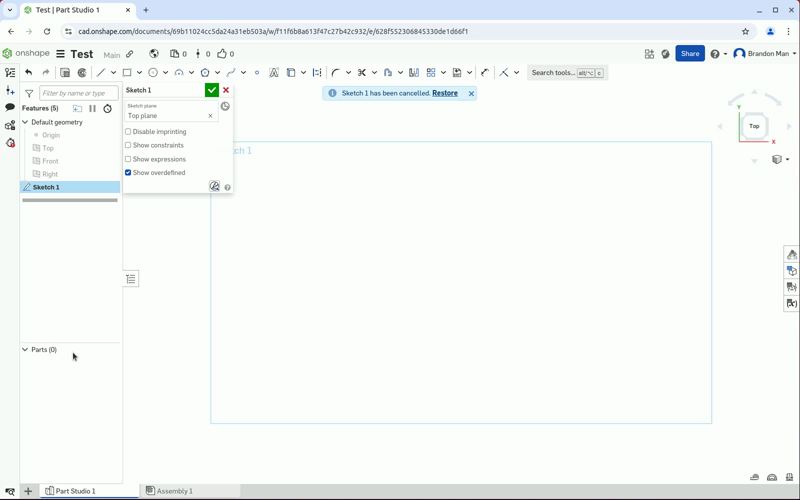
key(y)
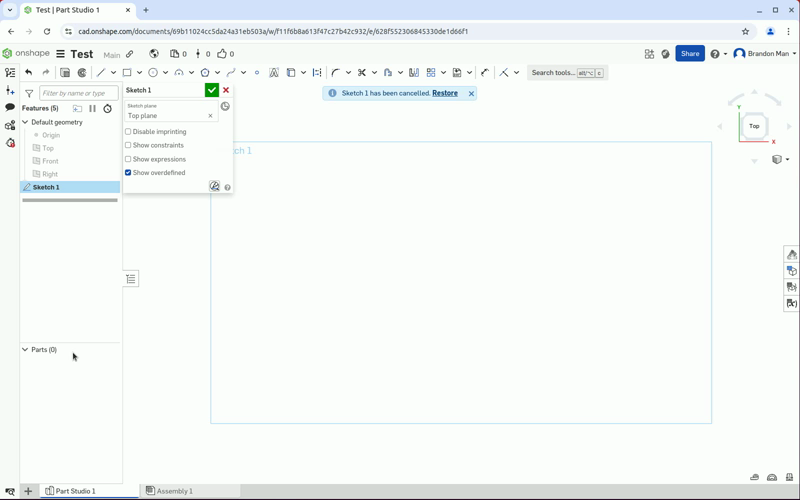
key(c)
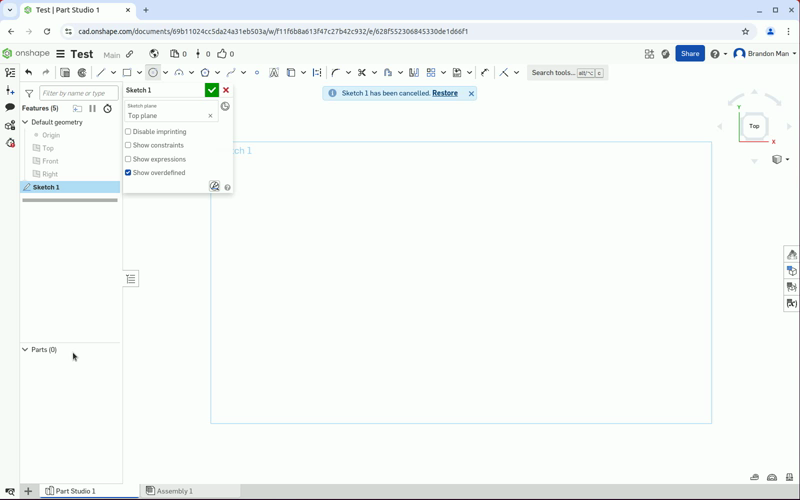
key_down(shift)
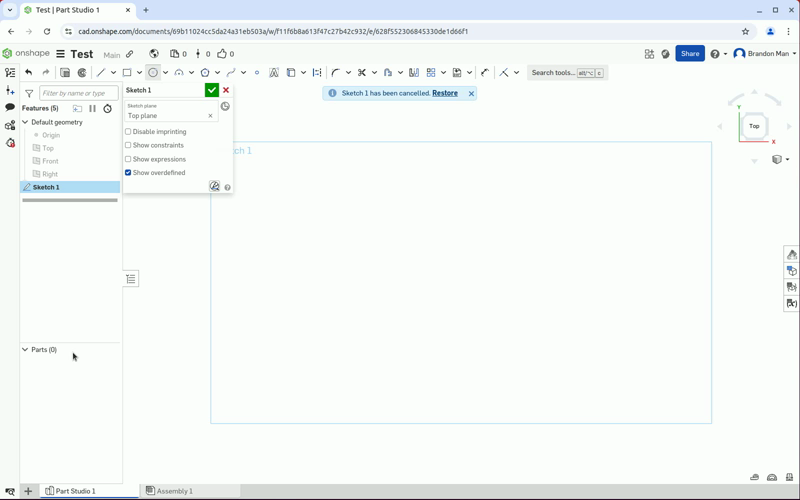
mouse_move(461, 282)
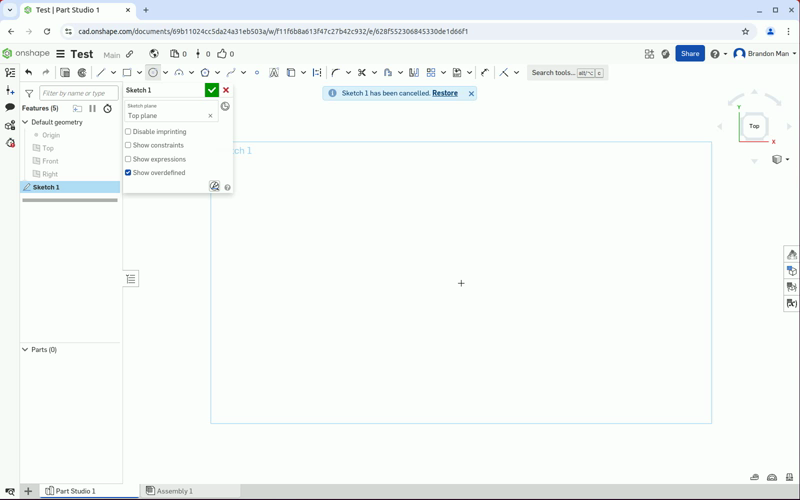
click(461, 282)
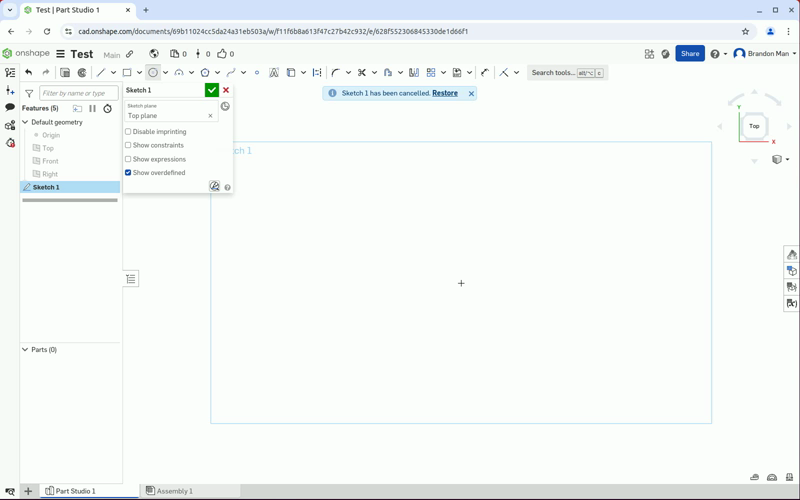
key_up(shift)
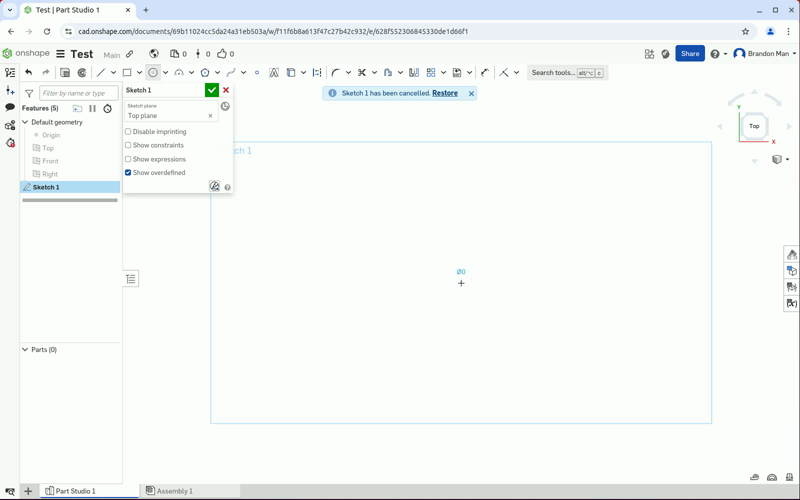
mouse_move(574, 282)
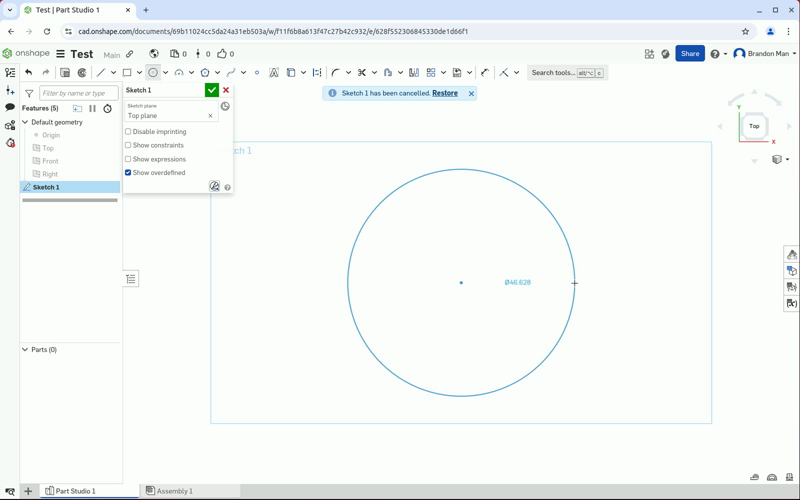
click(574, 282)
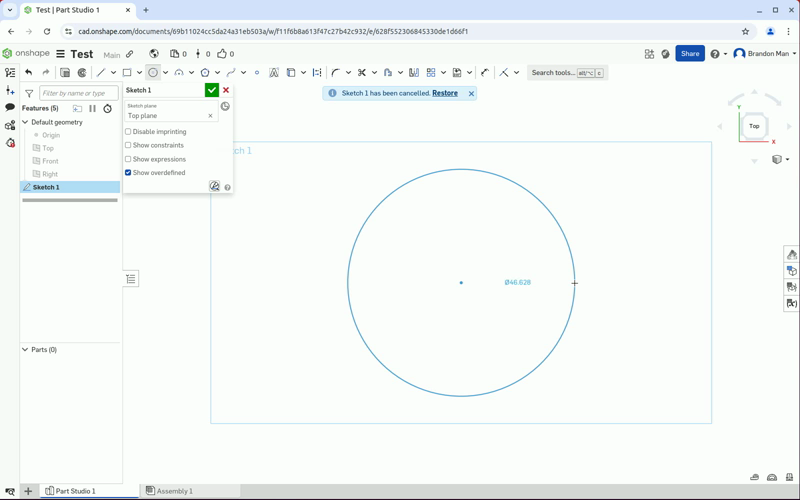
key(esc)
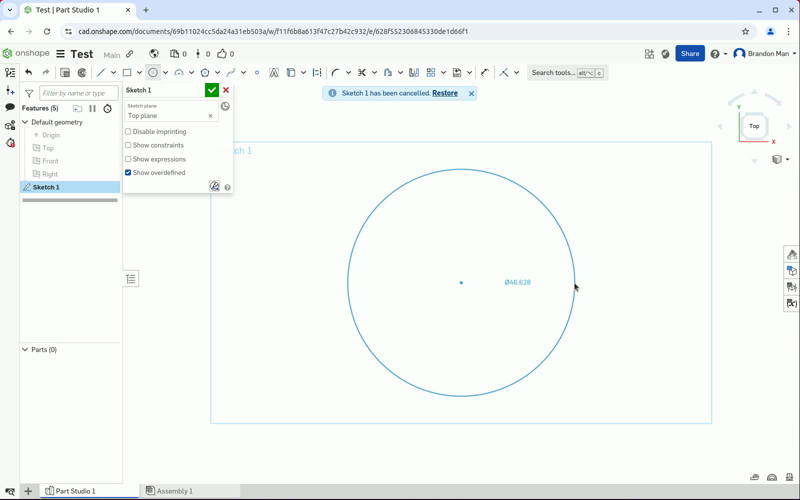
key(c)
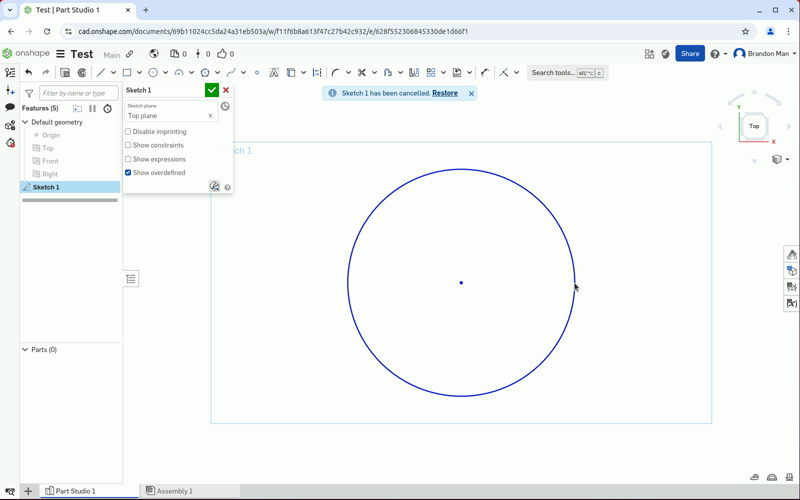
key_down(shift)
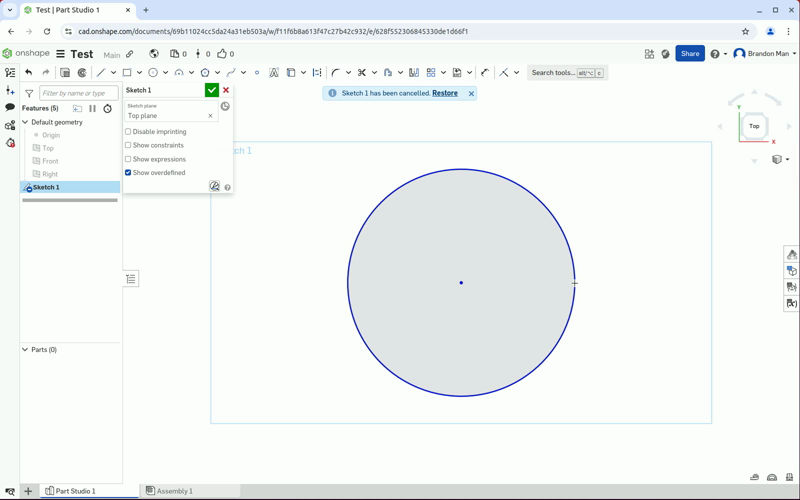
mouse_move(461, 282)
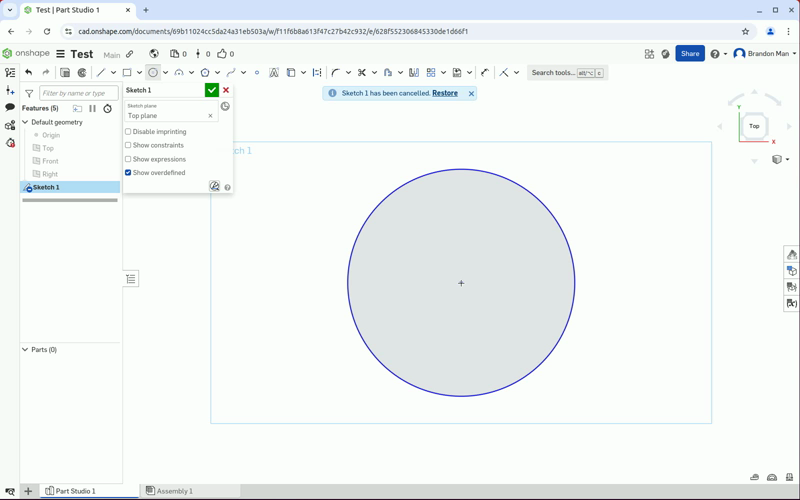
click(461, 282)
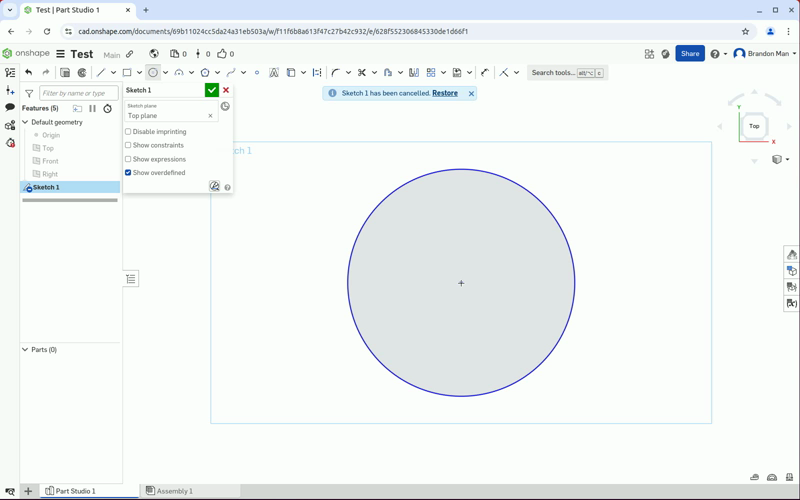
key_up(shift)
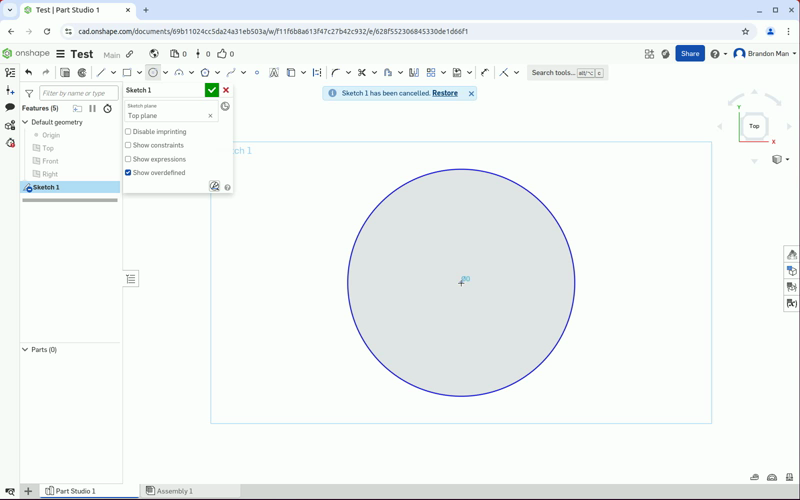
mouse_move(529, 282)
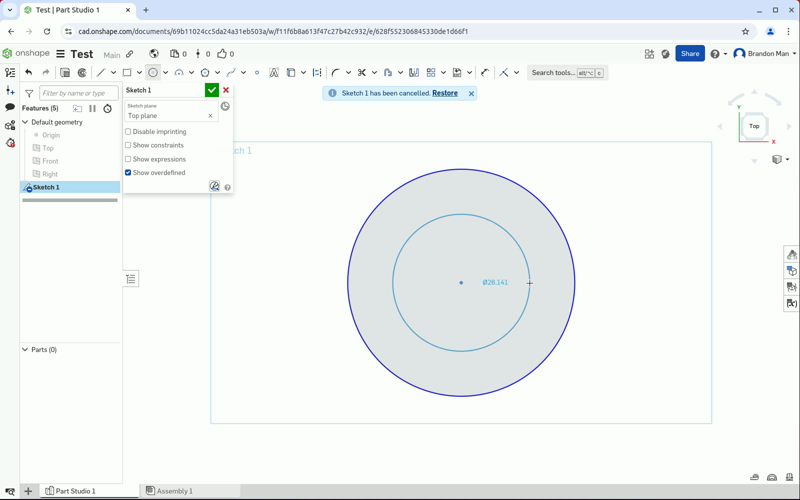
click(529, 282)
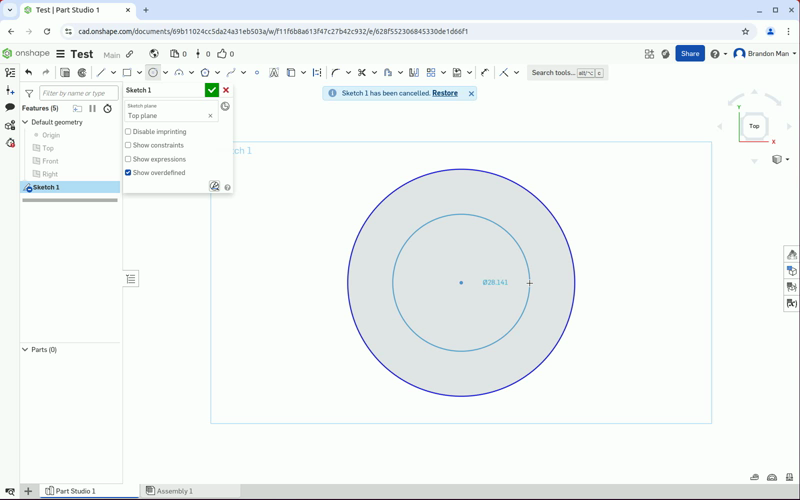
key(esc)
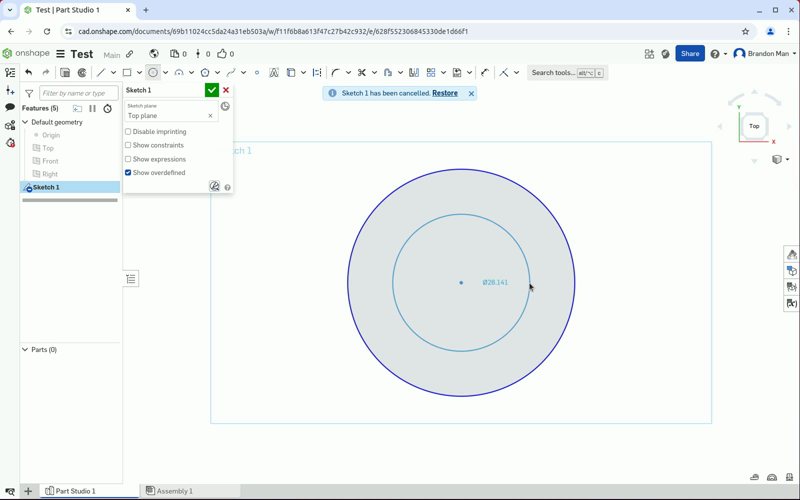
mouse_move(376, 310)
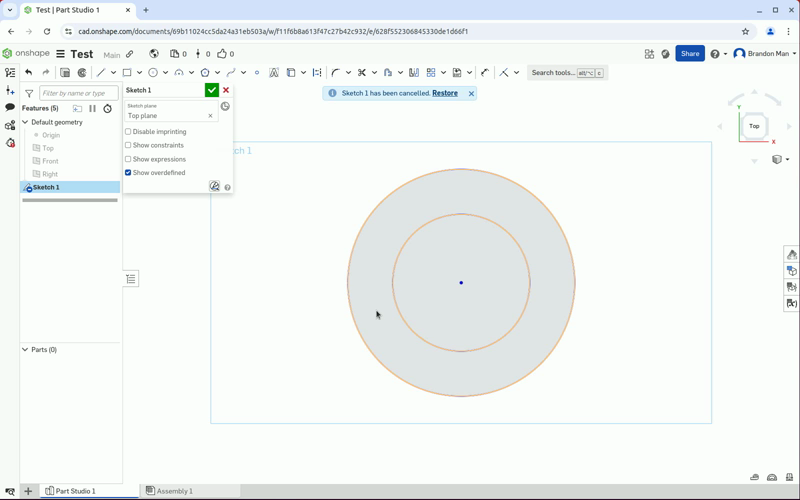
click(376, 310)
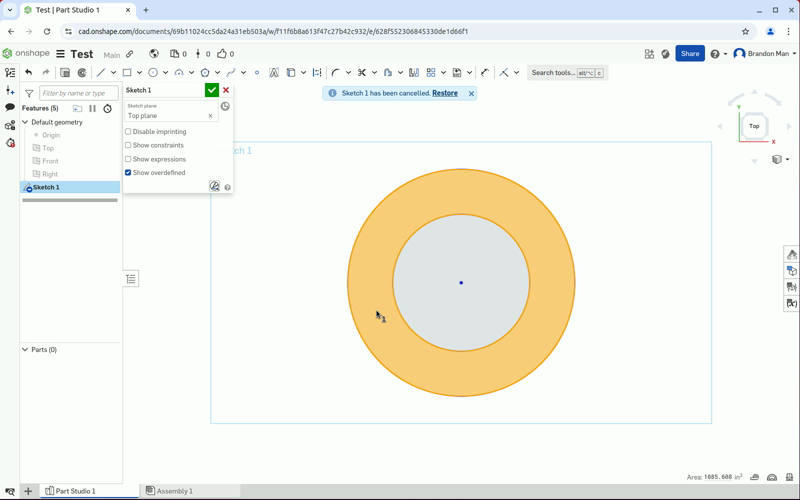
mouse_move(73, 352)
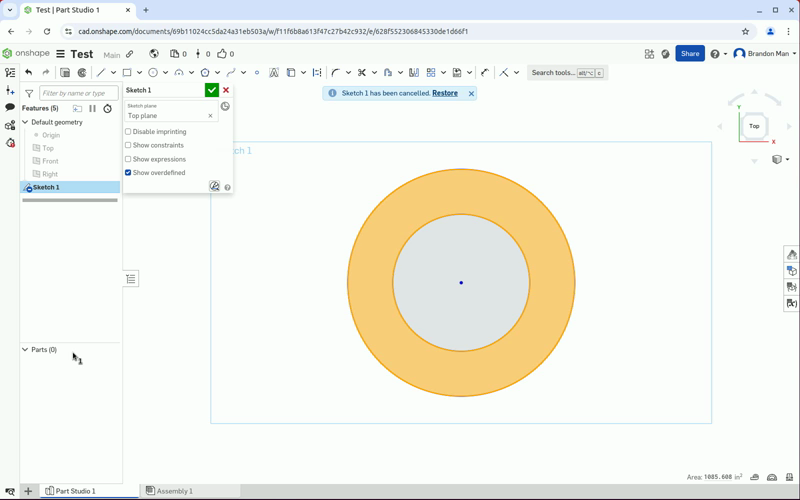
key(shift+y)
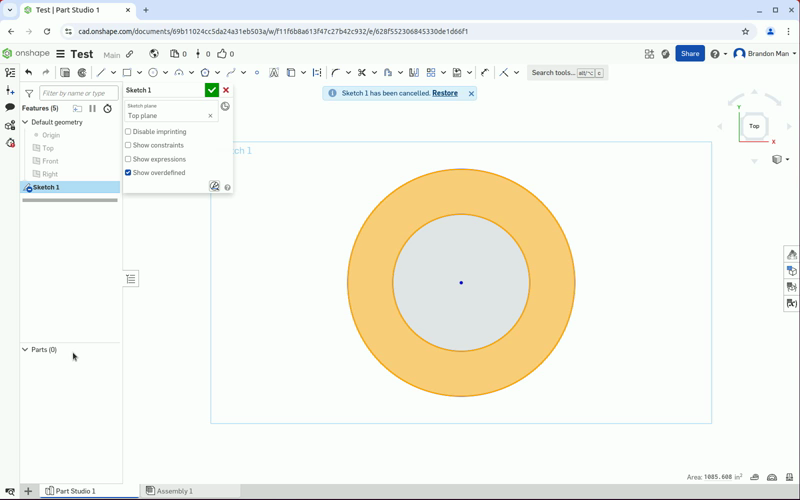
key(shift+e)
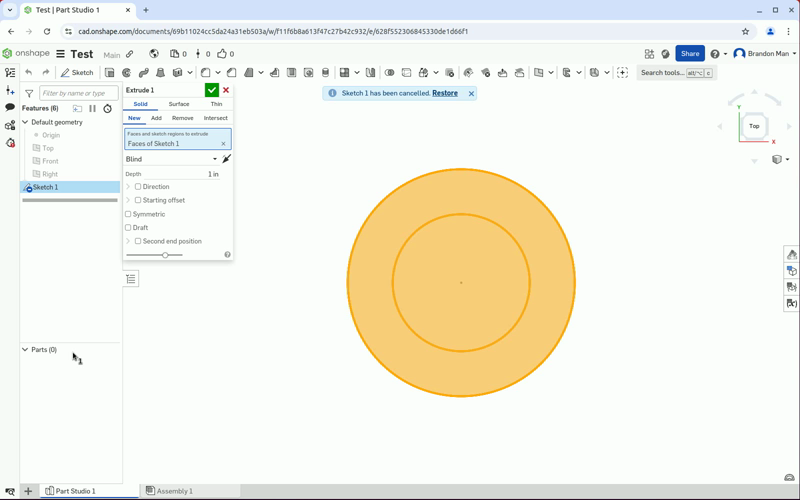
mouse_move(143, 106)
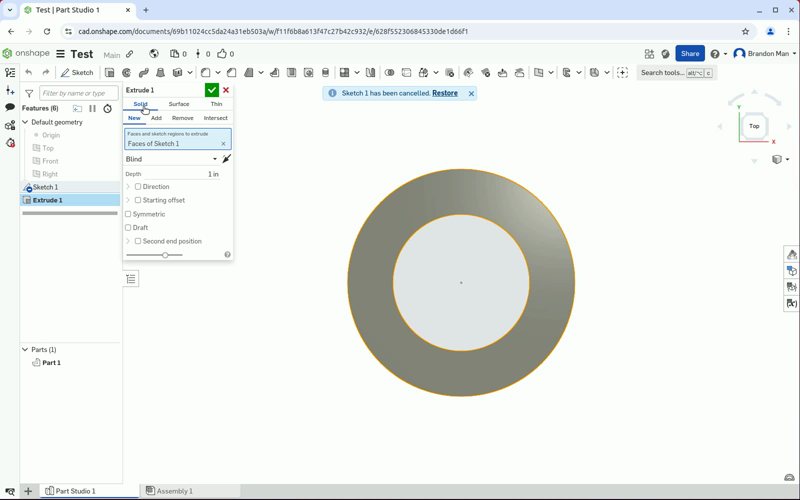
click(143, 106)
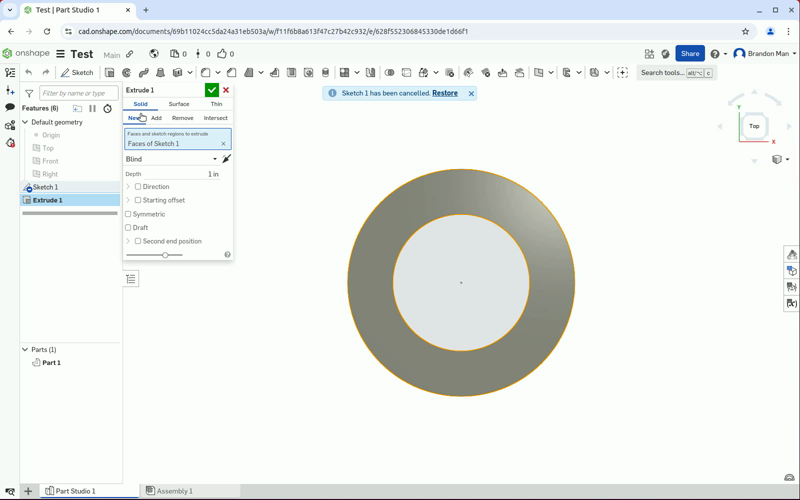
mouse_move(137, 120)
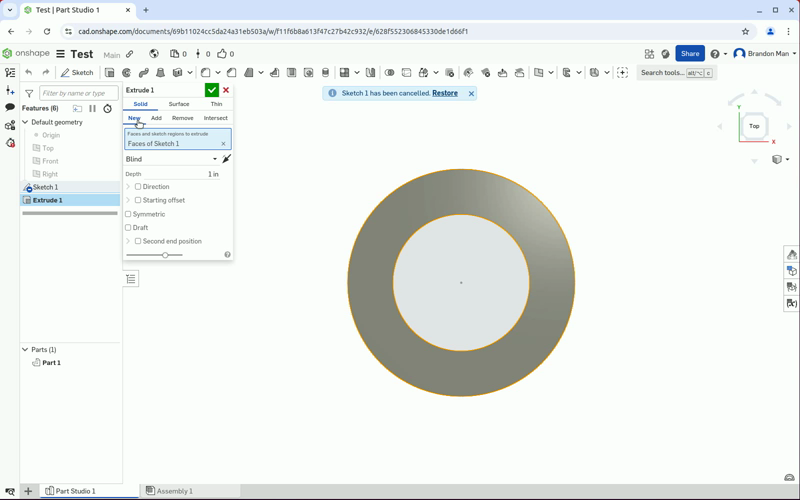
click(137, 120)
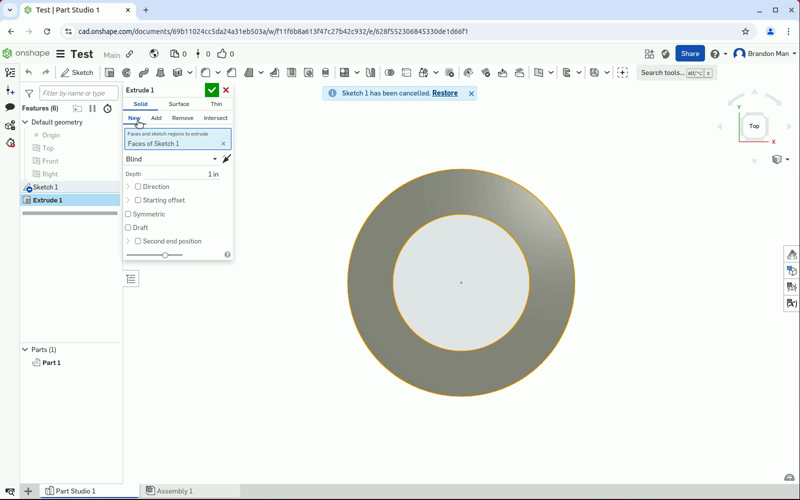
key(tab, 4)
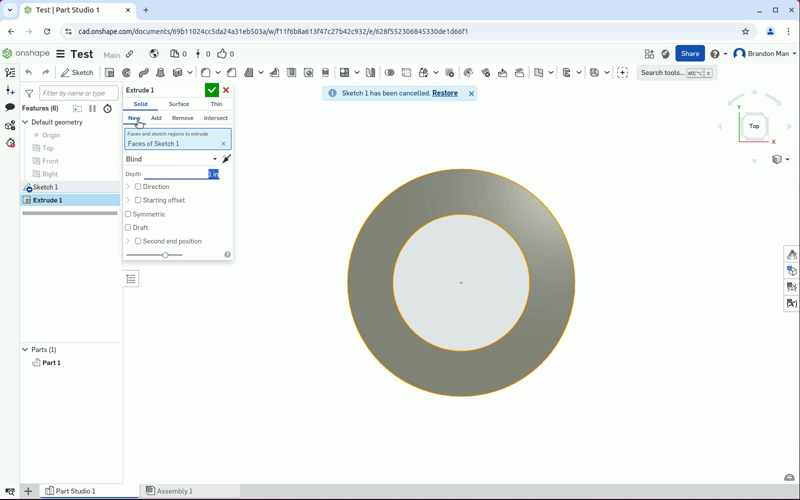
text(1.685)
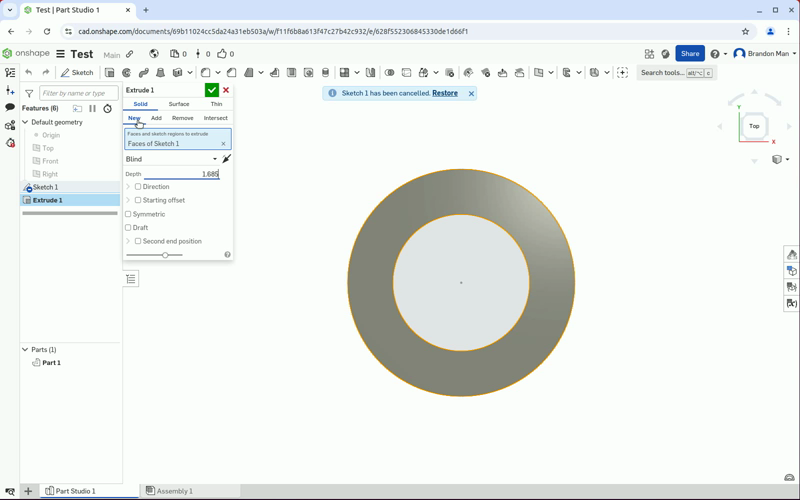
key(enter)
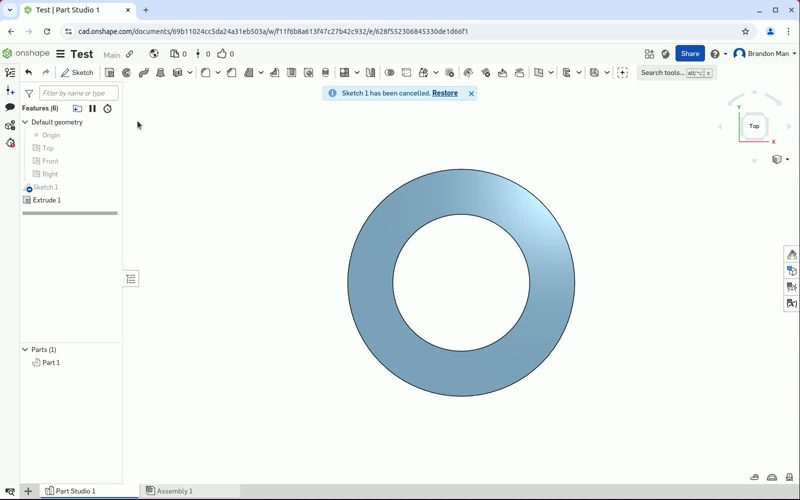
key(shift+h)
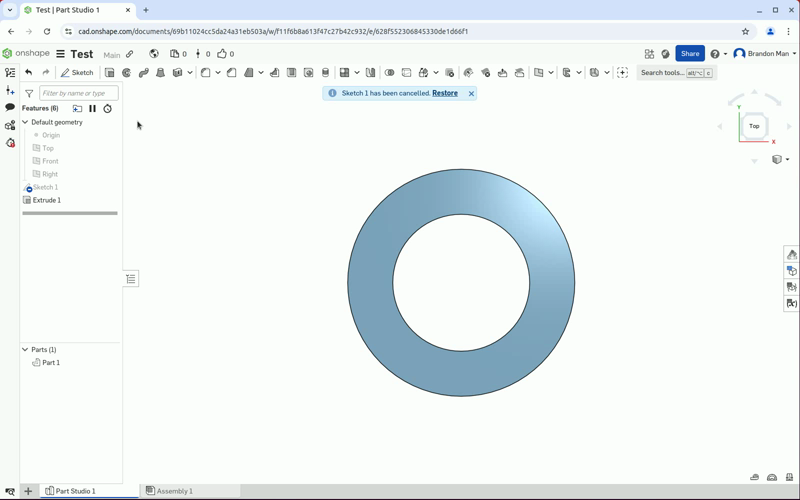
key(shift+h)
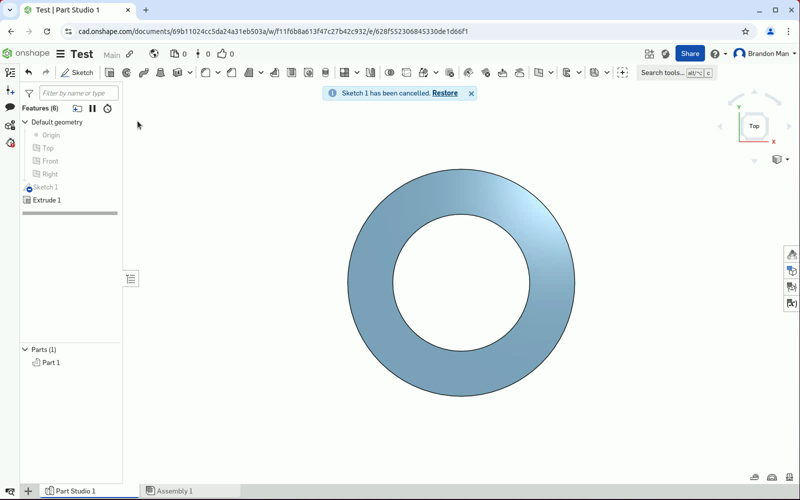
mouse_move(73, 189)
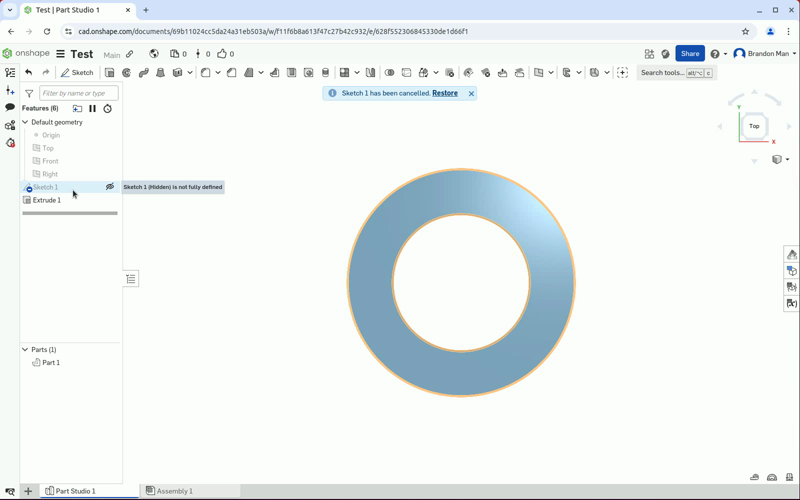
click(73, 189)
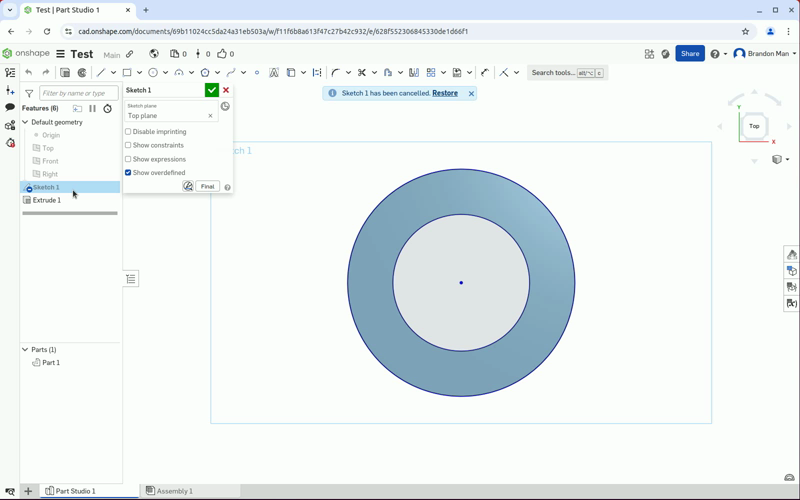
mouse_move(229, 92)
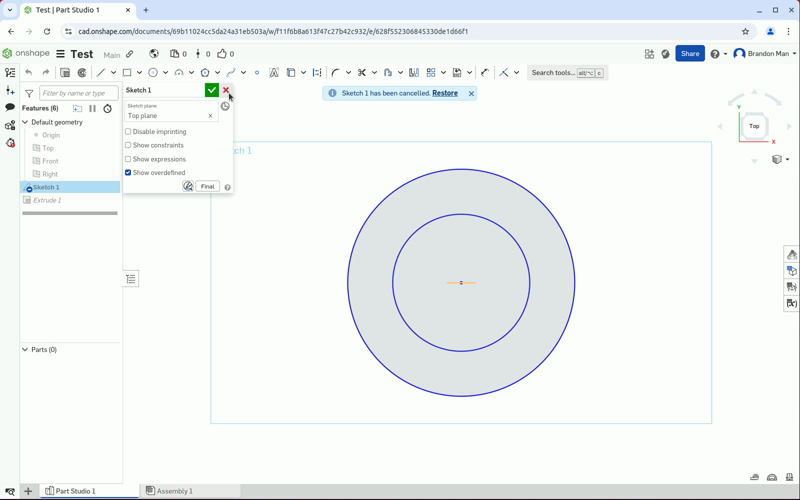
click(229, 92)
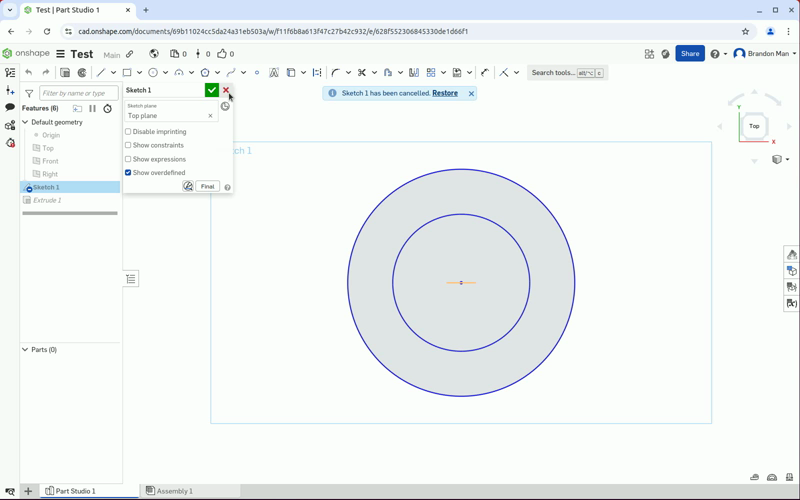
key(shift+s)
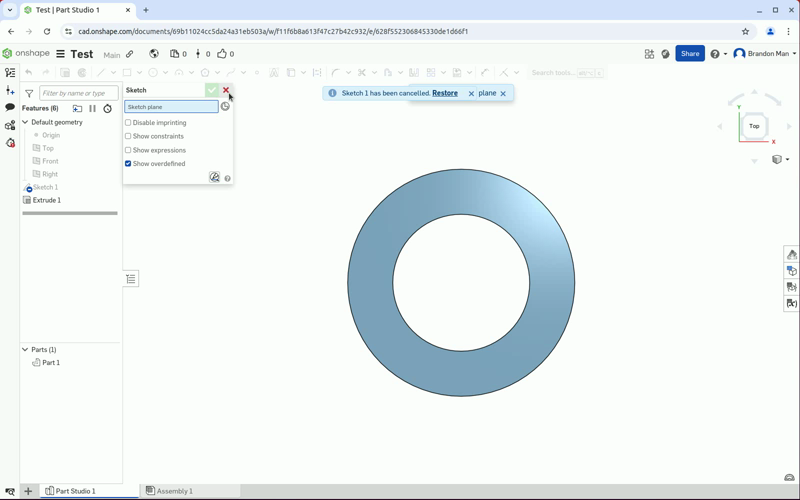
mouse_move(73, 150)
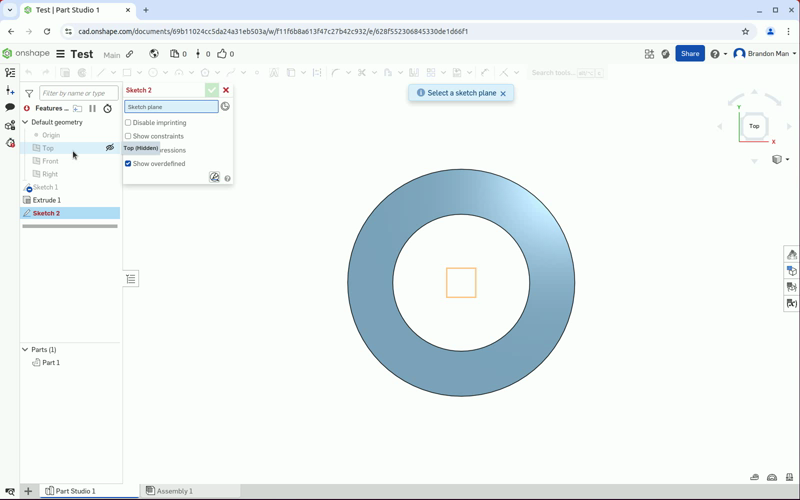
click(73, 150)
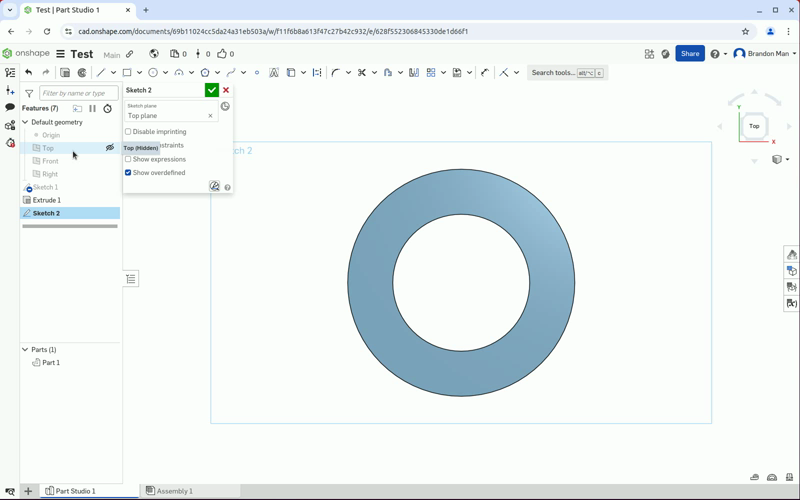
mouse_move(73, 352)
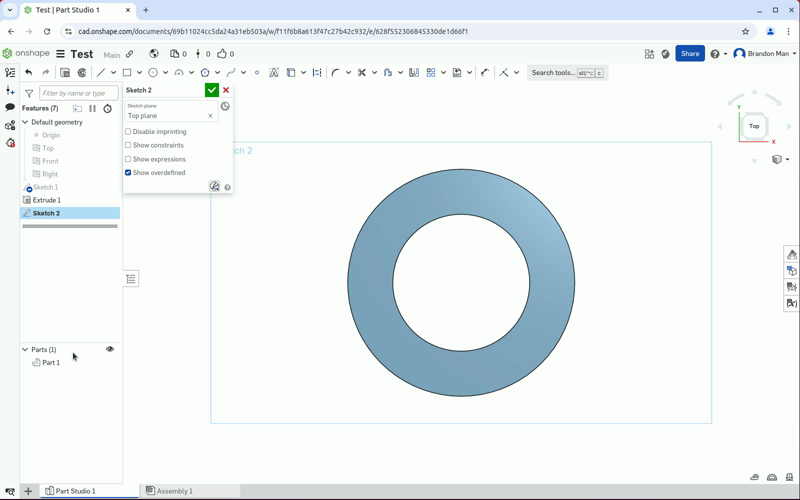
key(y)
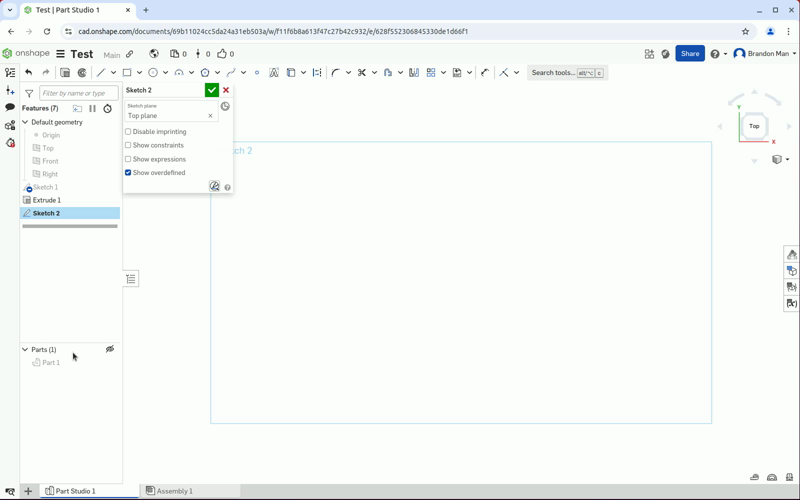
key(c)
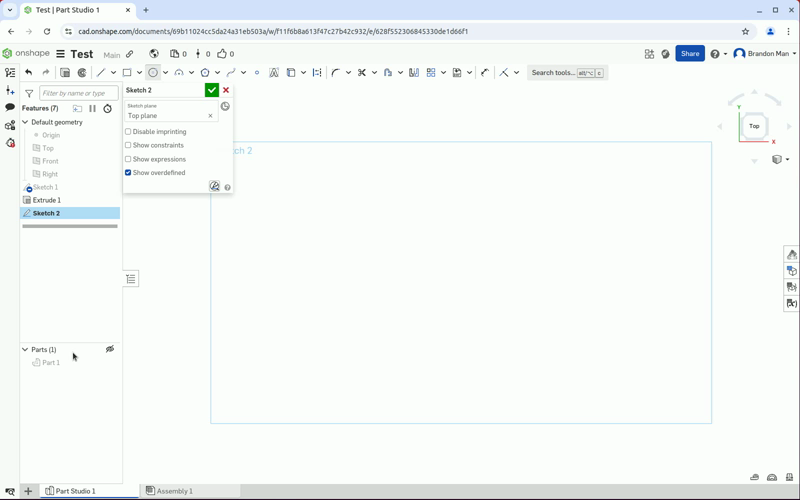
key_down(shift)
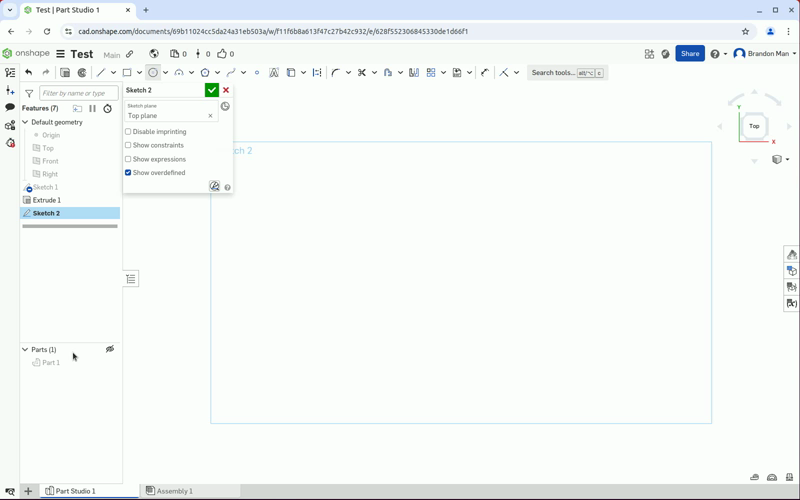
mouse_move(461, 282)
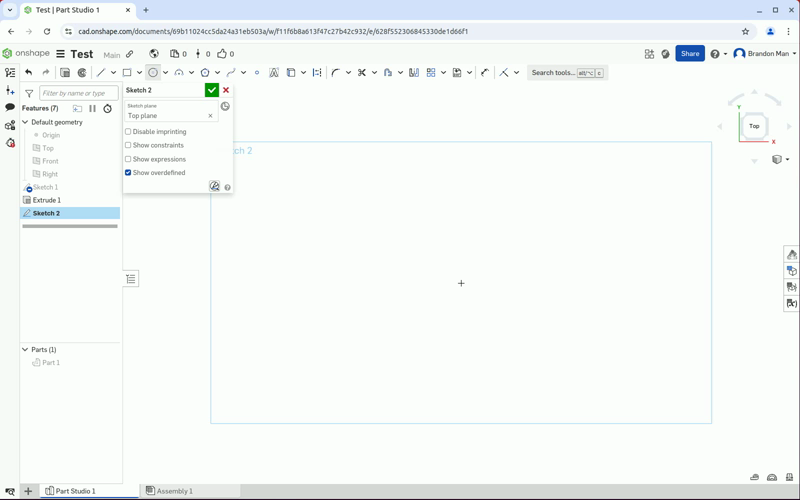
click(461, 282)
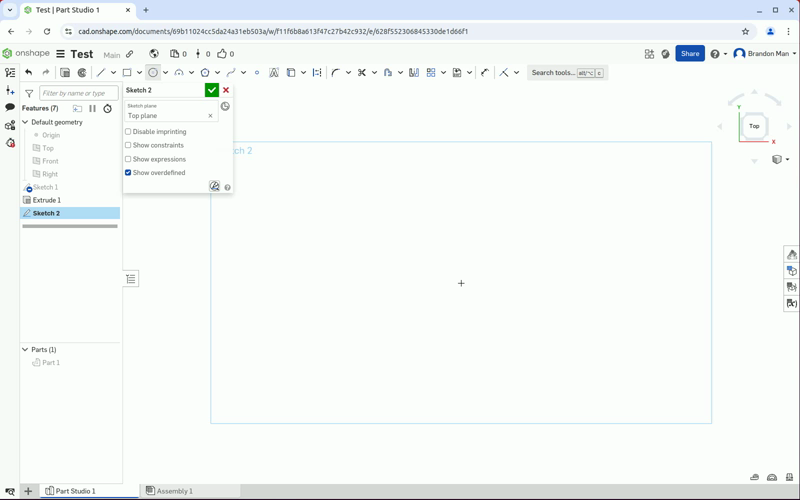
key_up(shift)
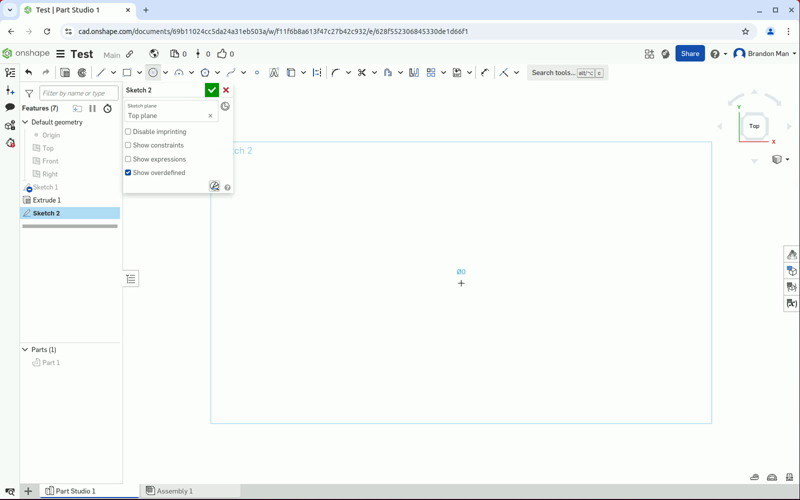
mouse_move(522, 282)
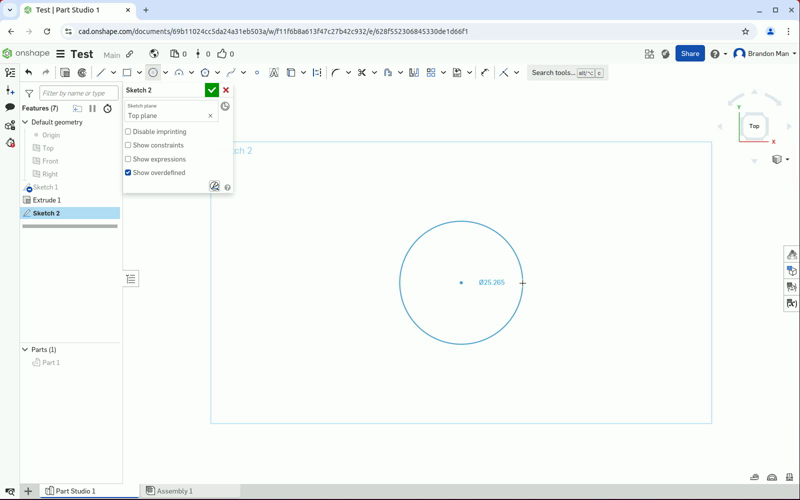
click(522, 282)
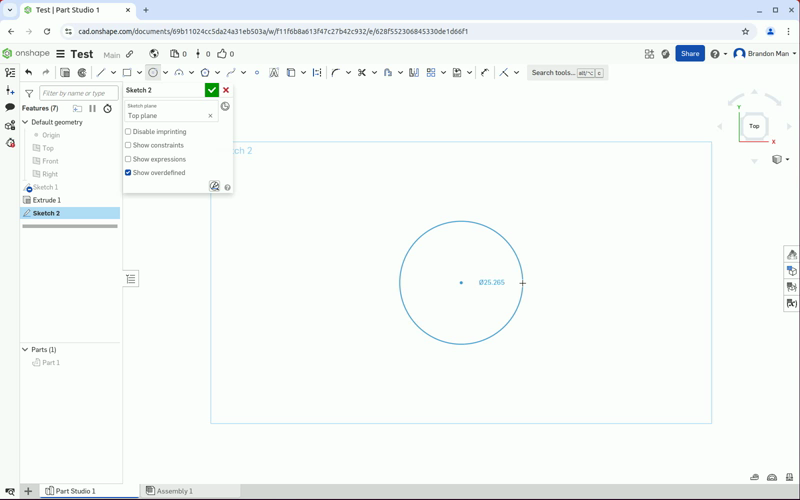
key(esc)
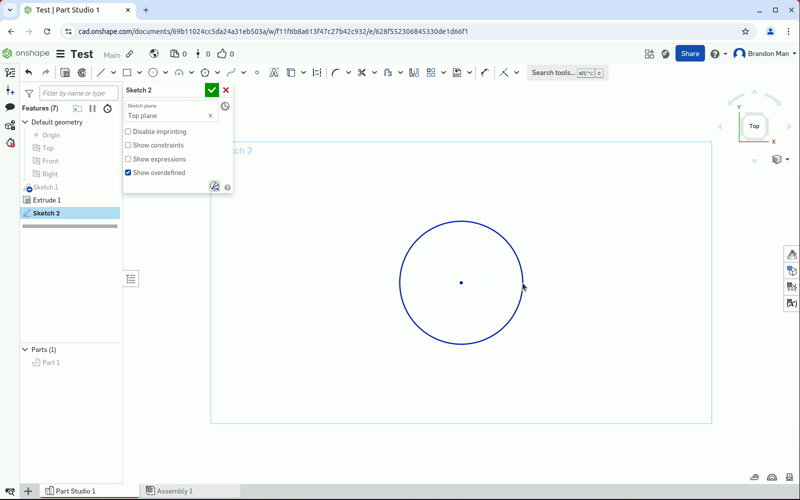
key(c)
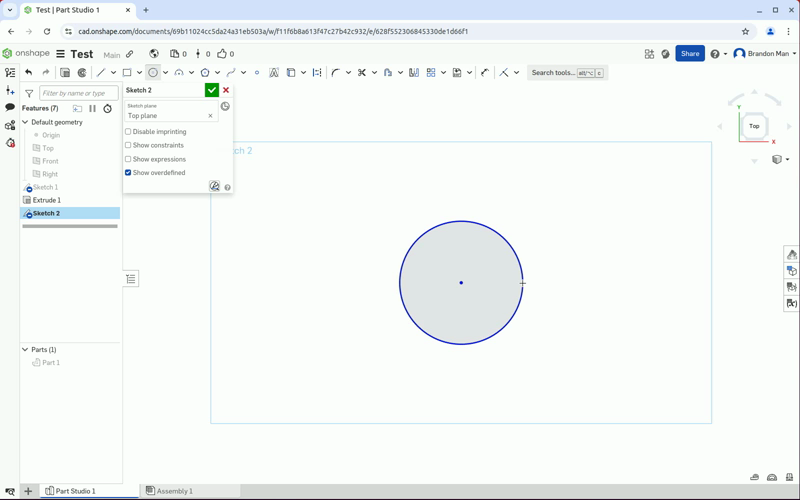
key_down(shift)
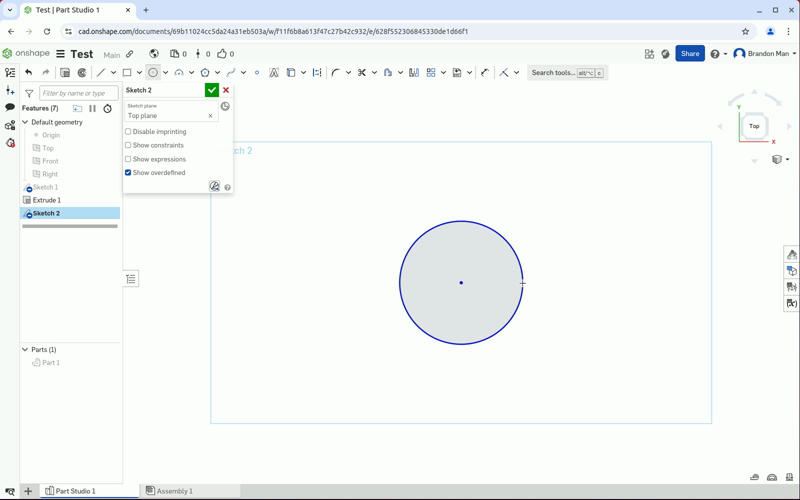
mouse_move(461, 282)
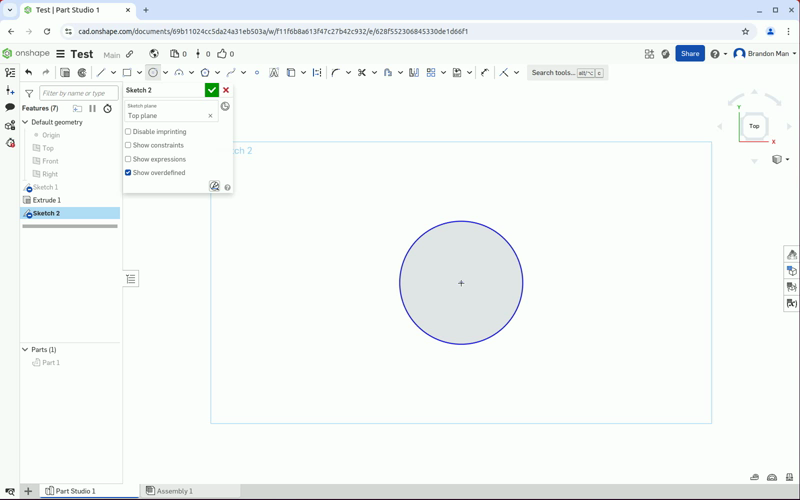
click(461, 282)
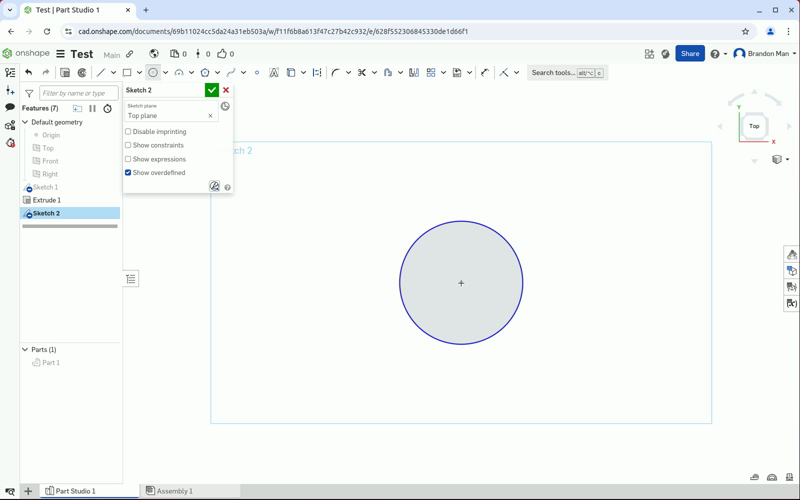
key_up(shift)
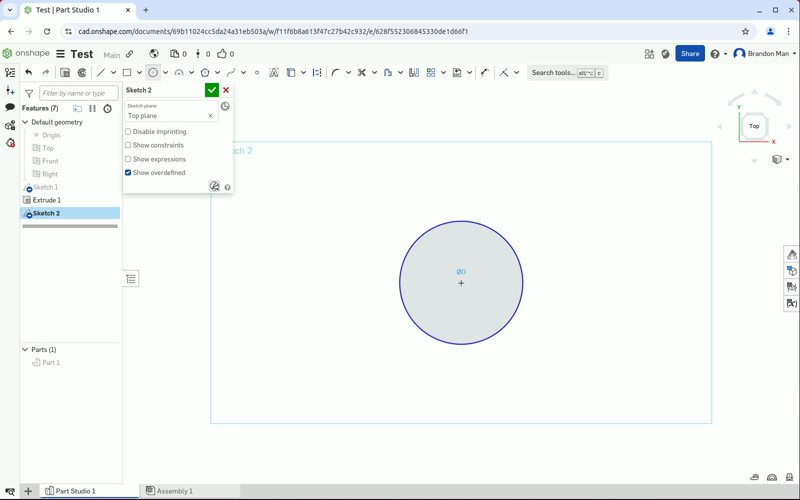
mouse_move(467, 282)
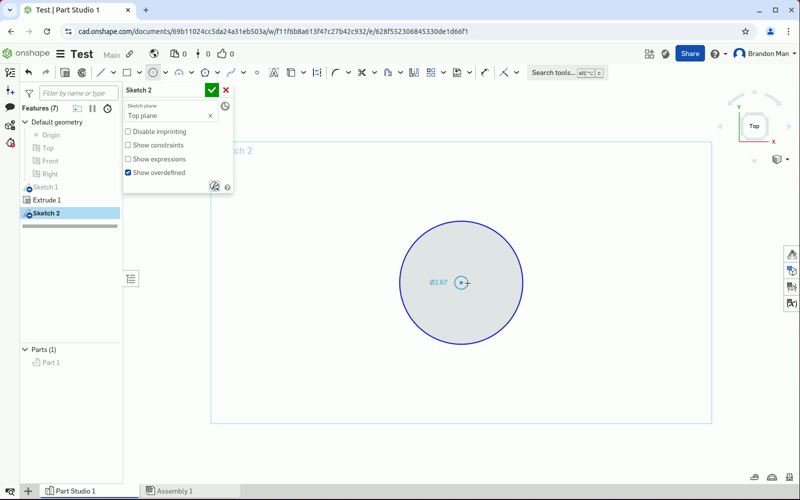
click(467, 282)
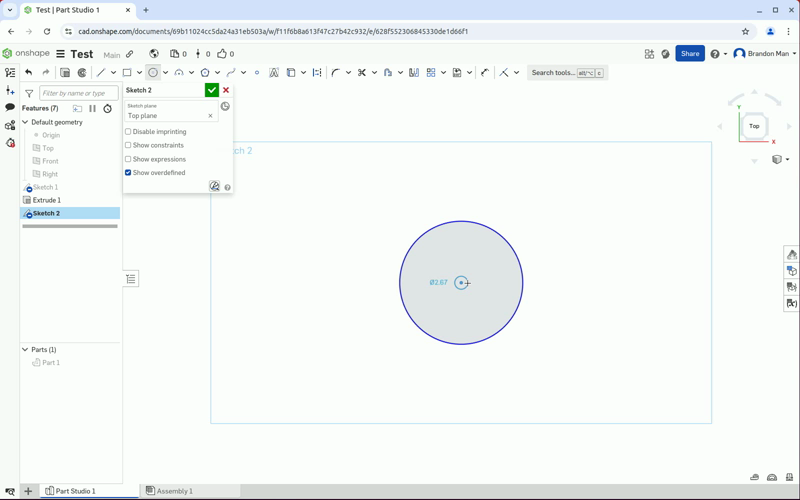
key(esc)
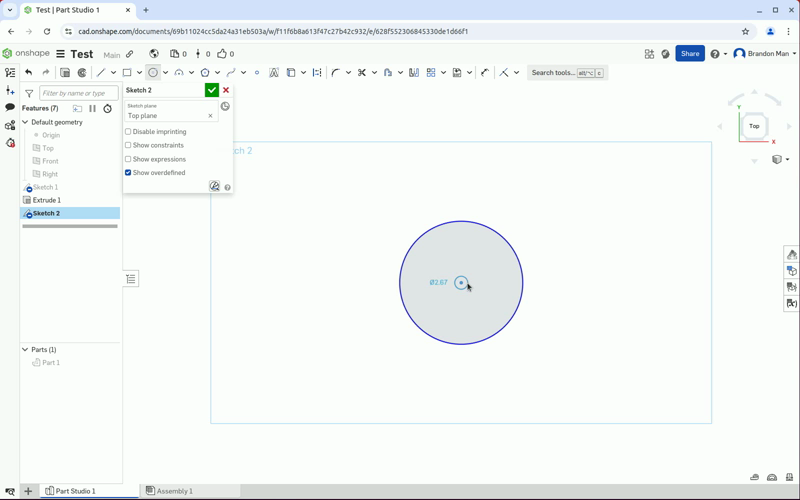
mouse_move(505, 259)
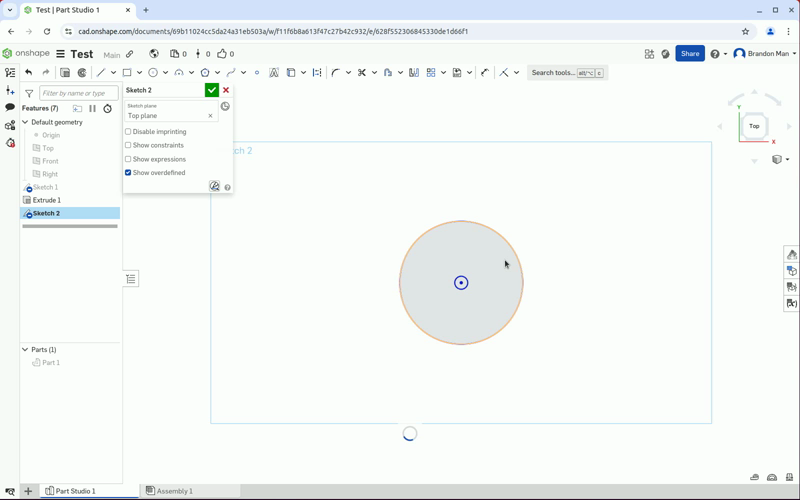
click(505, 259)
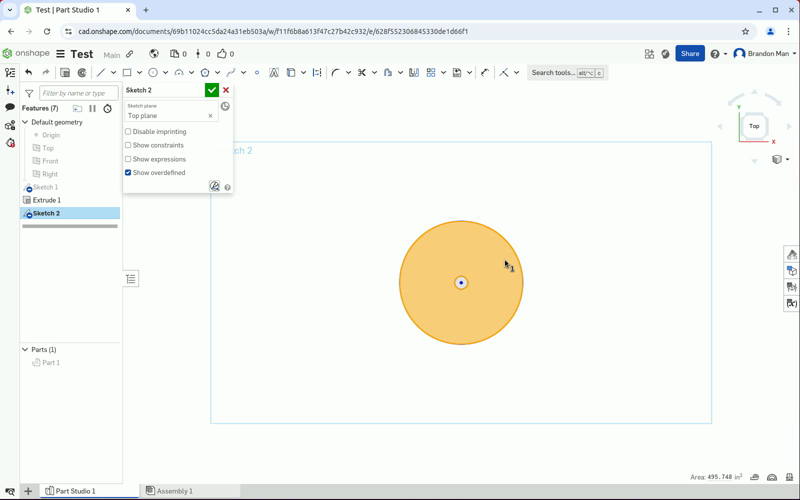
mouse_move(73, 352)
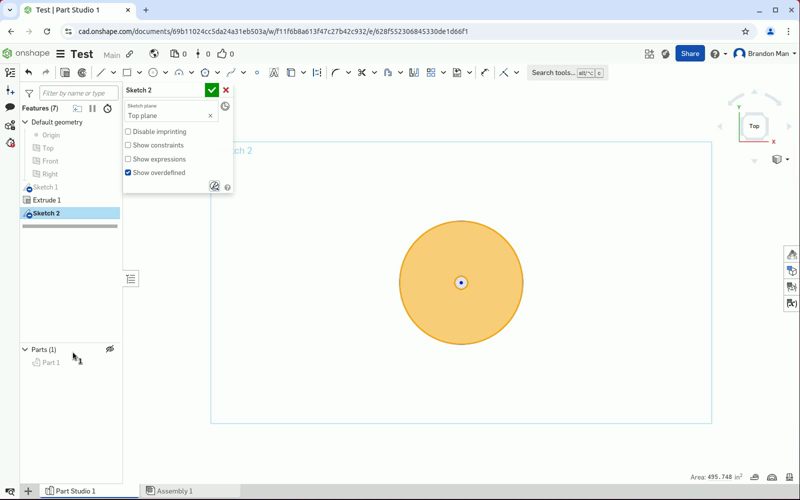
key(shift+y)
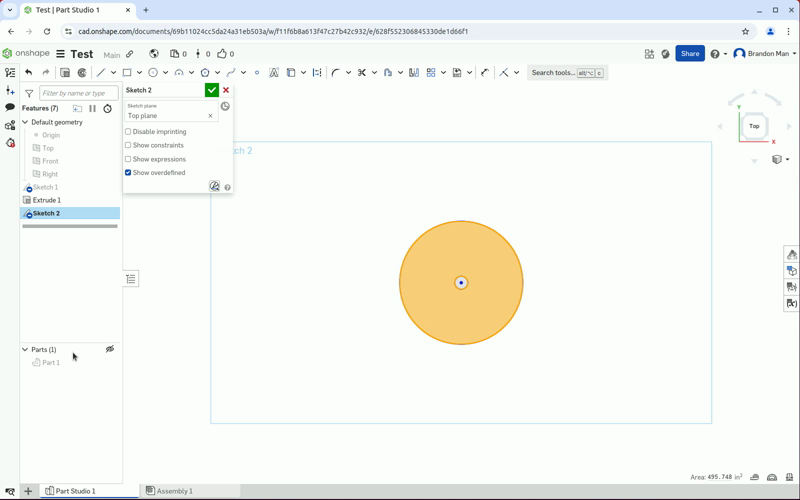
key(shift+e)
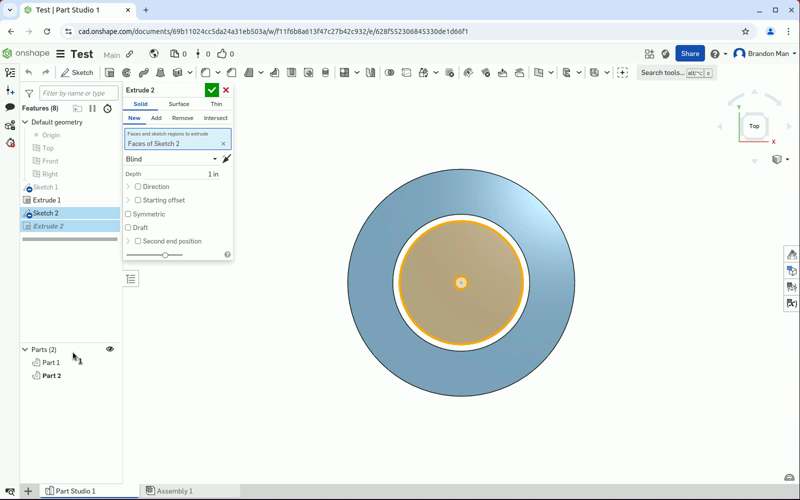
mouse_move(143, 106)
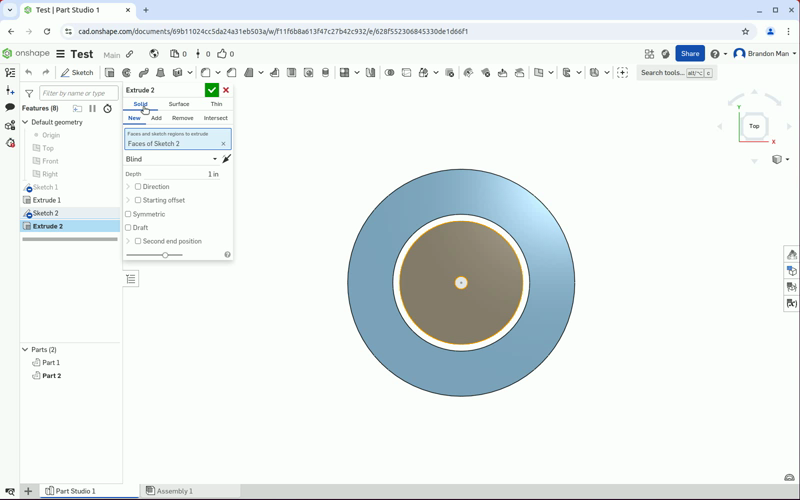
click(143, 106)
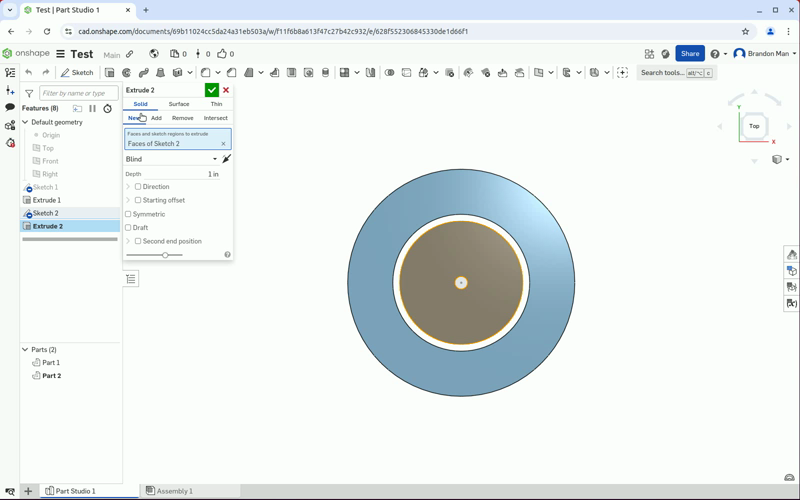
mouse_move(137, 120)
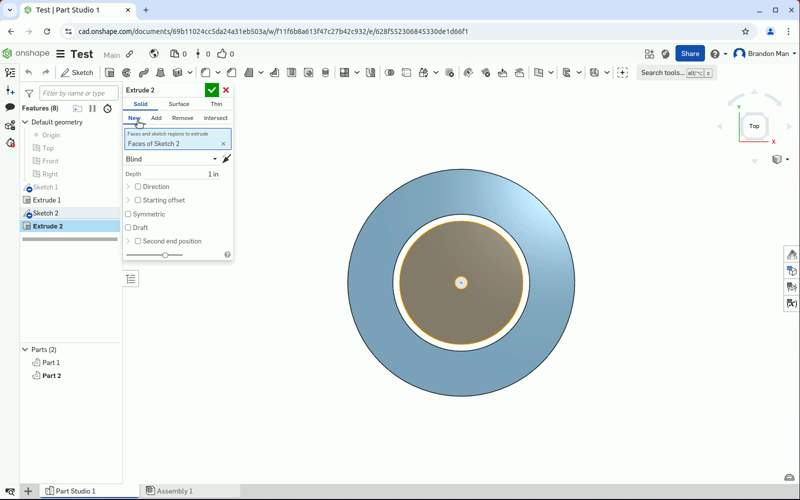
click(137, 120)
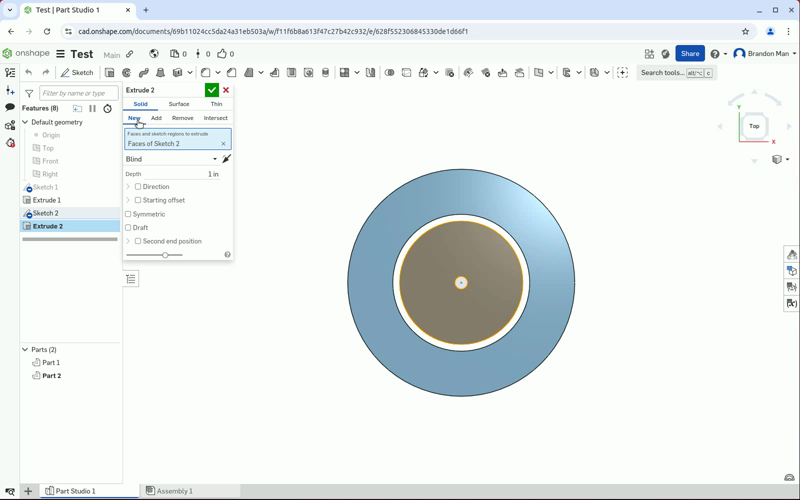
key(tab, 4)
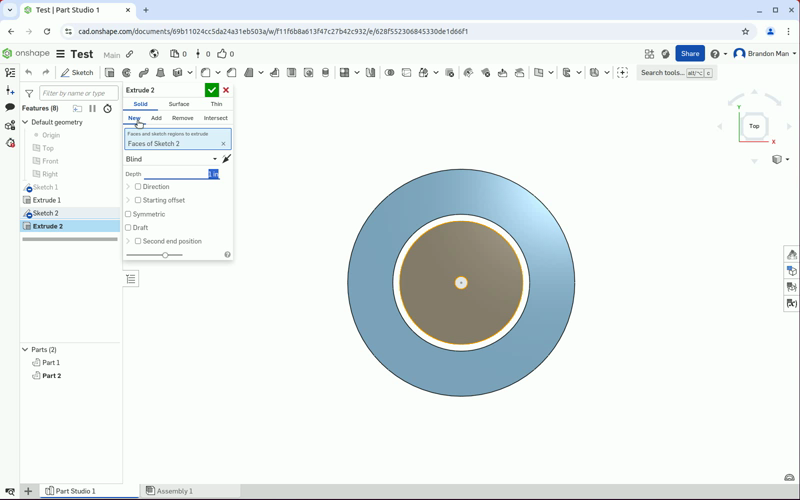
text(1.685)
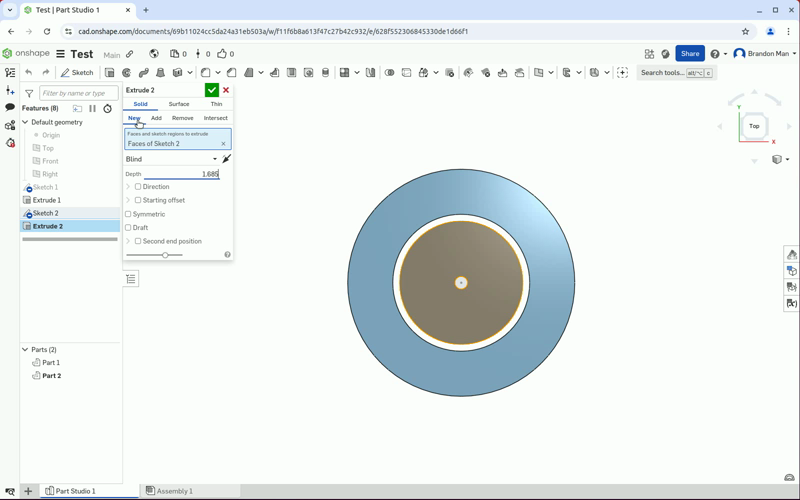
key(enter)
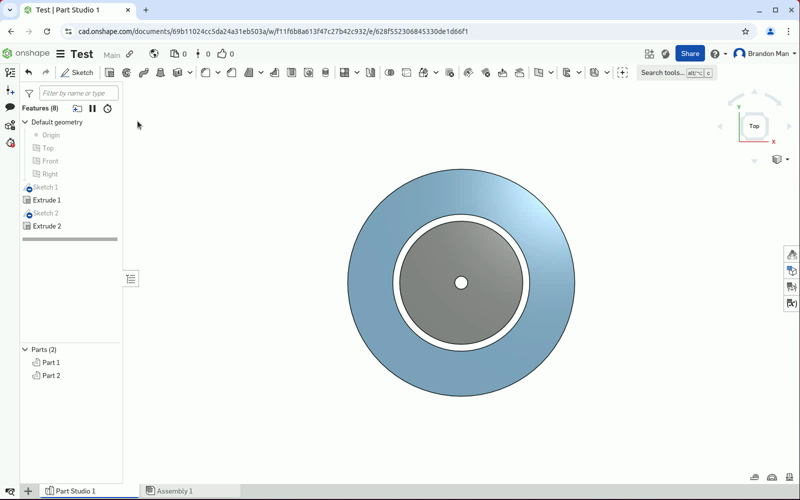
key(shift+h)
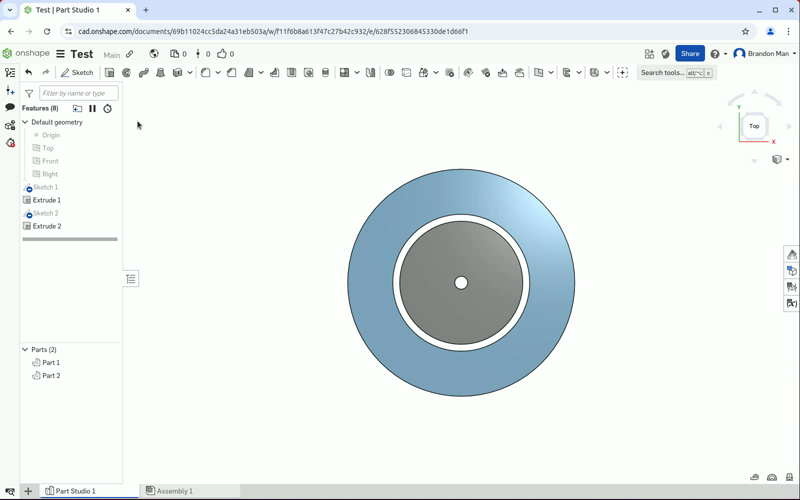
key(shift+h)
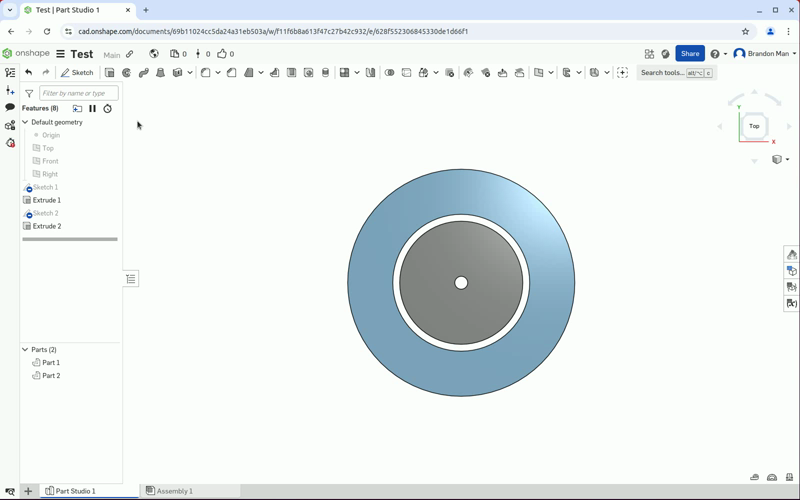
mouse_move(73, 189)
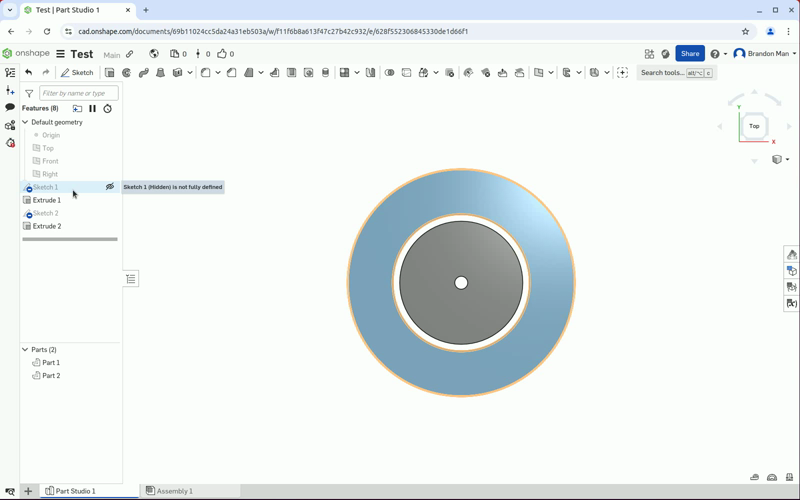
click(73, 189)
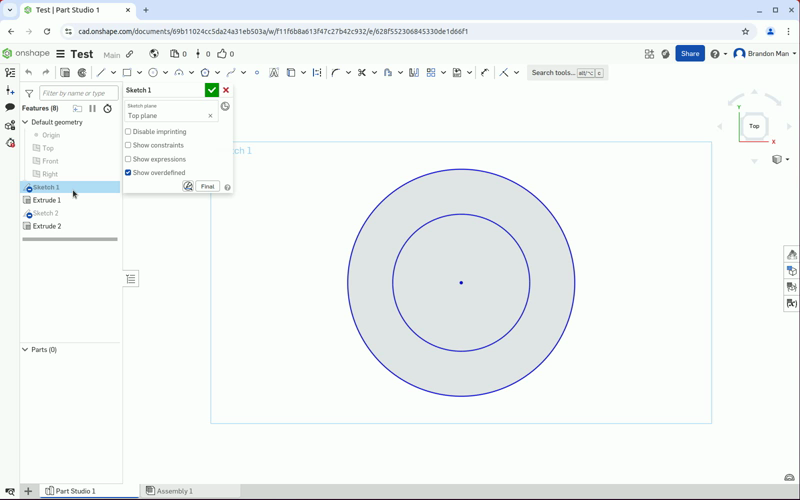
mouse_move(229, 92)
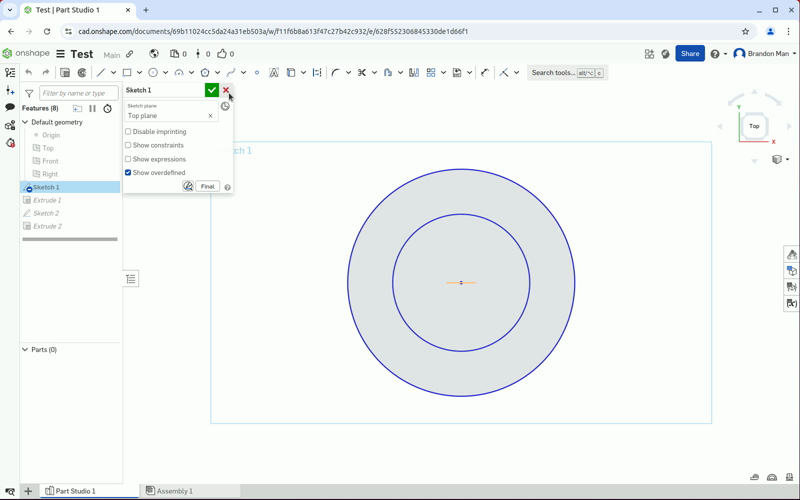
click(229, 92)
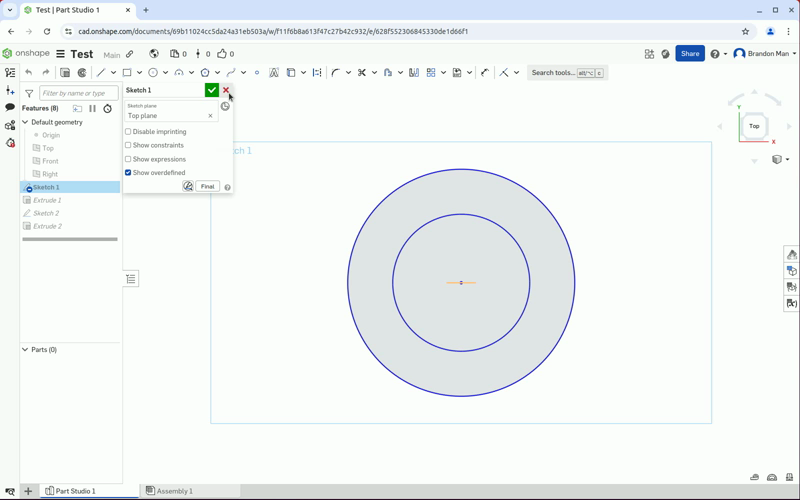
key(shift+s)
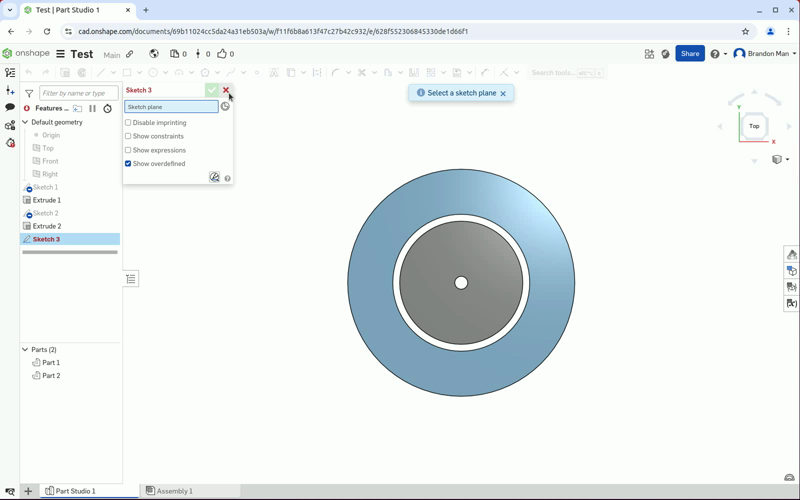
mouse_move(73, 150)
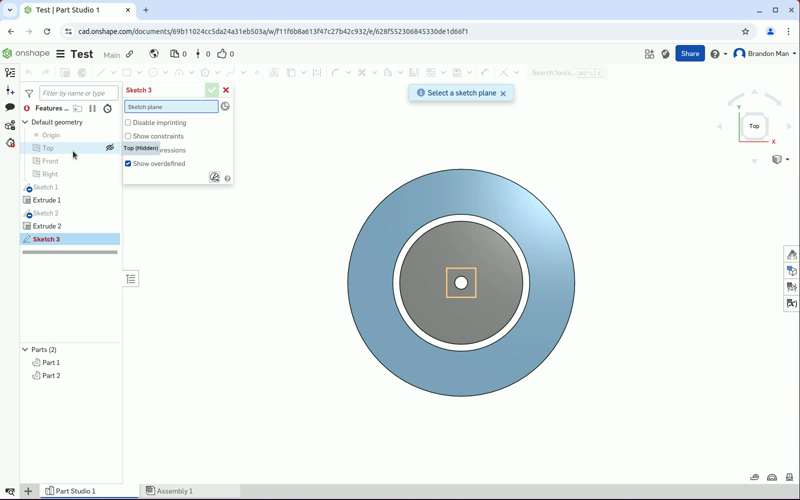
click(73, 150)
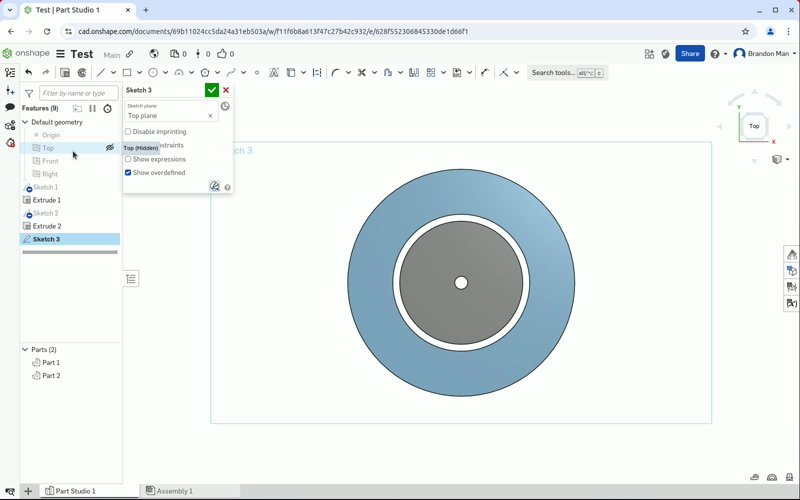
mouse_move(73, 352)
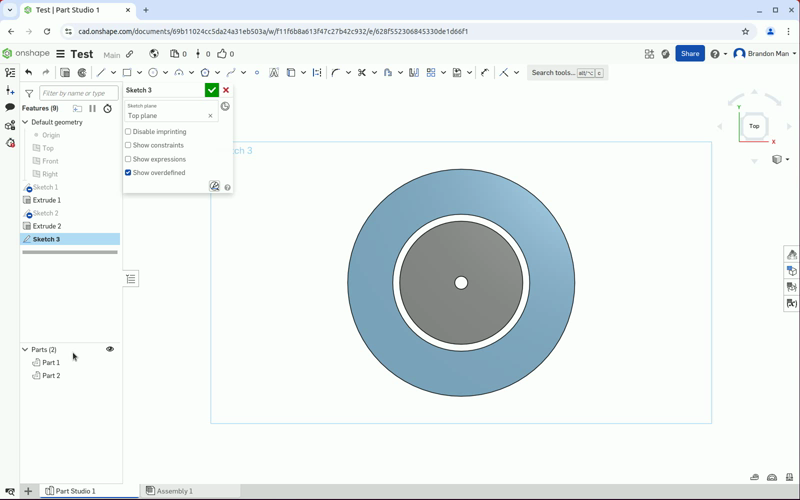
key(y)
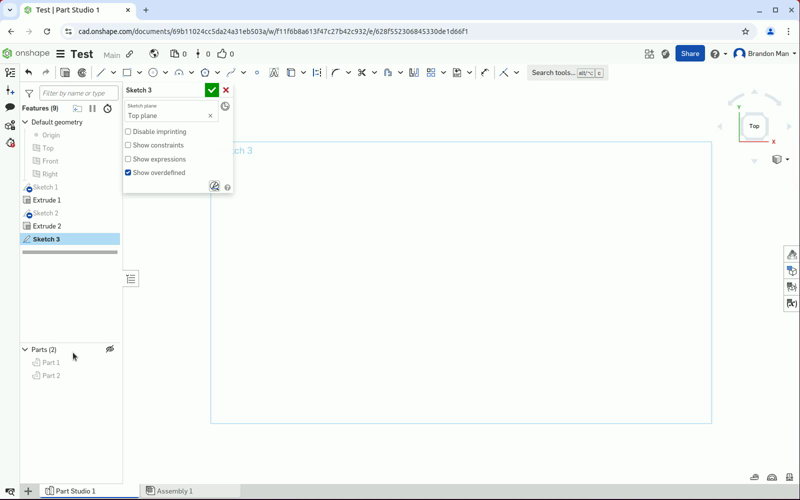
key(c)
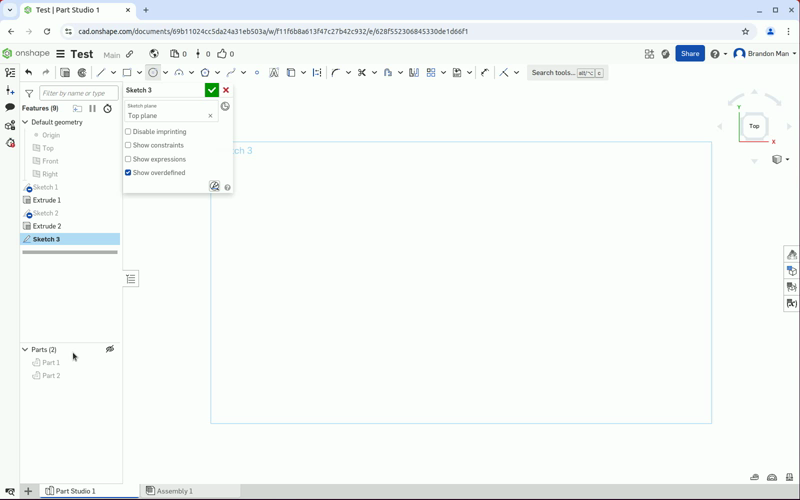
key_down(shift)
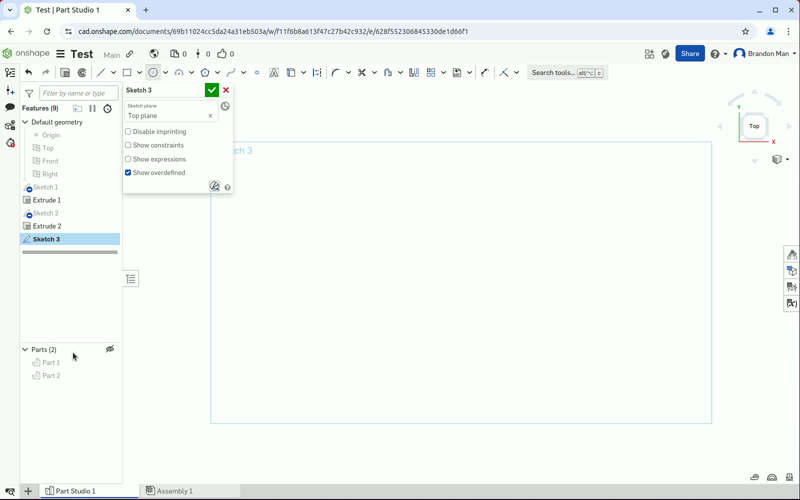
mouse_move(461, 282)
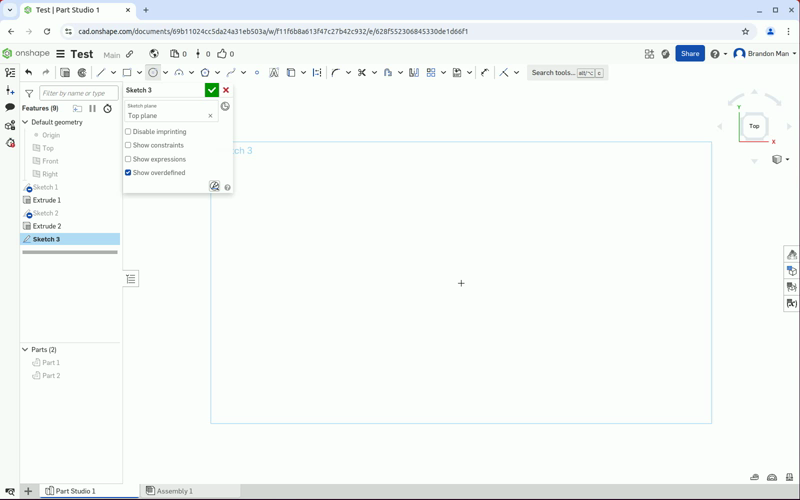
click(461, 282)
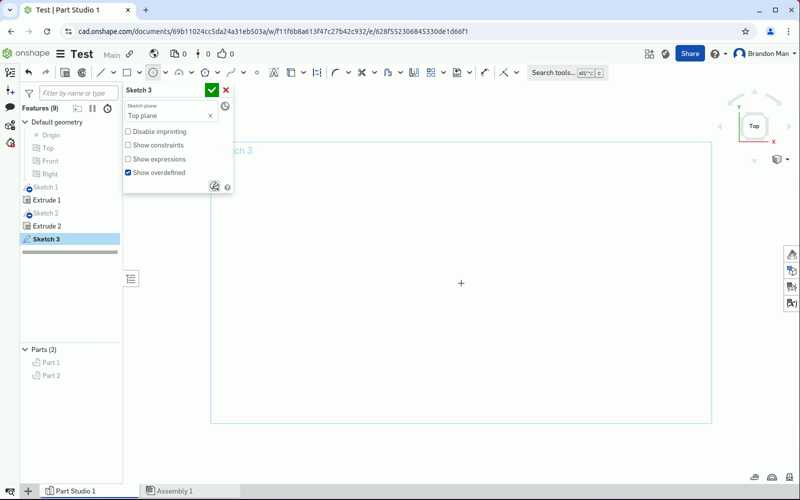
key_up(shift)
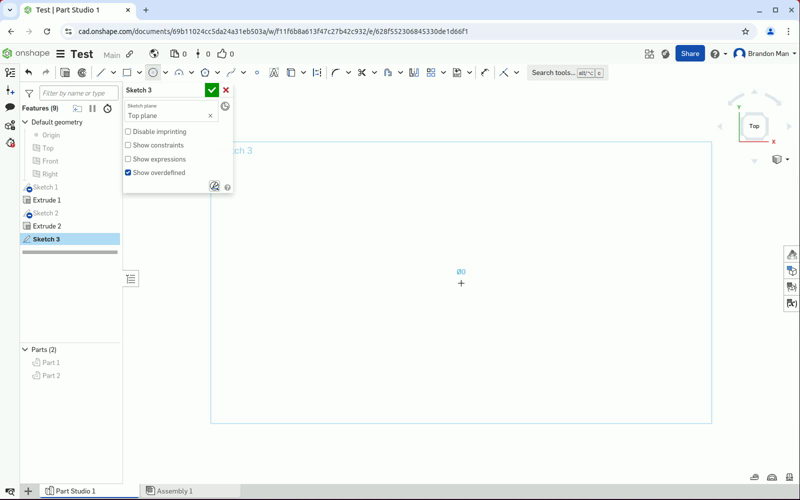
mouse_move(531, 282)
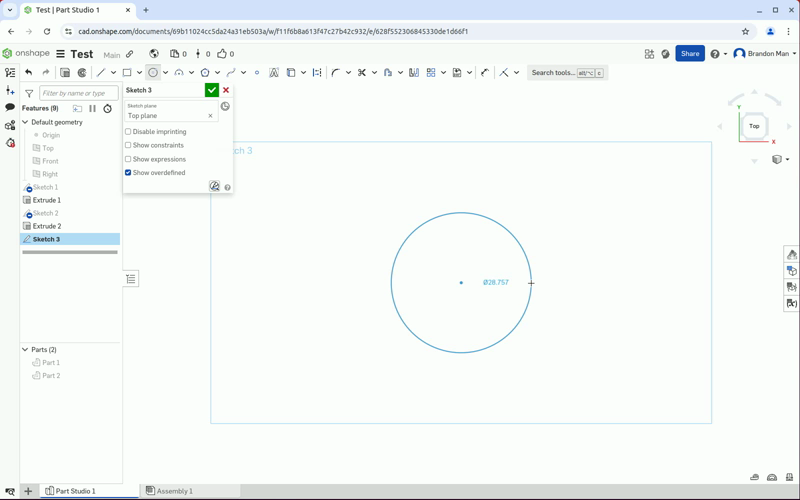
click(531, 282)
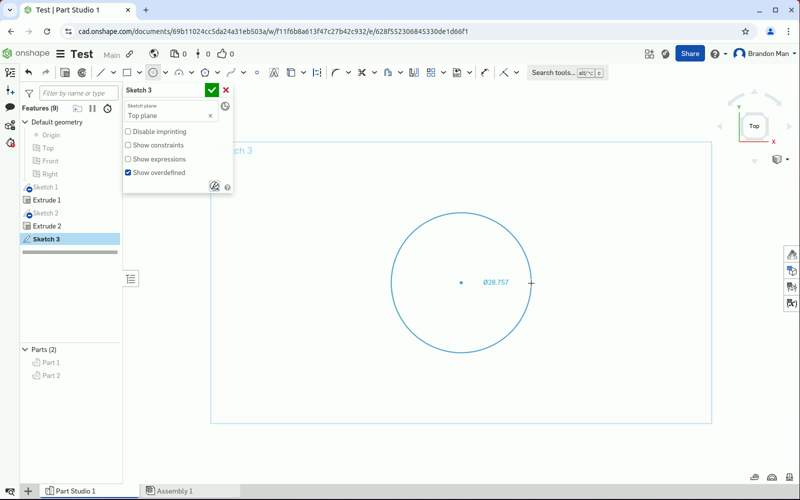
key(esc)
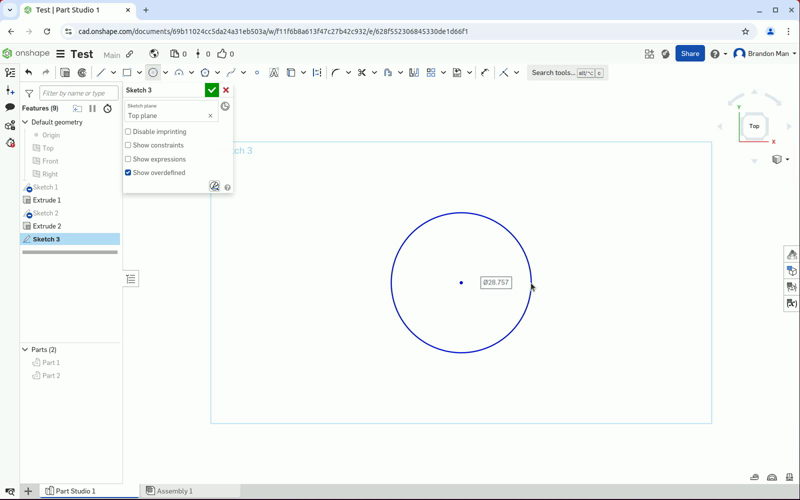
key(c)
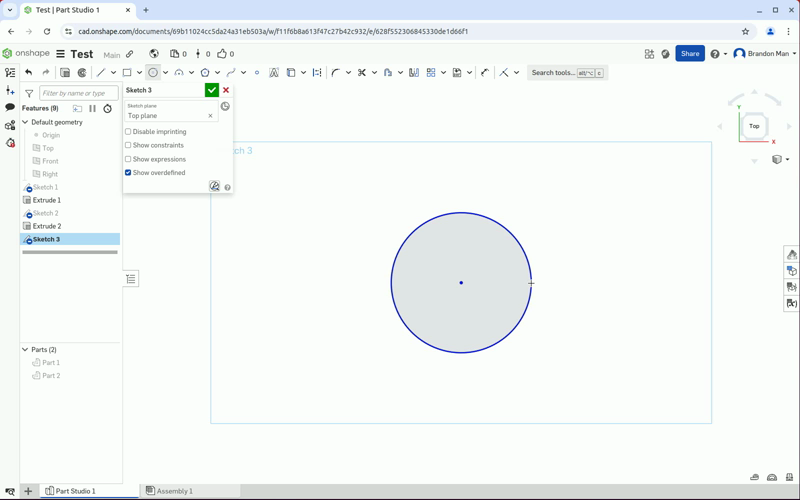
key_down(shift)
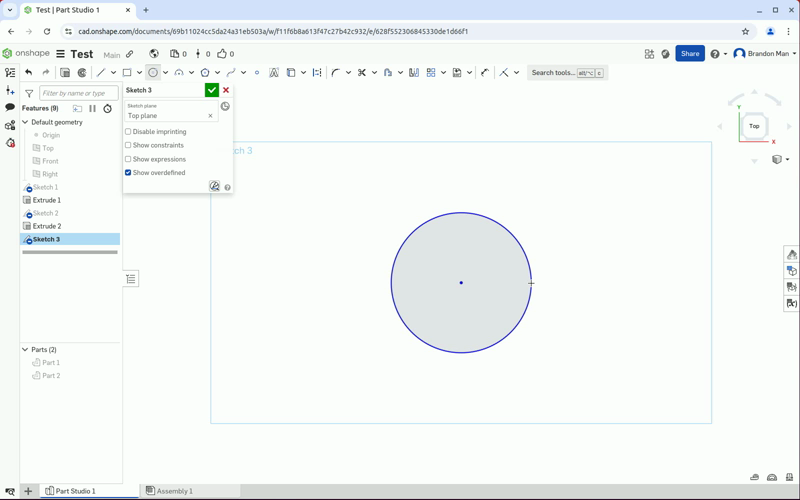
mouse_move(461, 282)
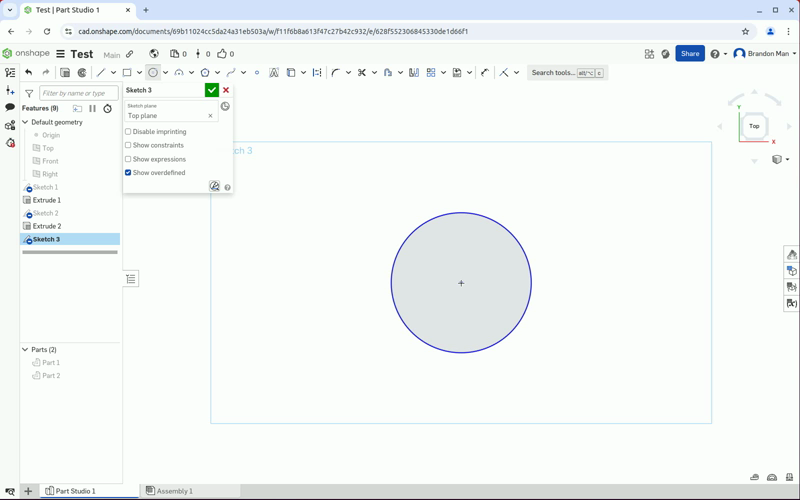
click(461, 282)
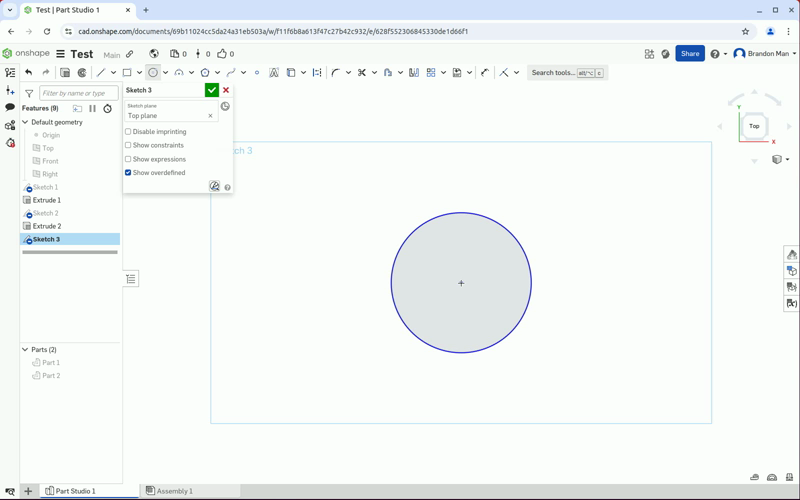
key_up(shift)
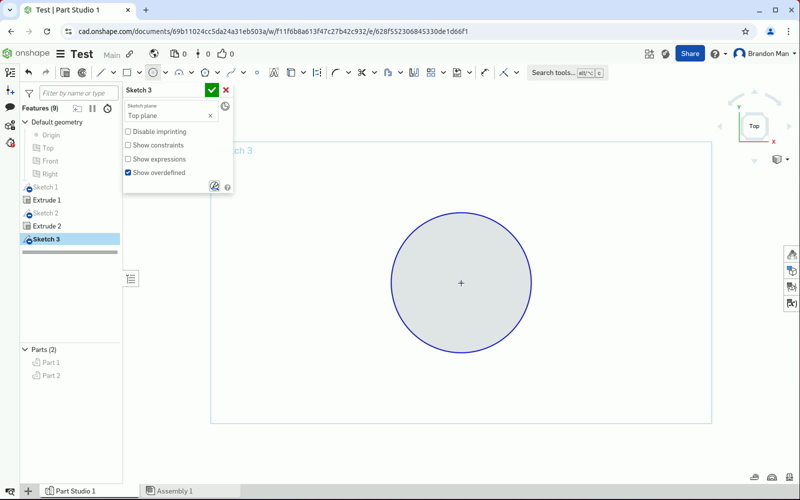
mouse_move(523, 282)
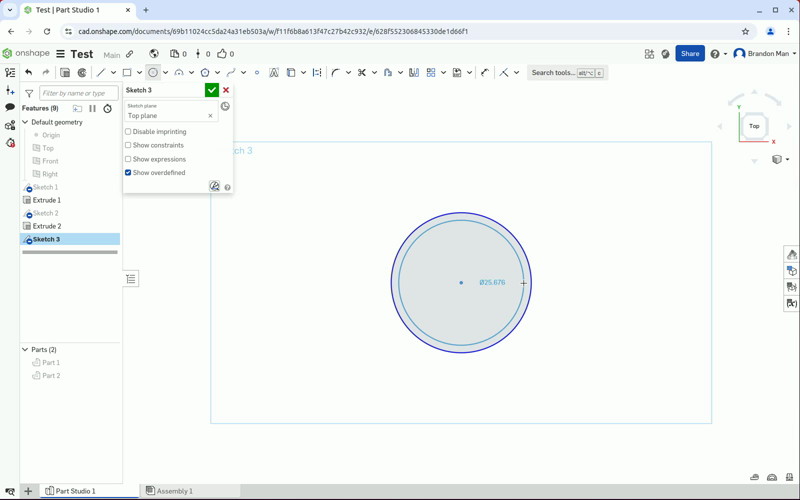
click(523, 282)
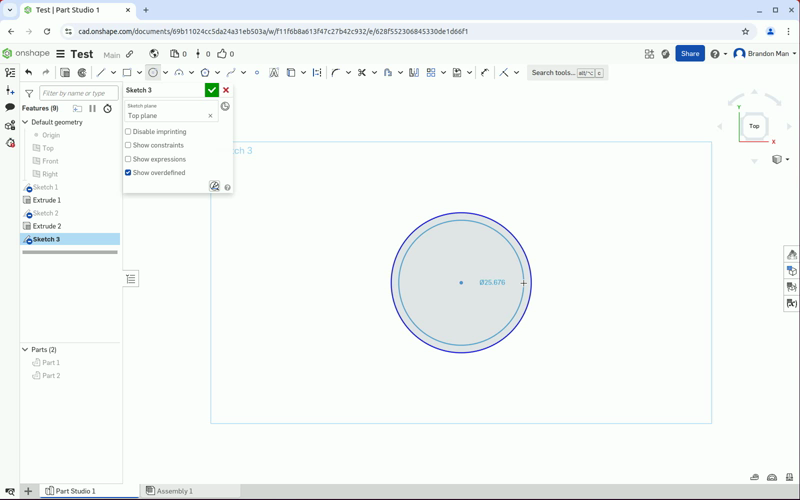
key(esc)
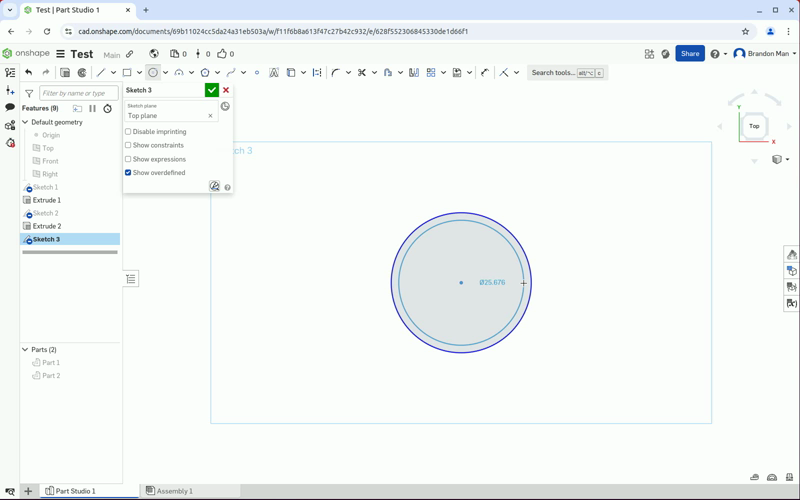
mouse_move(525, 264)
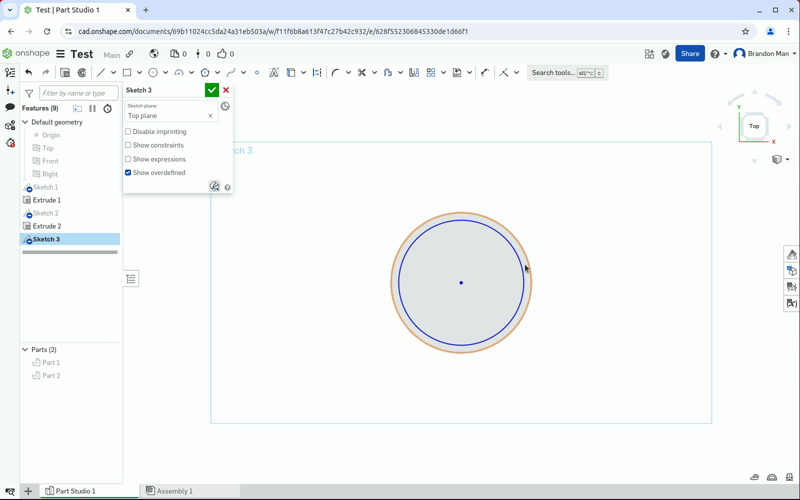
click(525, 264)
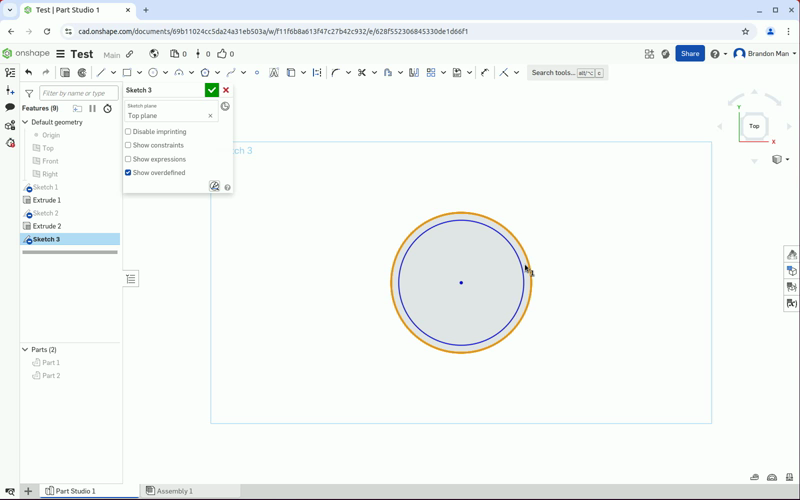
mouse_move(73, 352)
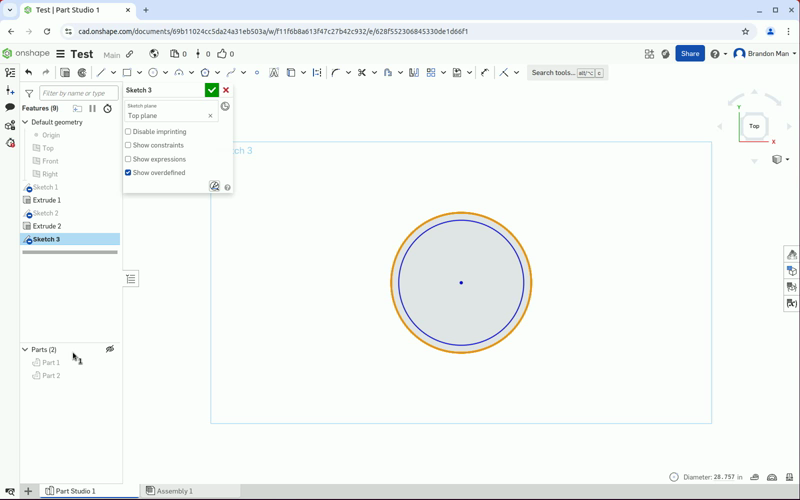
key(shift+y)
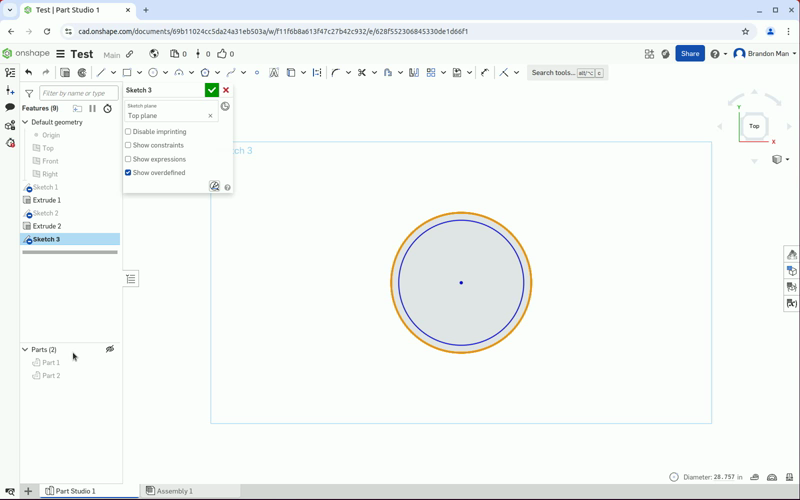
key(shift+e)
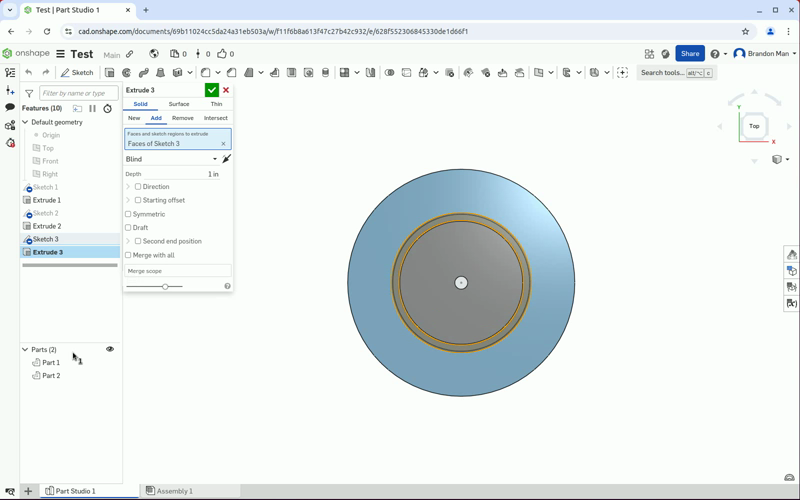
mouse_move(143, 106)
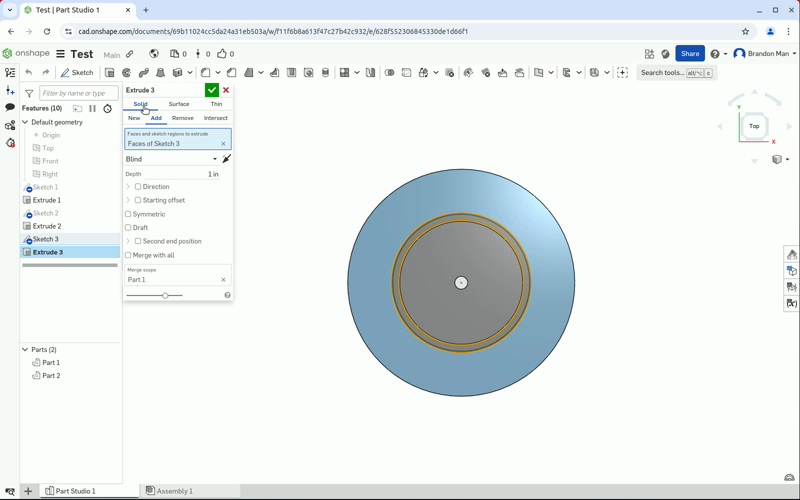
click(143, 106)
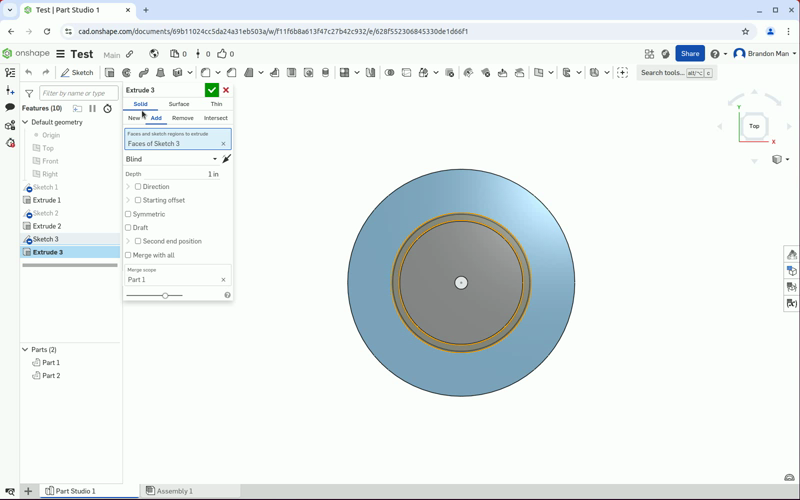
mouse_move(137, 120)
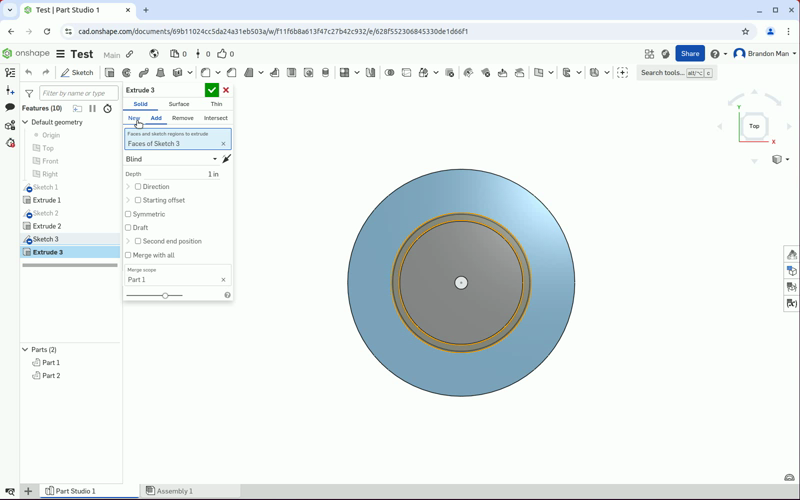
click(137, 120)
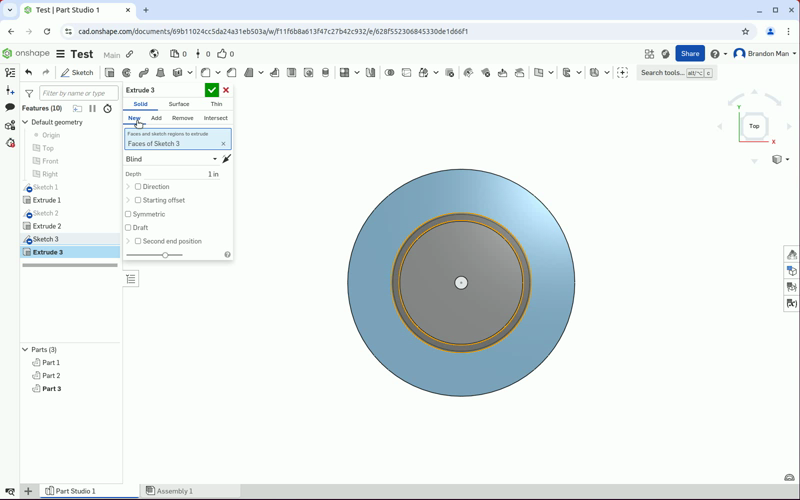
key(tab, 4)
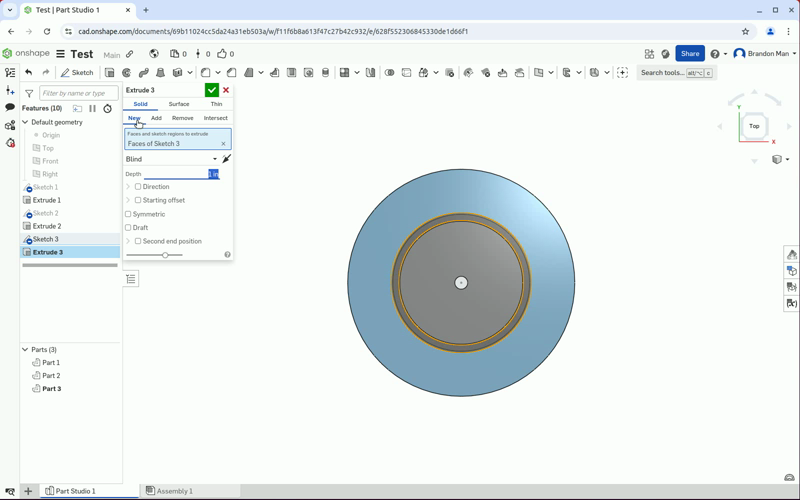
text(1.685)
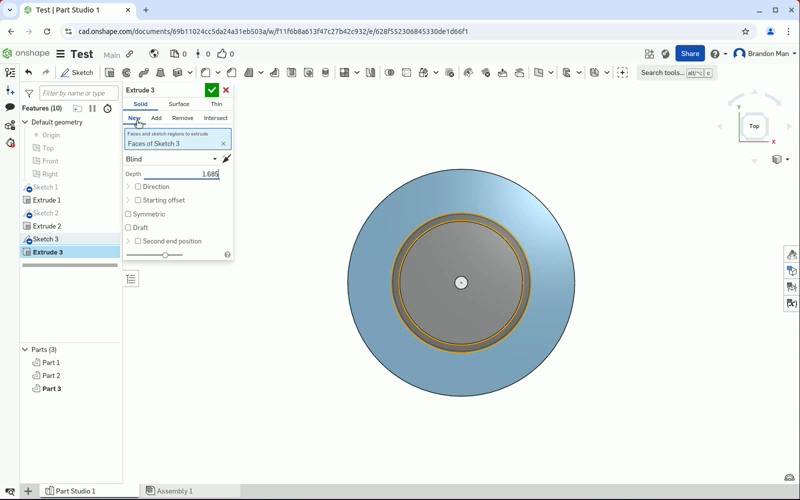
key(enter)
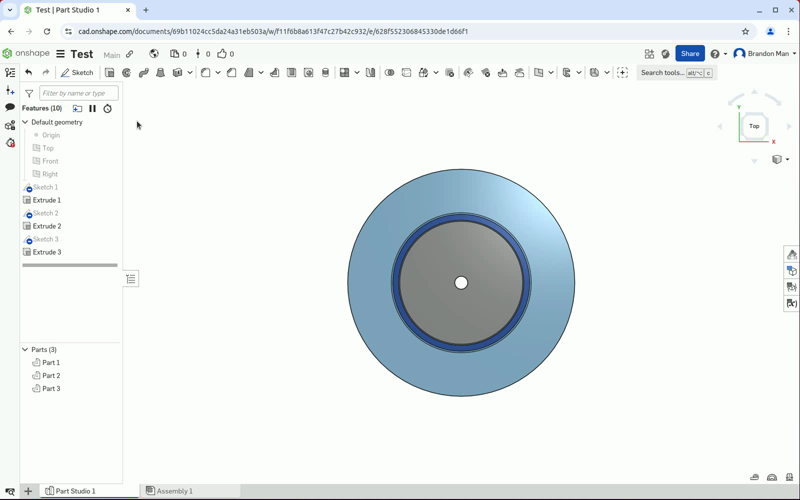
key(shift+h)
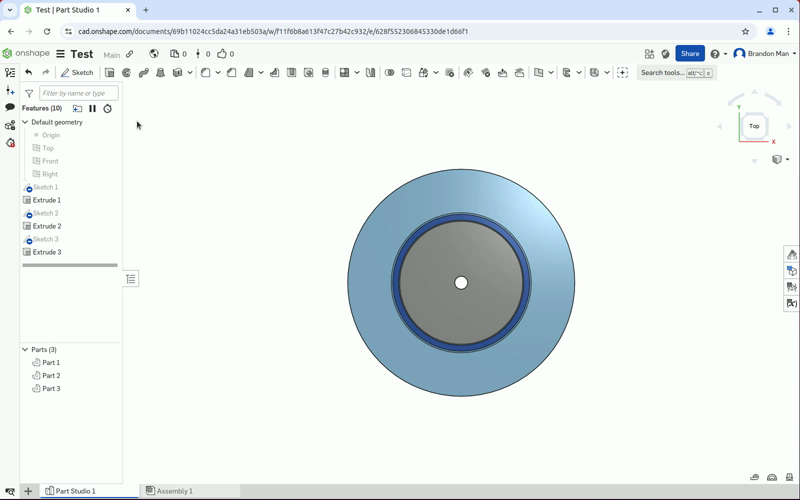
key(shift+h)
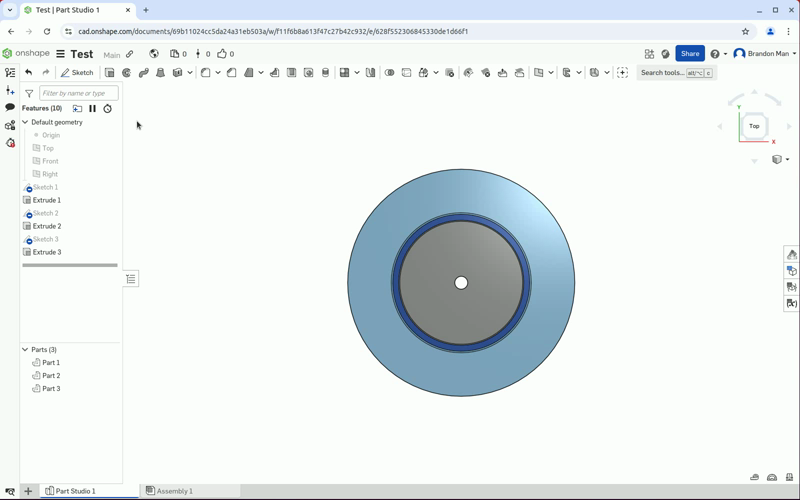
mouse_move(73, 189)
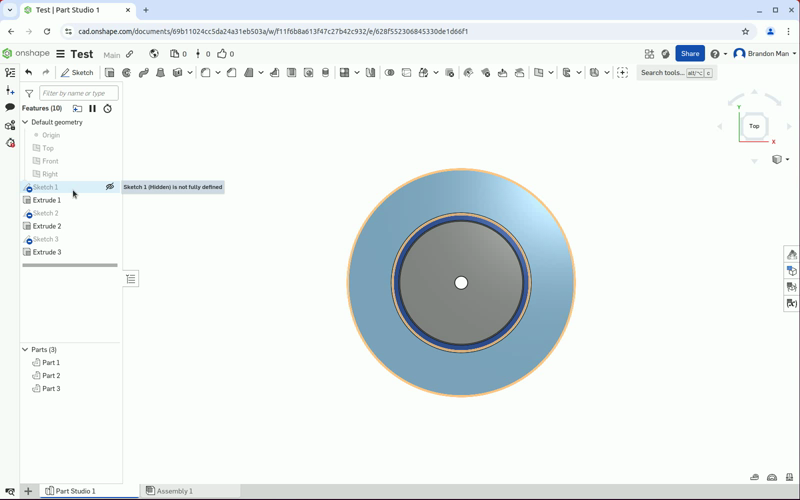
click(73, 189)
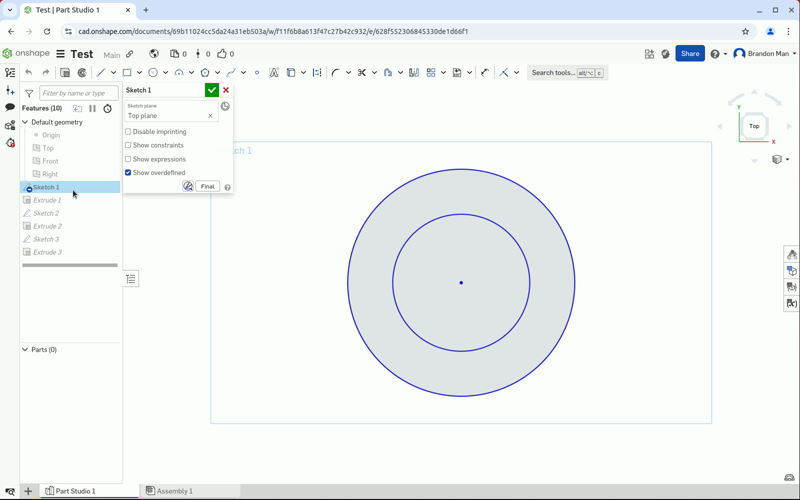
mouse_move(229, 92)
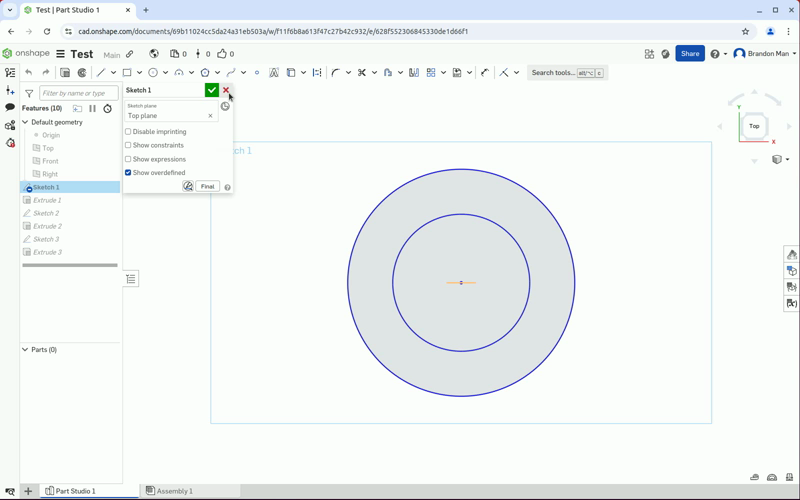
click(229, 92)
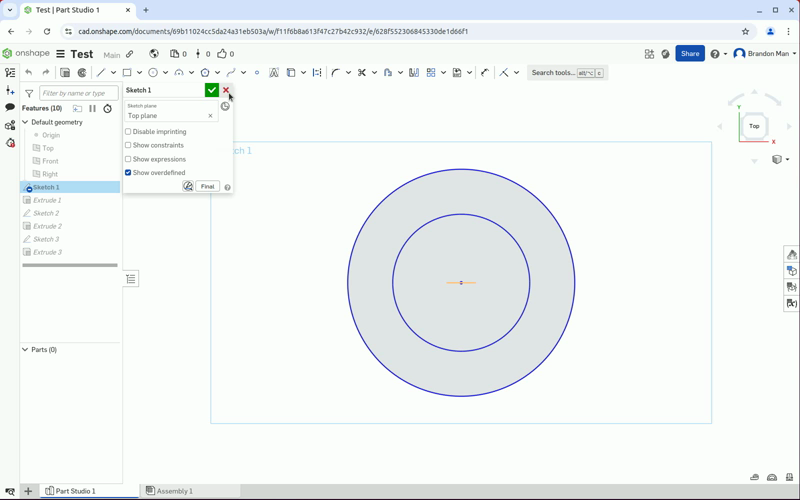
key(shift+s)
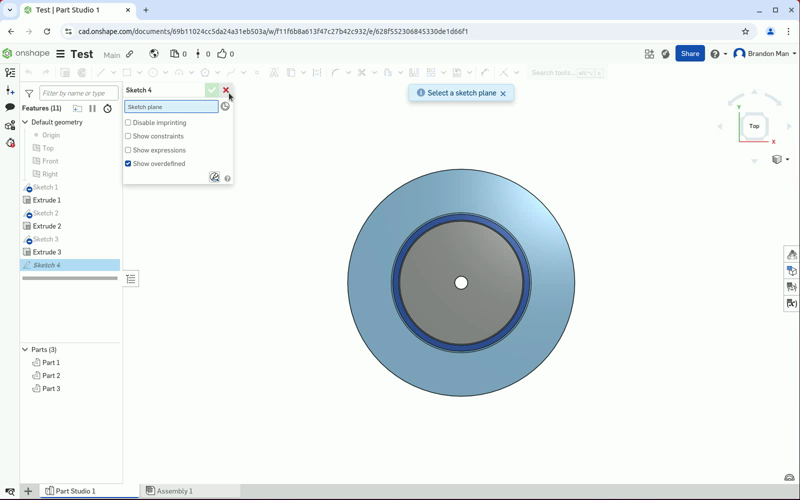
mouse_move(73, 150)
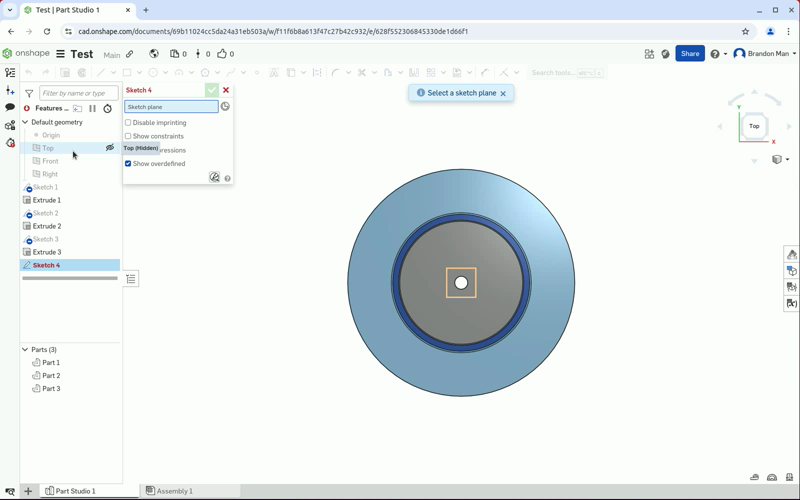
click(73, 150)
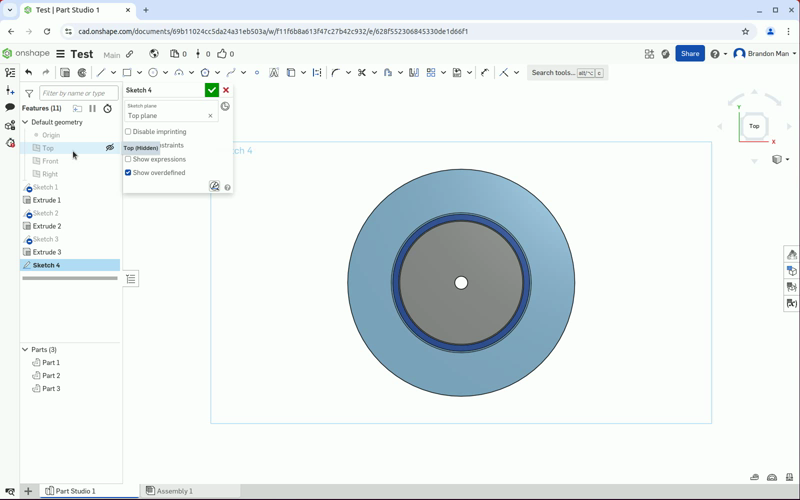
mouse_move(73, 352)
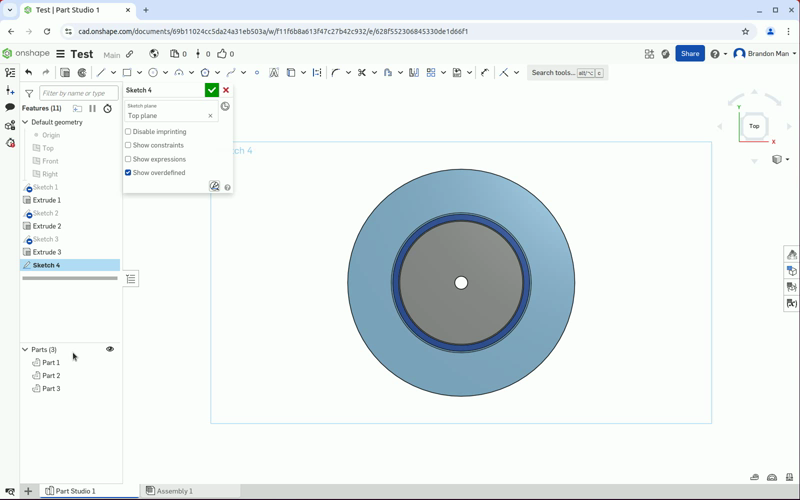
key(y)
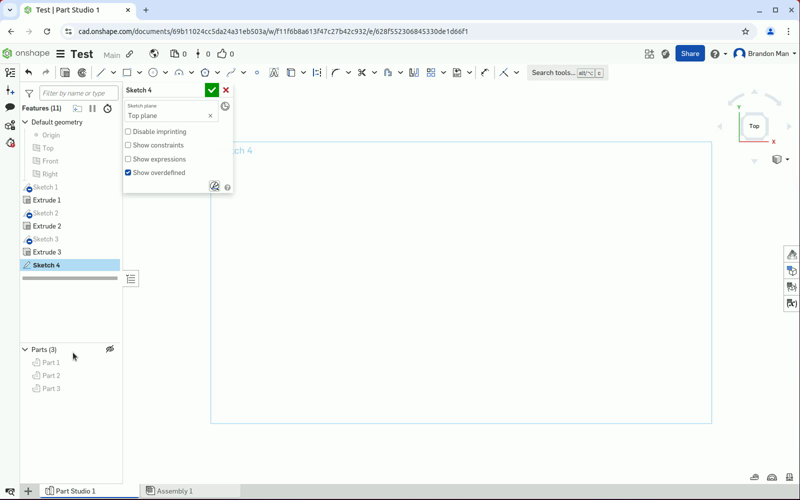
key(c)
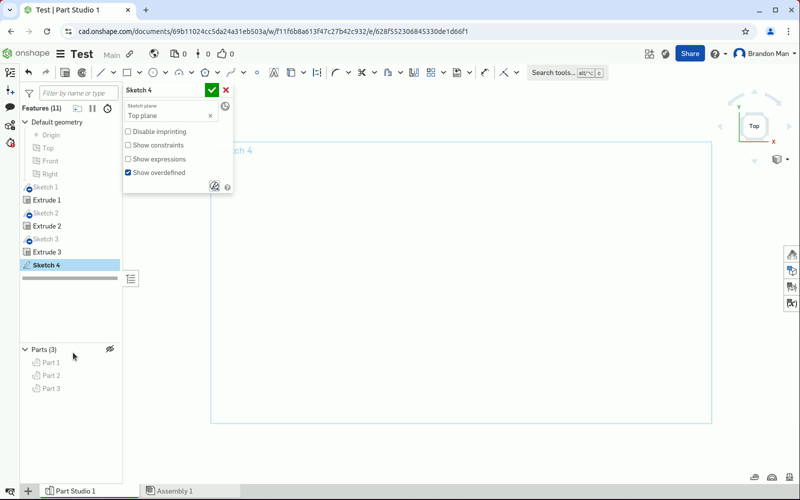
key_down(shift)
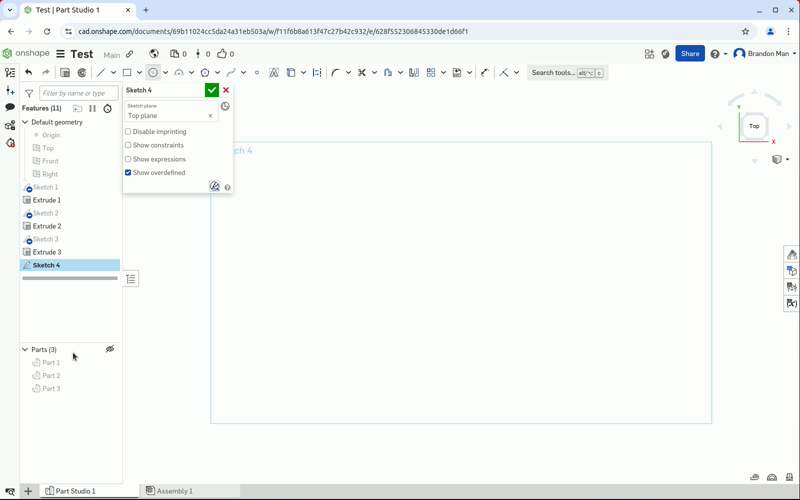
mouse_move(461, 282)
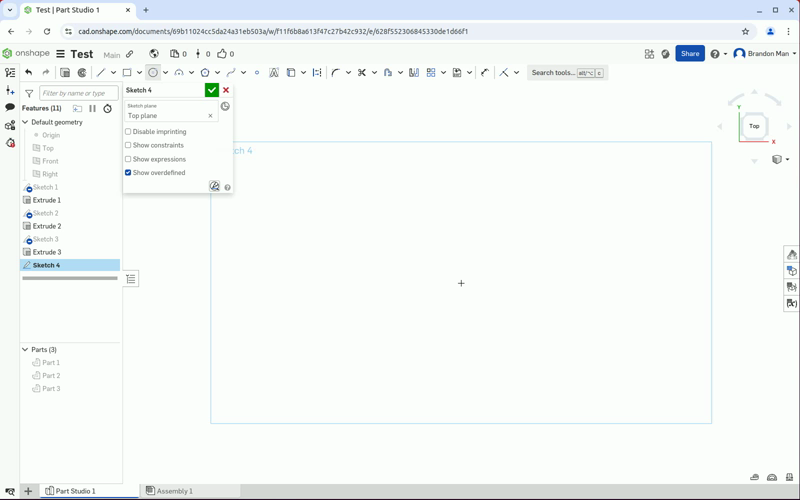
click(461, 282)
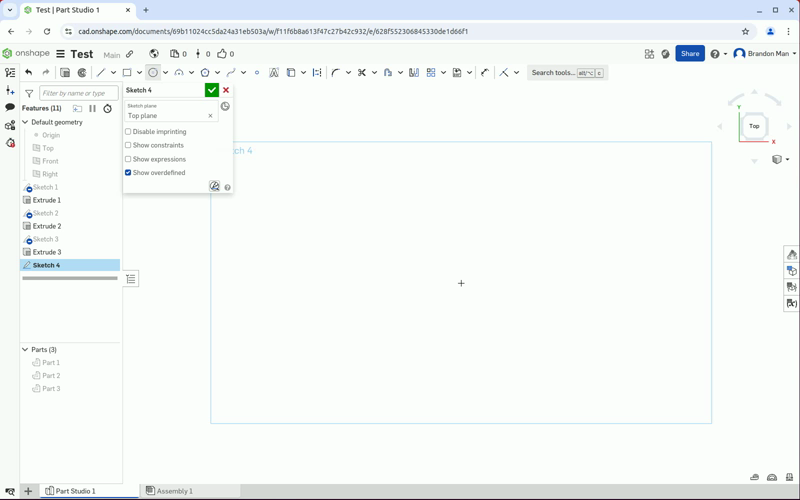
key_up(shift)
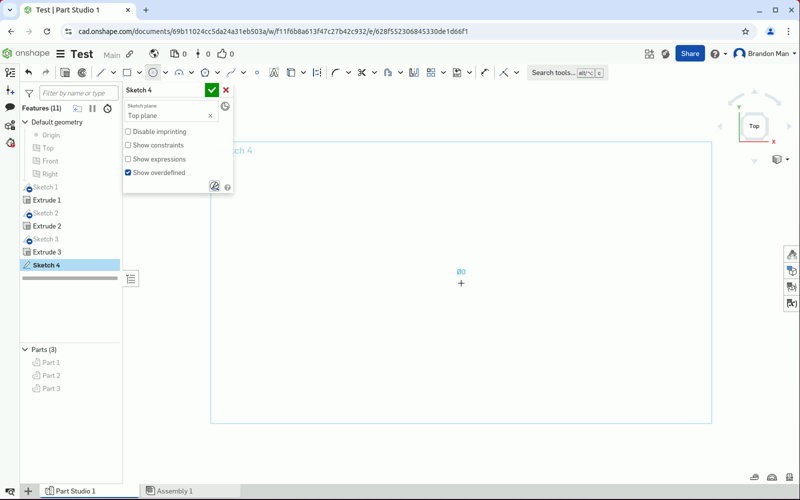
mouse_move(531, 282)
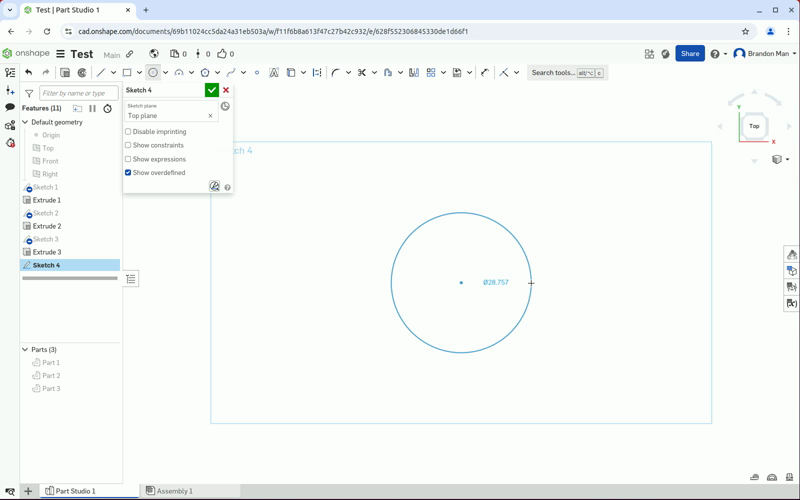
click(531, 282)
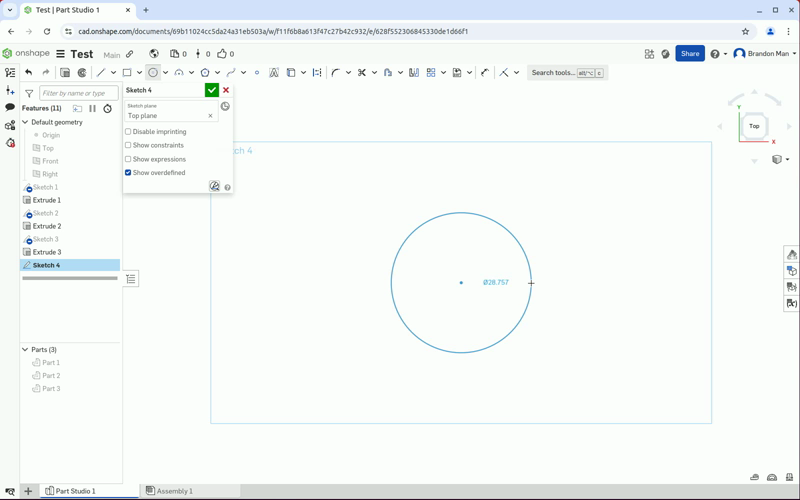
key(esc)
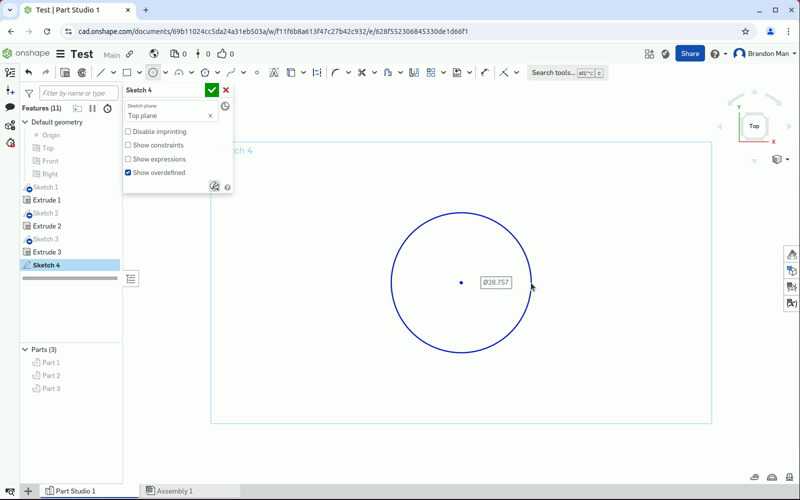
key(c)
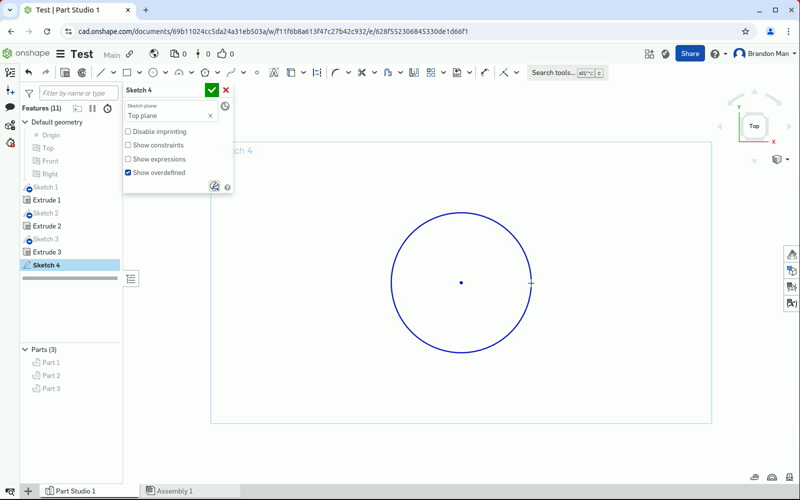
key_down(shift)
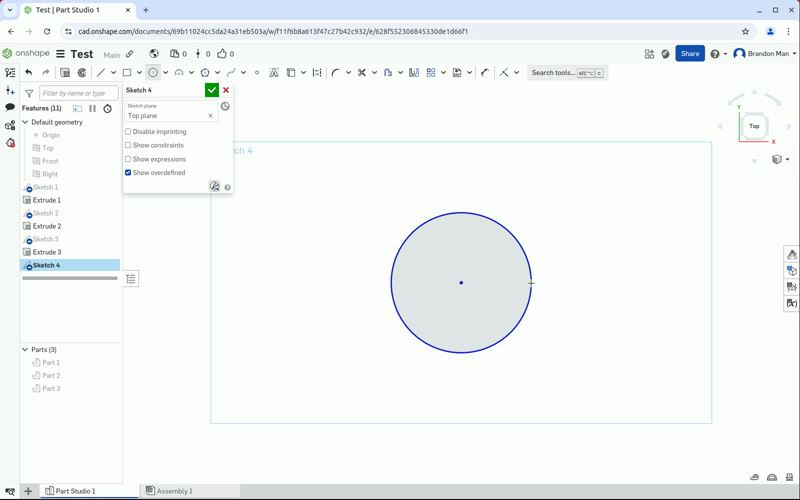
mouse_move(461, 282)
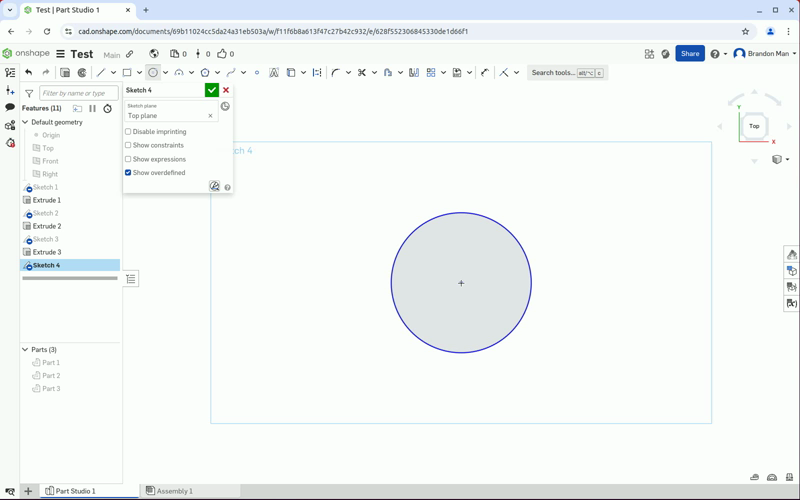
click(461, 282)
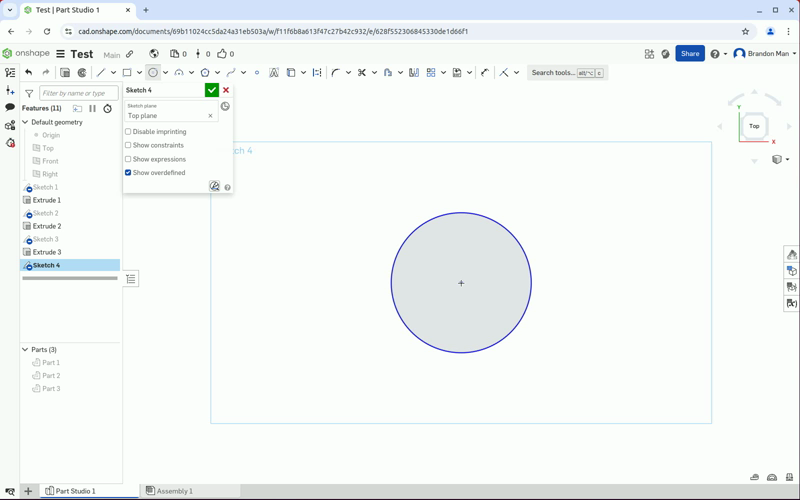
key_up(shift)
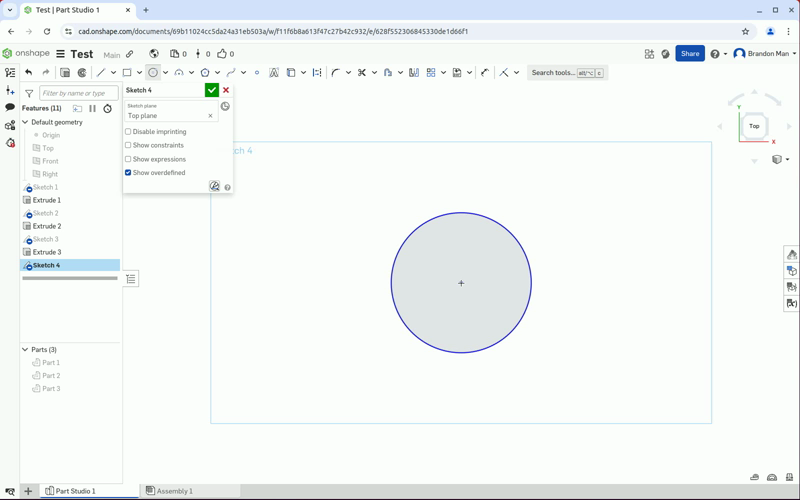
mouse_move(523, 282)
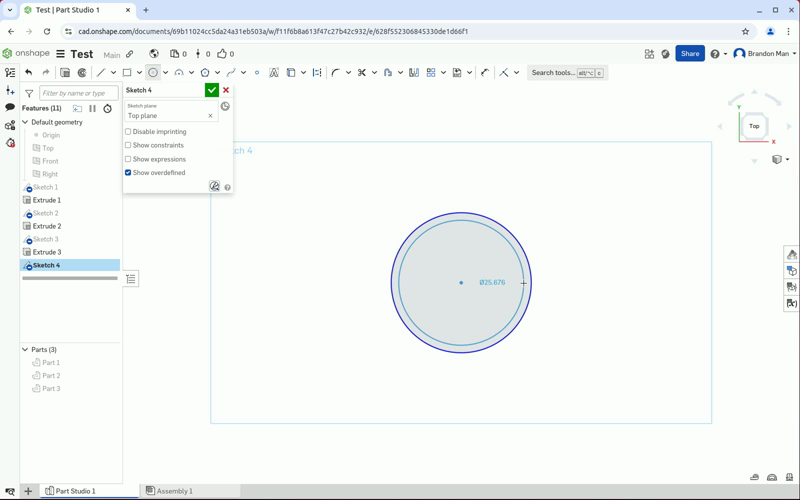
click(523, 282)
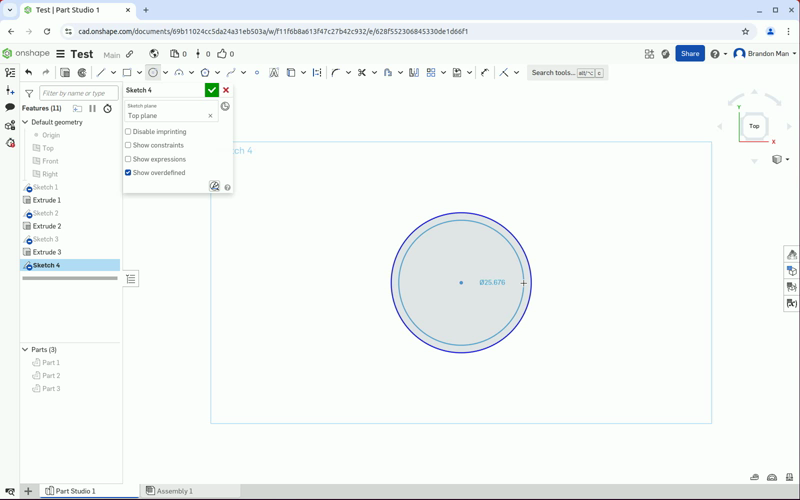
key(esc)
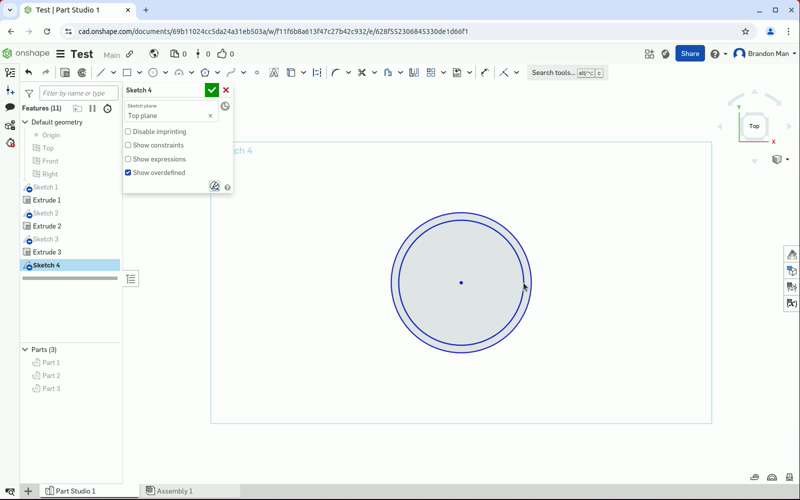
mouse_move(523, 307)
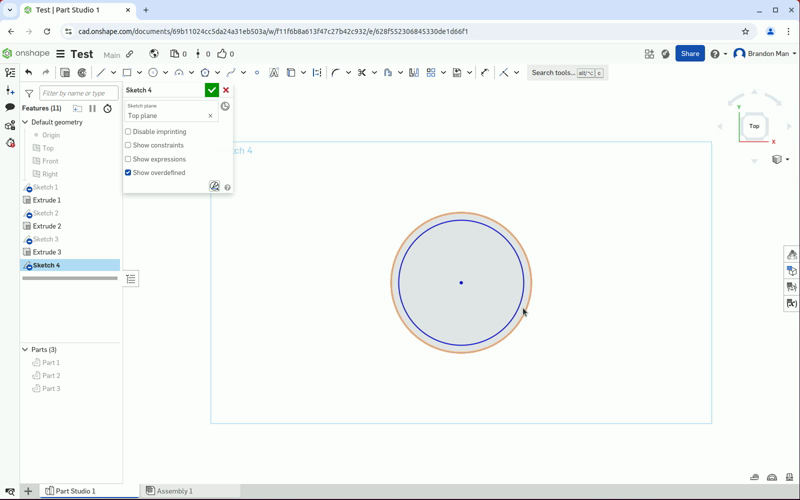
click(523, 307)
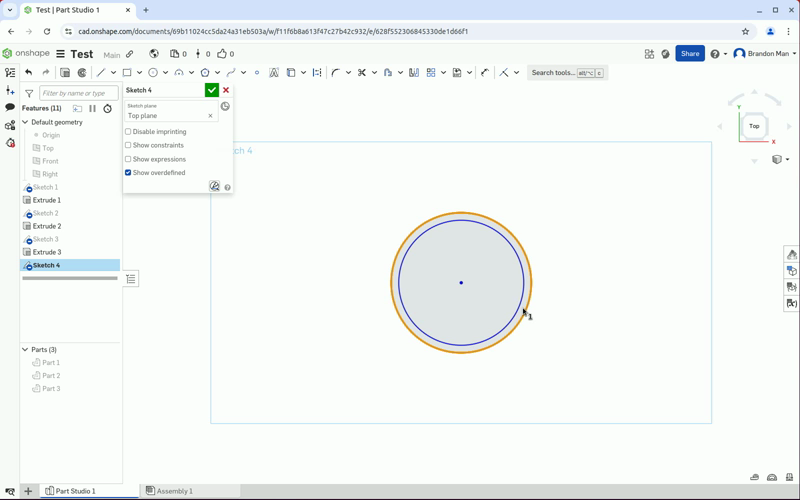
mouse_move(73, 352)
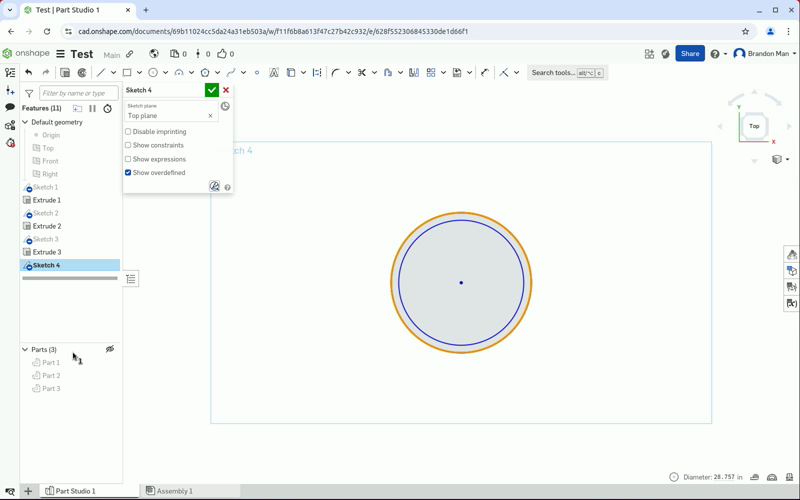
key(shift+y)
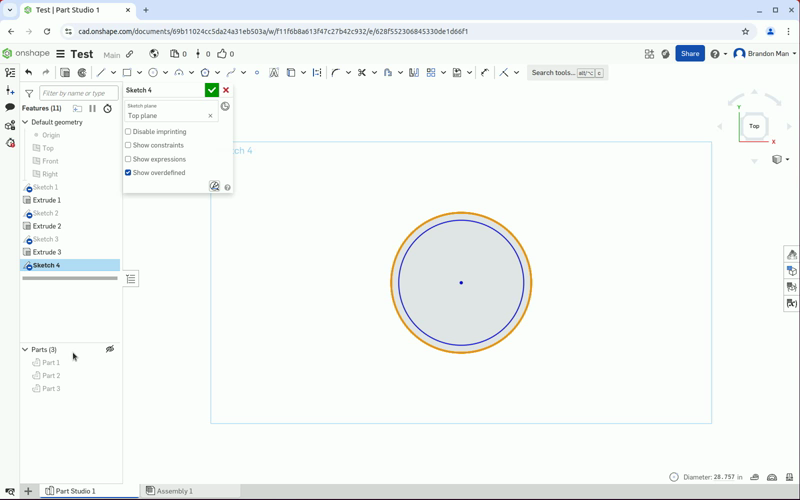
key(shift+e)
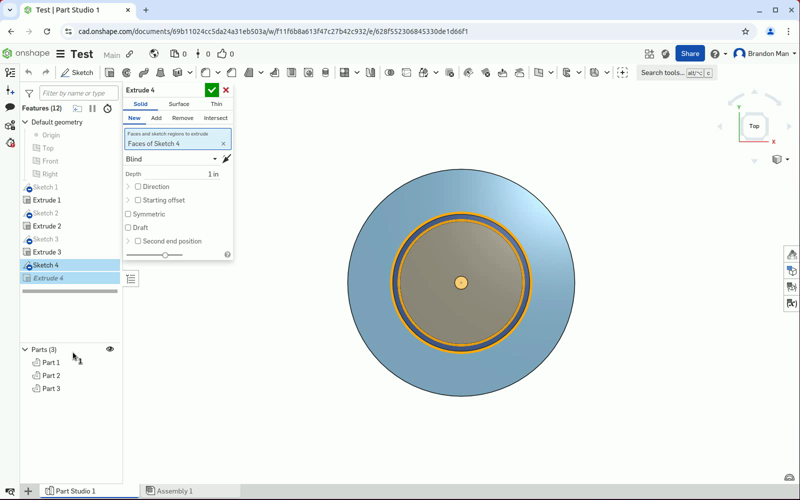
mouse_move(143, 106)
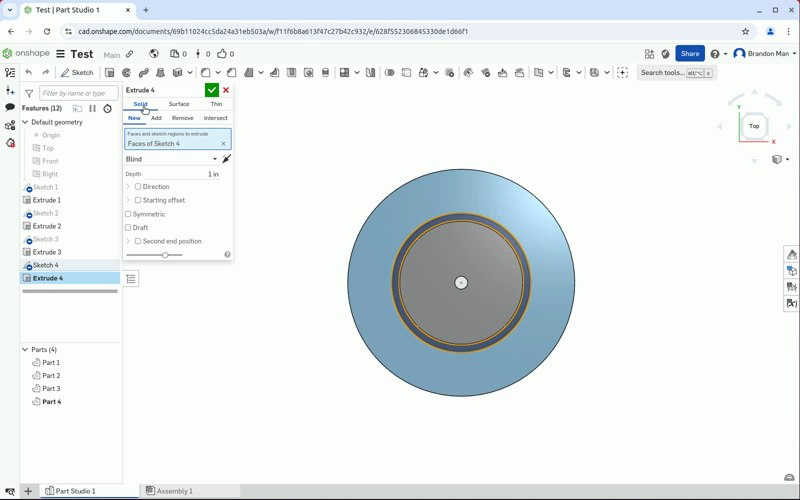
click(143, 106)
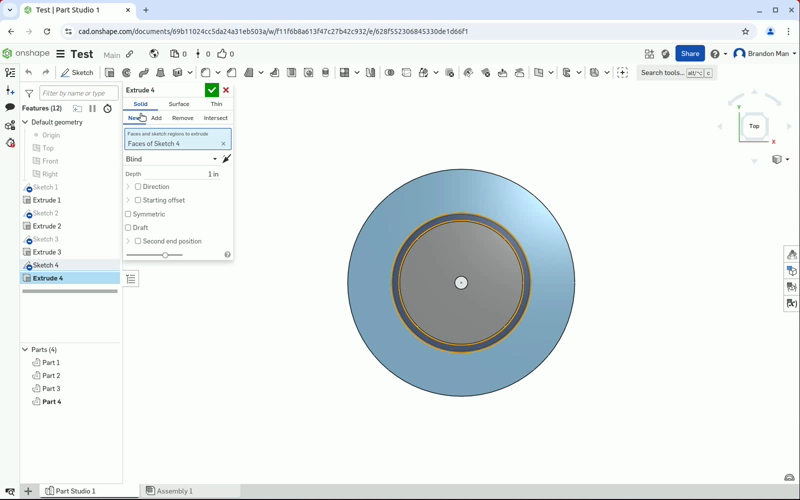
mouse_move(137, 120)
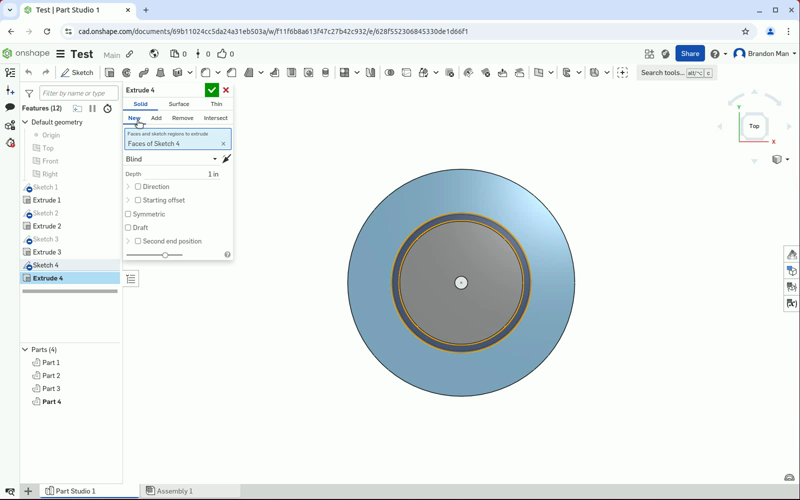
click(137, 120)
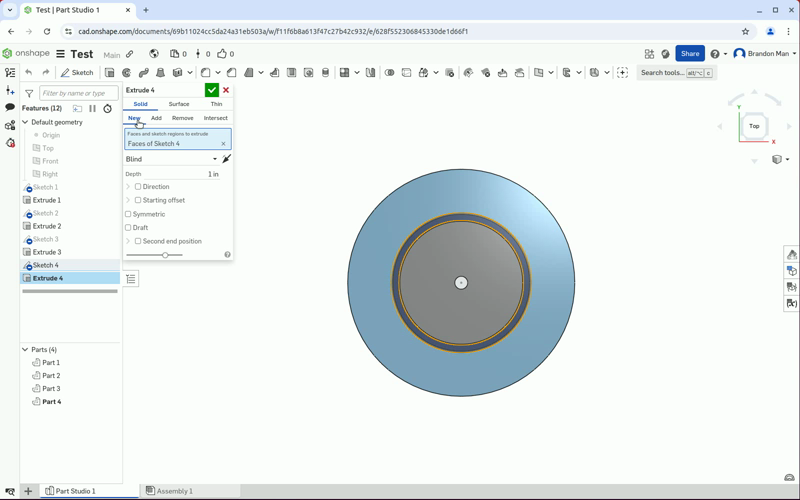
key(tab, 4)
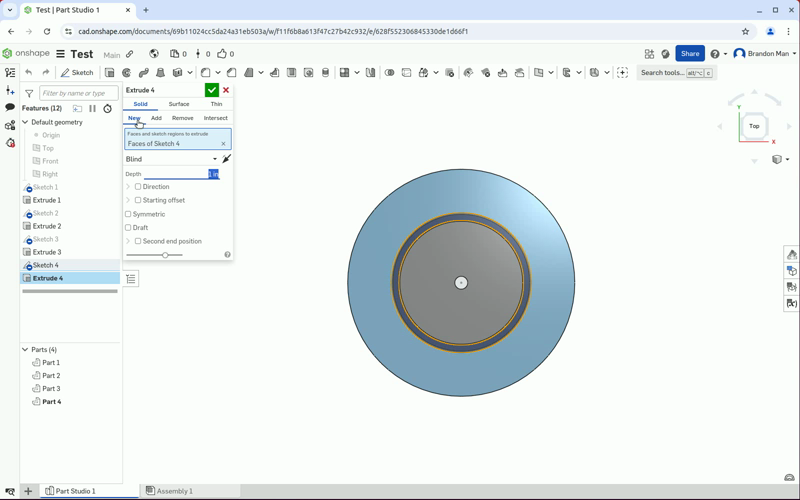
text(17.331)
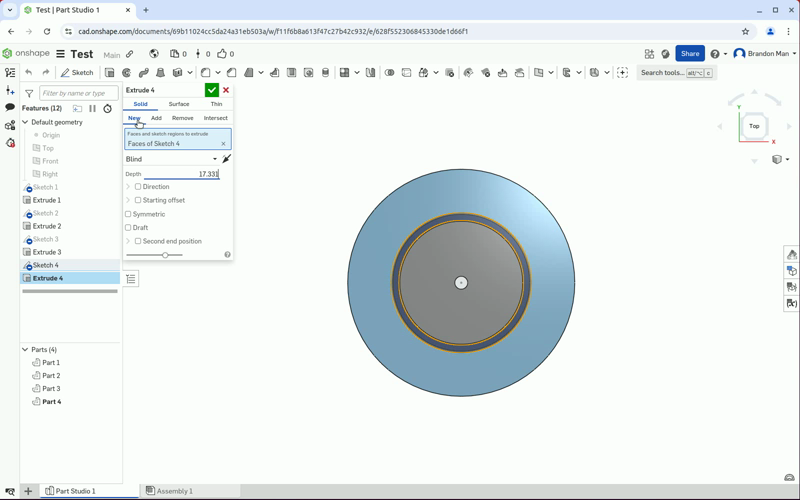
key(enter)
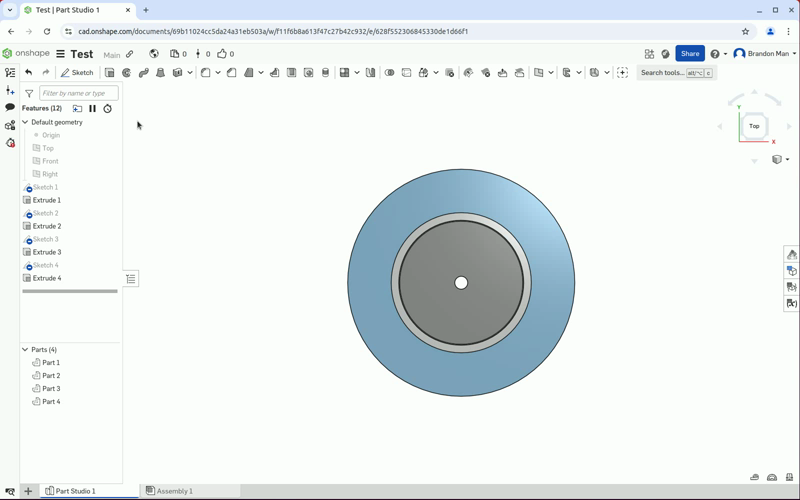
key(shift+h)
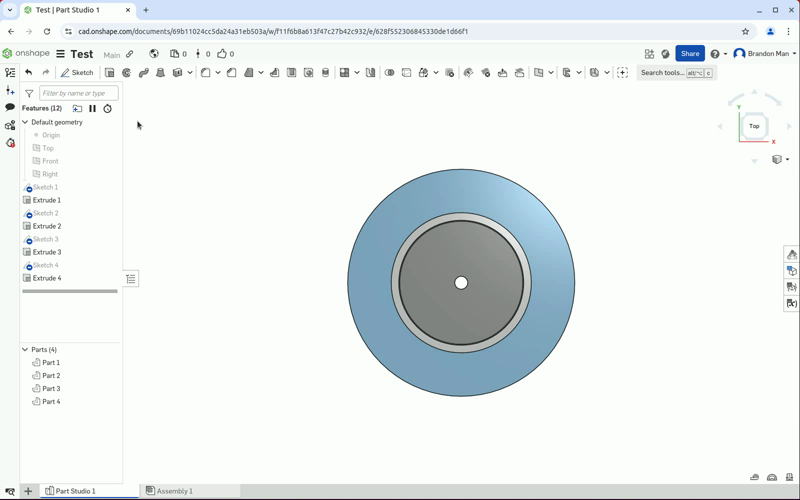
key(shift+h)
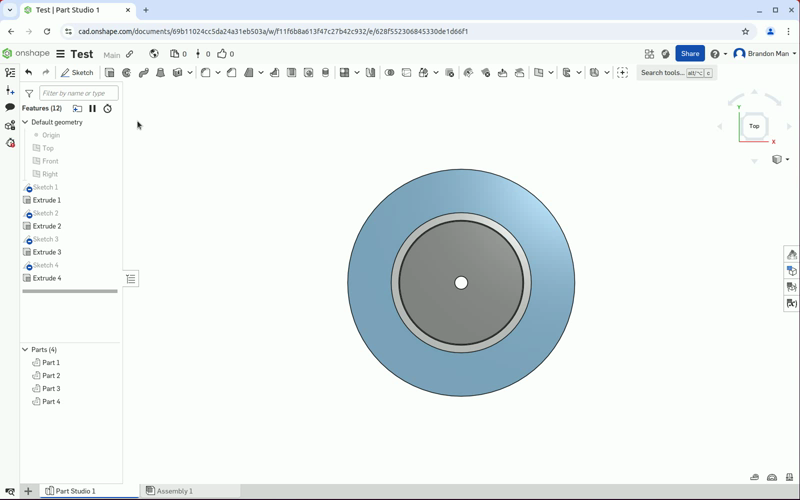
mouse_move(73, 189)
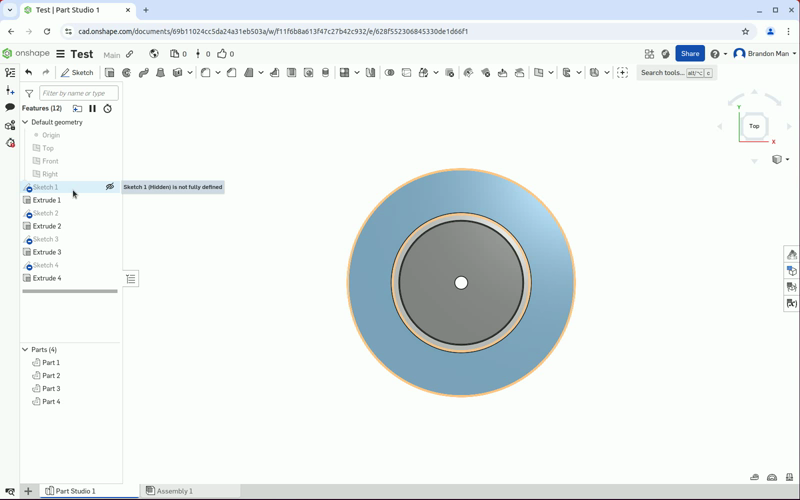
click(73, 189)
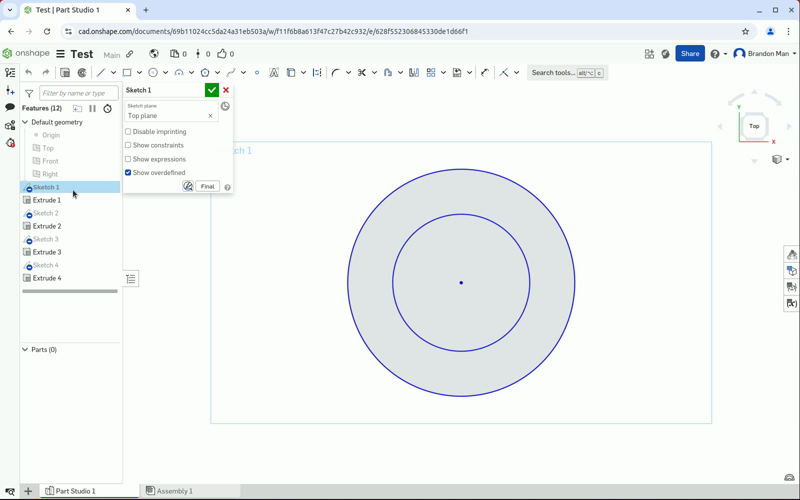
mouse_move(229, 92)
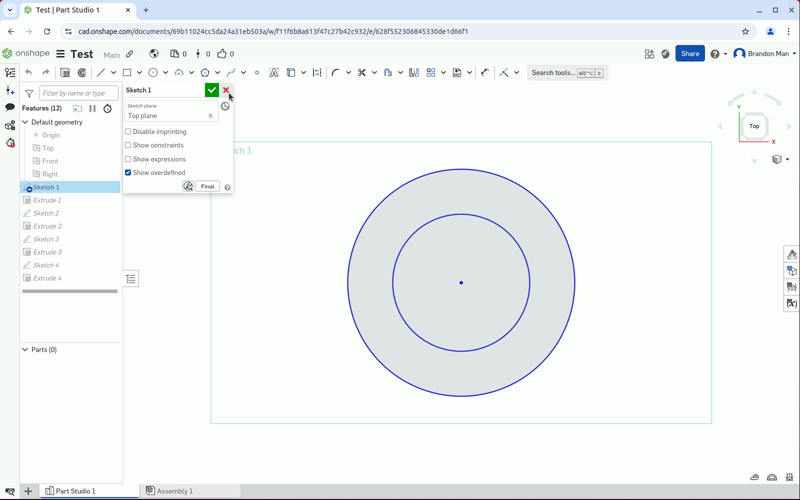
click(229, 92)
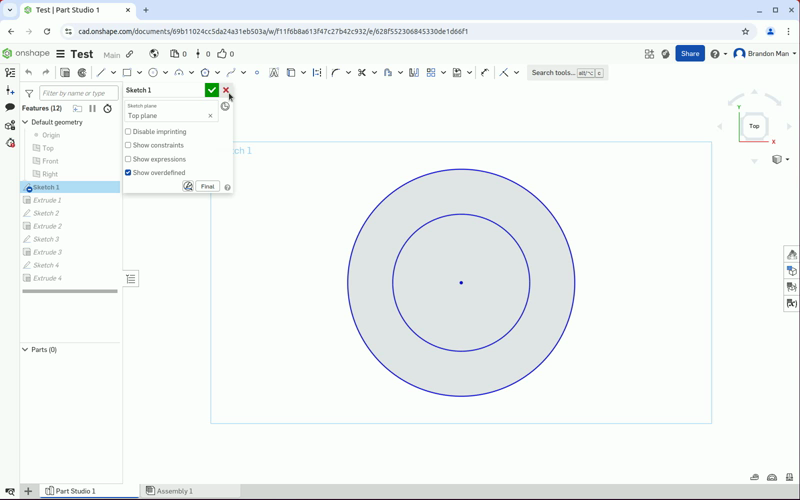
key(shift+s)
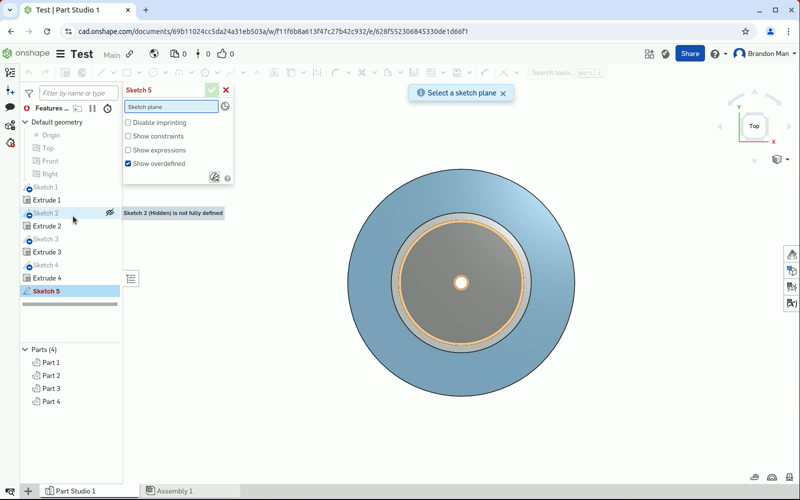
scroll(3)
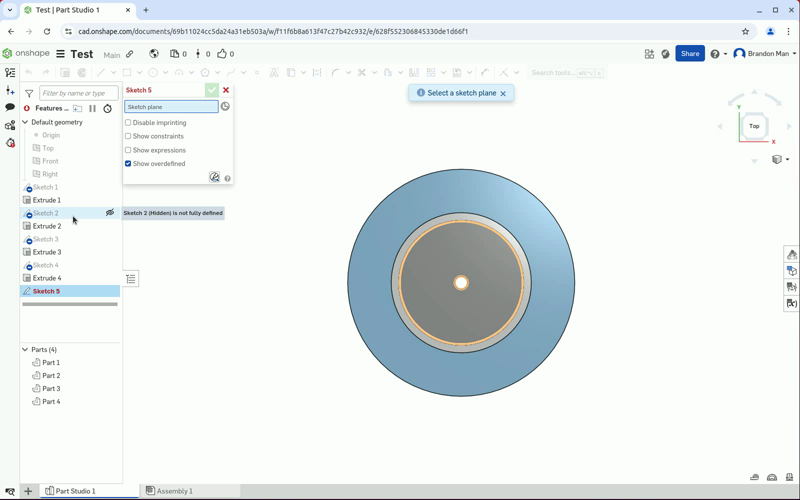
mouse_move(73, 150)
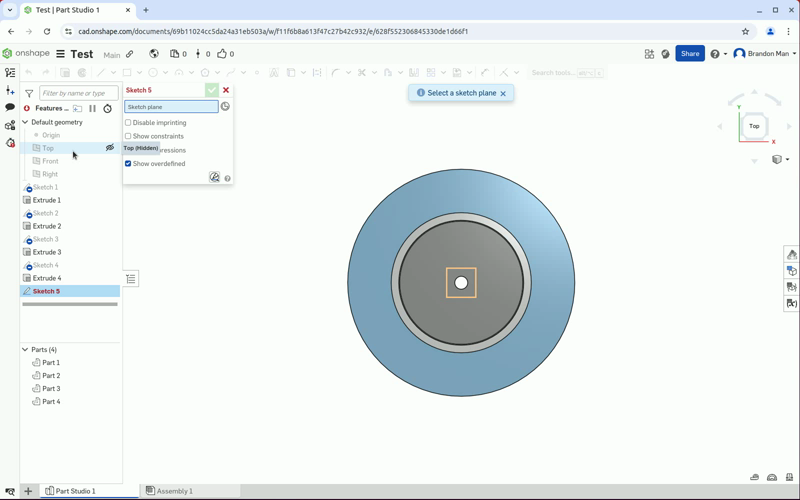
click(73, 150)
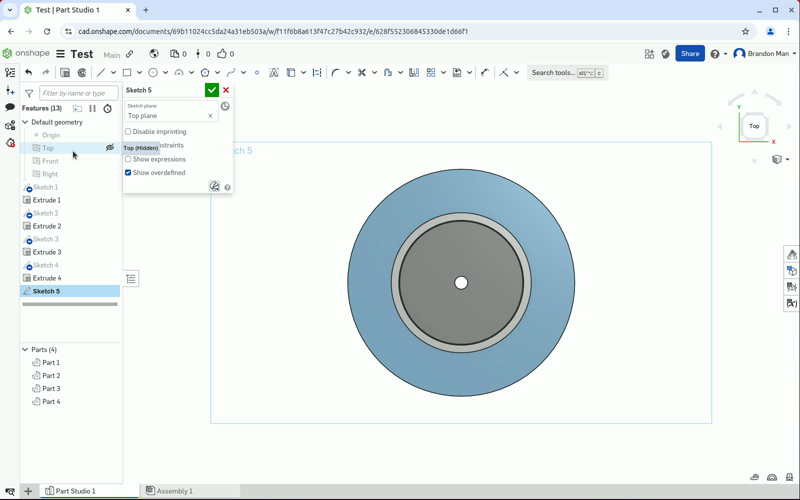
mouse_move(73, 352)
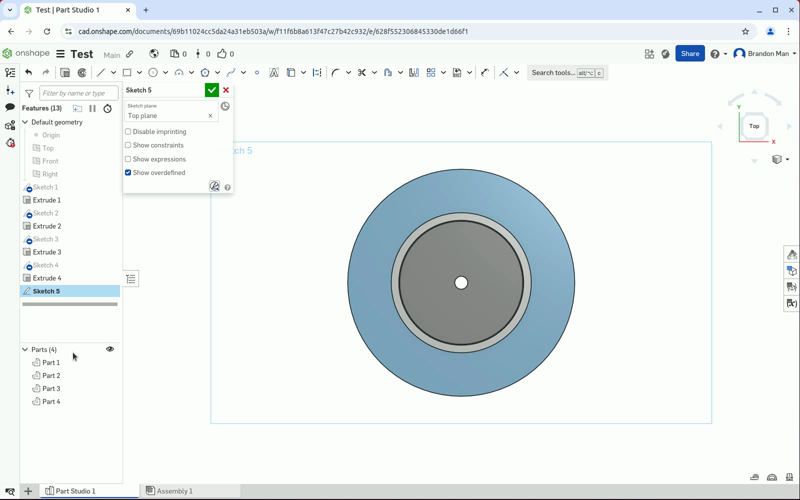
key(y)
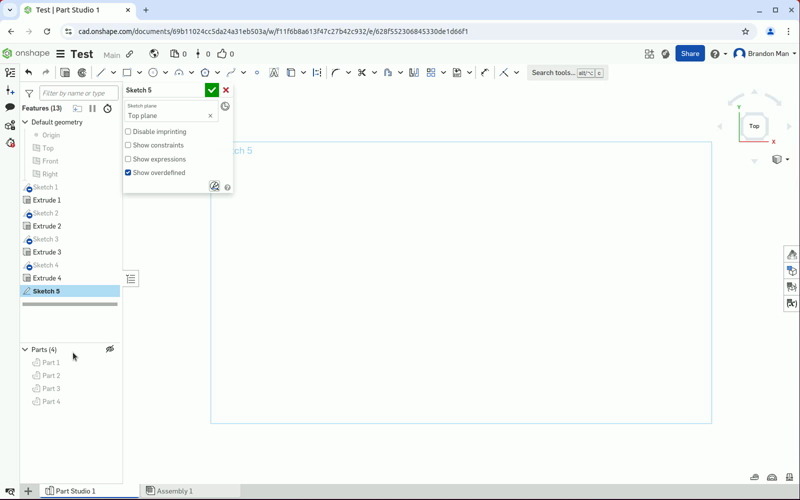
key(c)
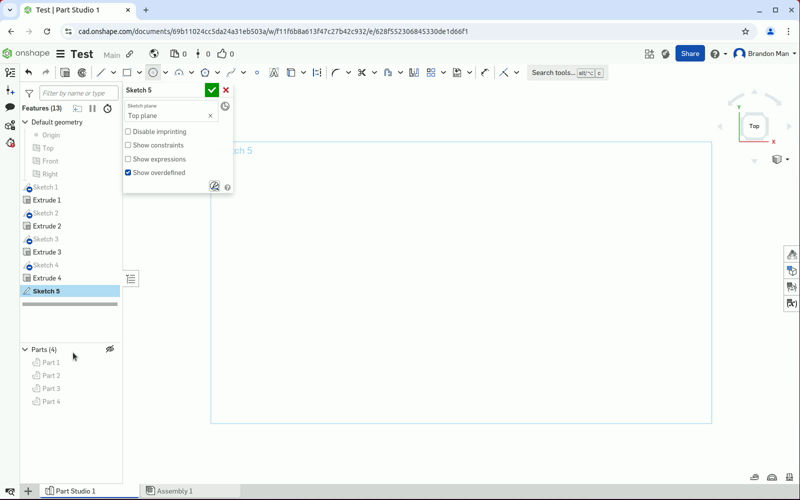
key_down(shift)
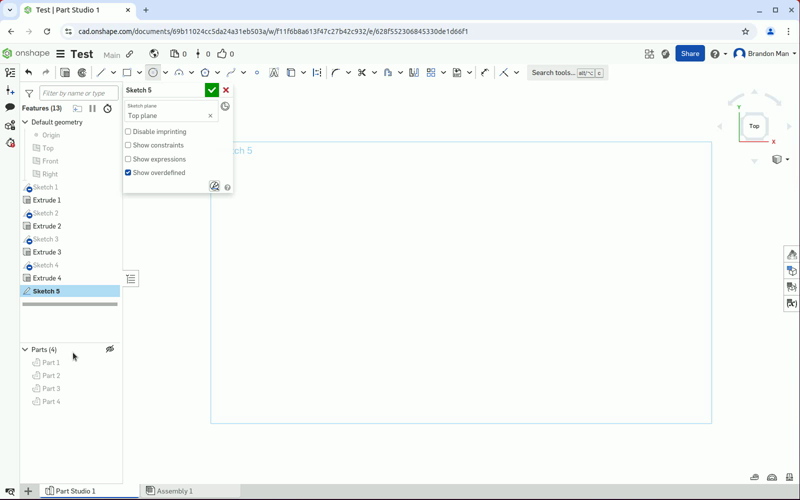
mouse_move(461, 282)
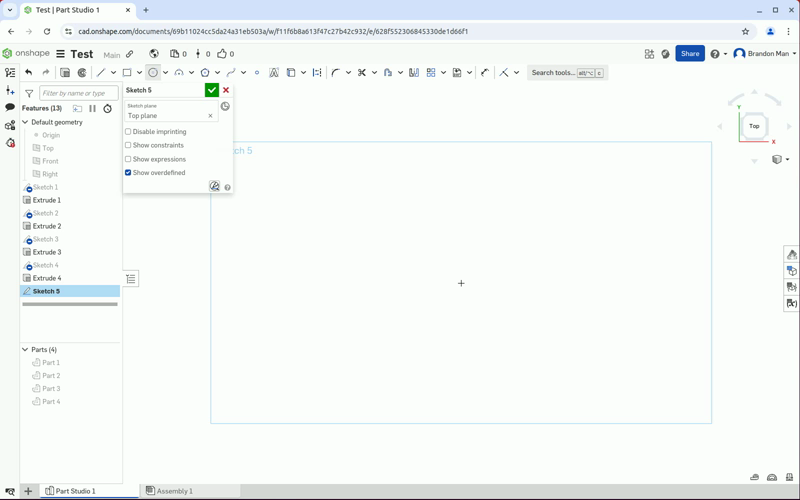
click(461, 282)
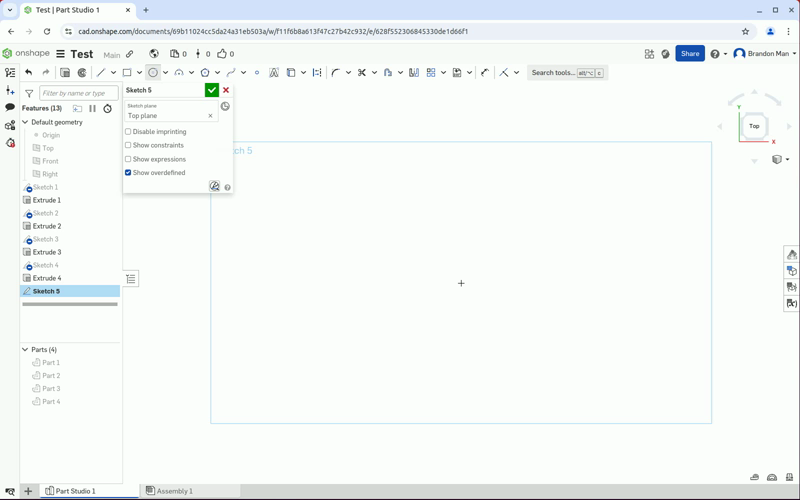
key_up(shift)
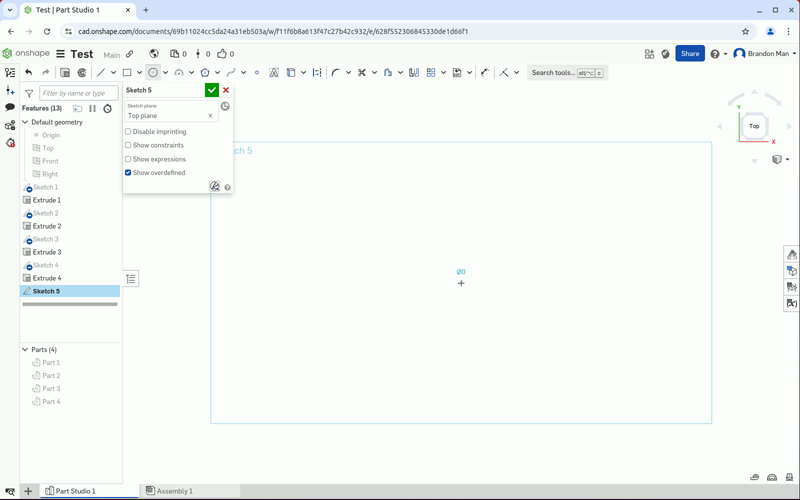
mouse_move(574, 282)
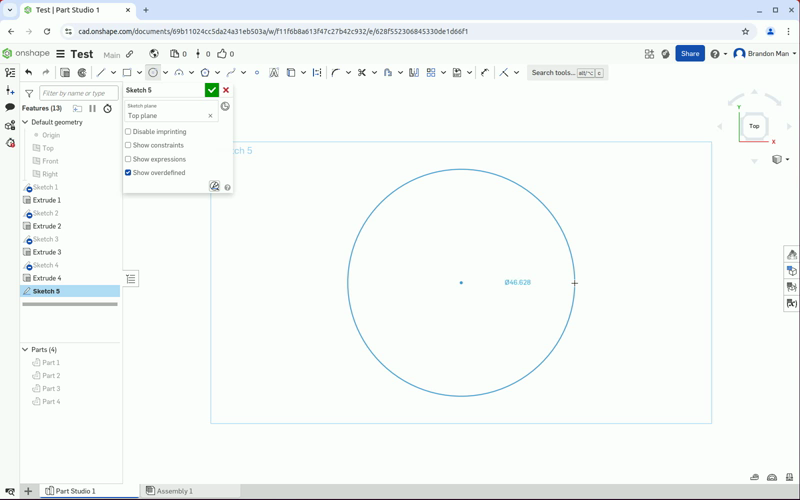
click(574, 282)
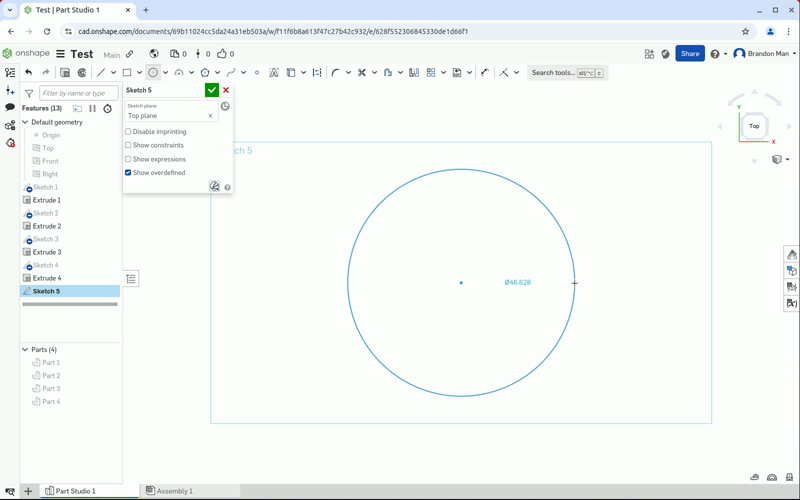
key(esc)
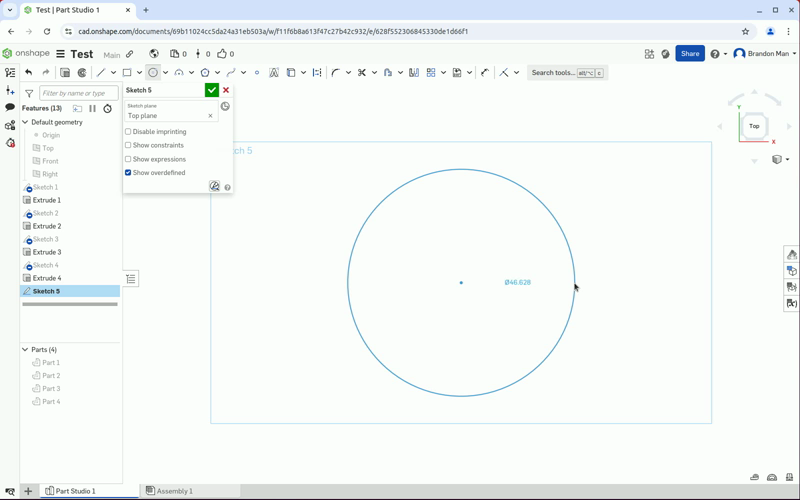
key(c)
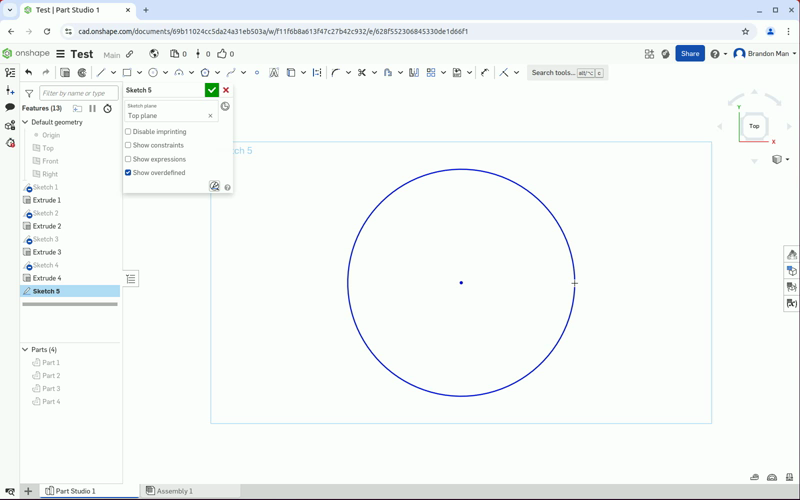
key_down(shift)
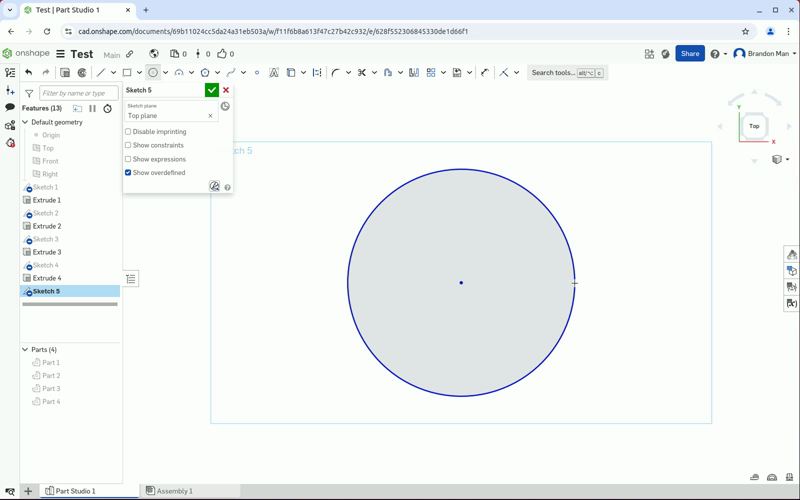
mouse_move(461, 282)
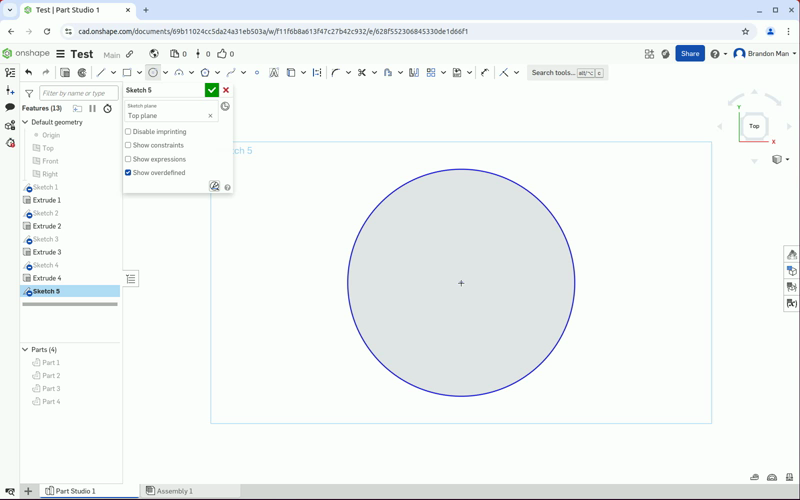
click(461, 282)
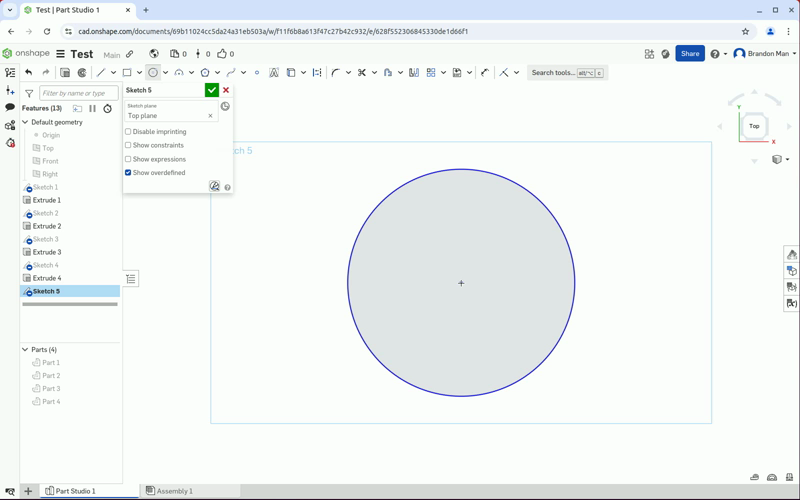
key_up(shift)
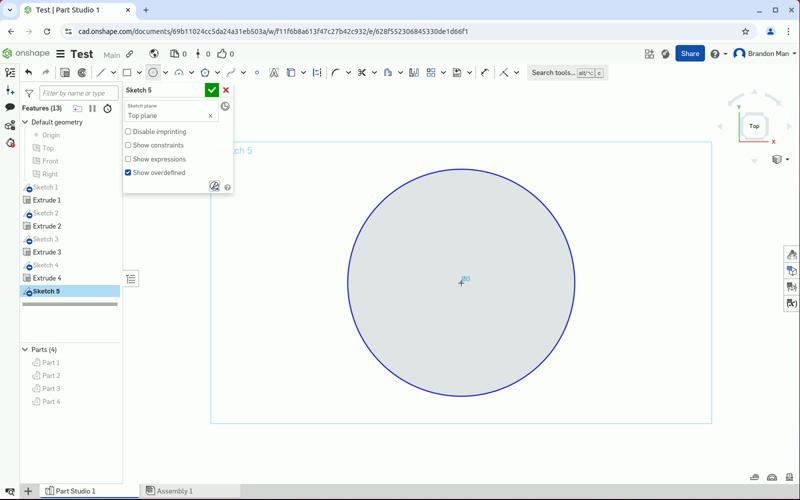
mouse_move(529, 282)
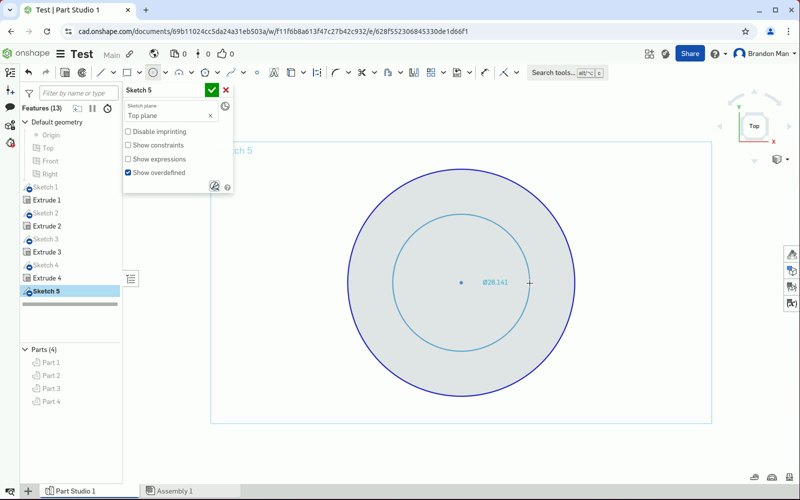
click(529, 282)
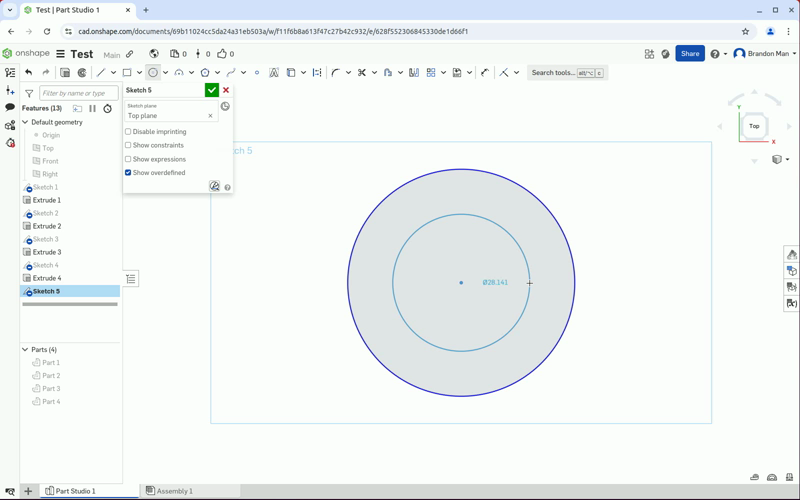
key(esc)
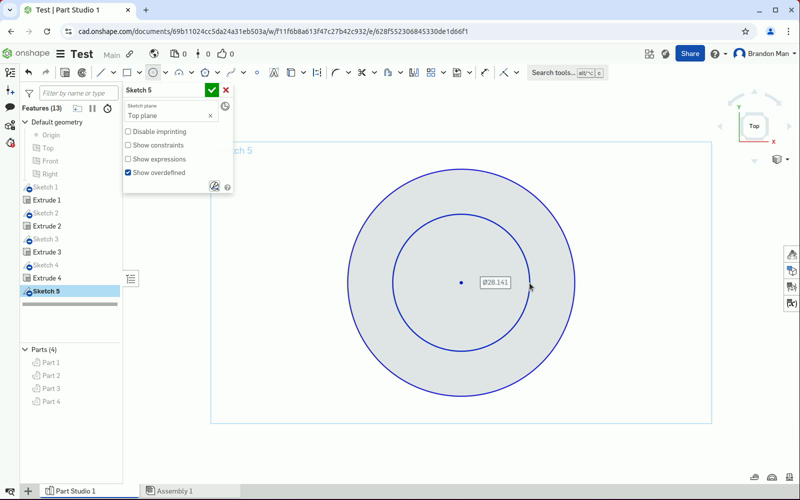
mouse_move(543, 320)
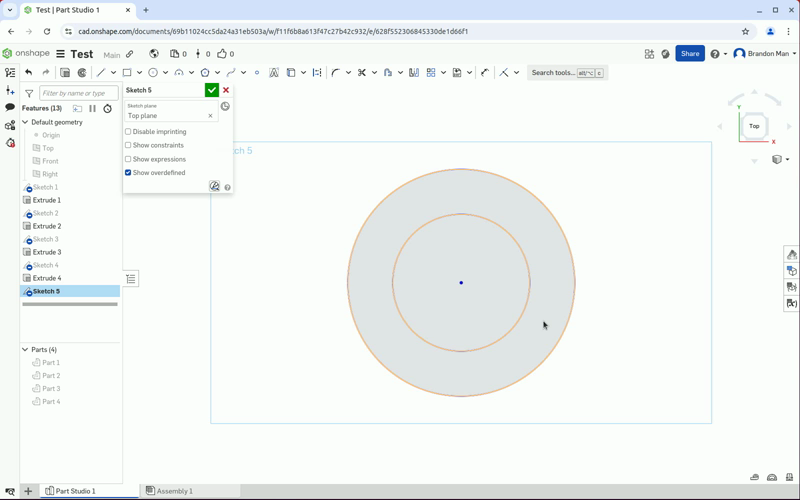
click(543, 320)
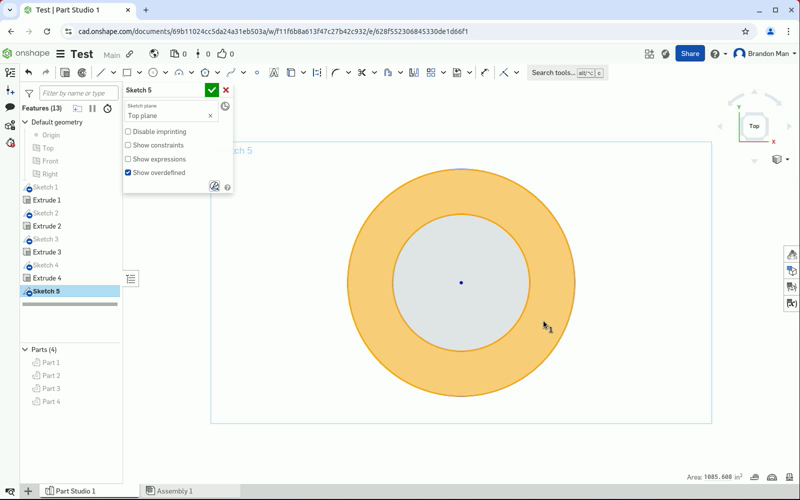
mouse_move(73, 352)
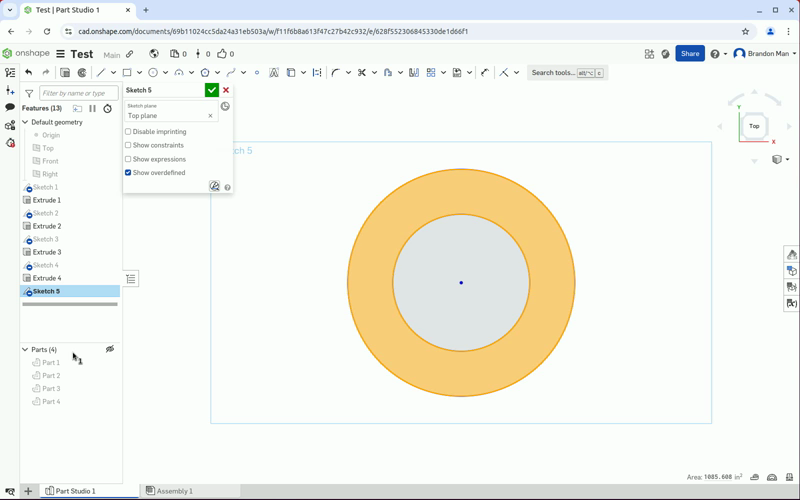
key(shift+y)
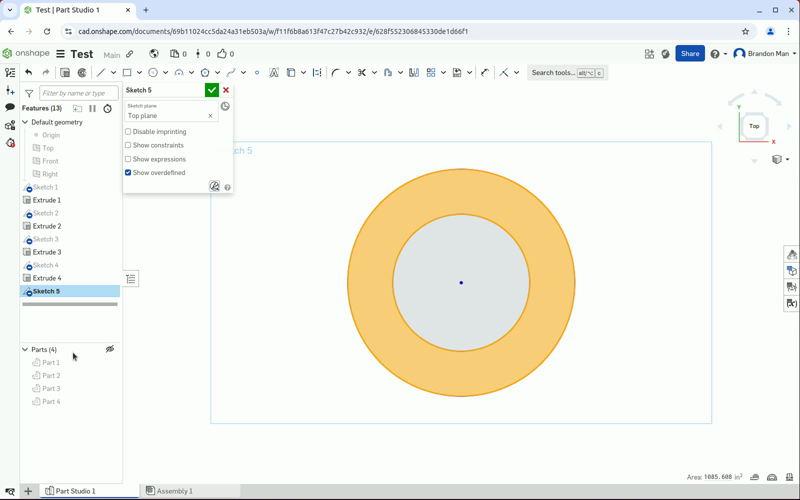
key(shift+e)
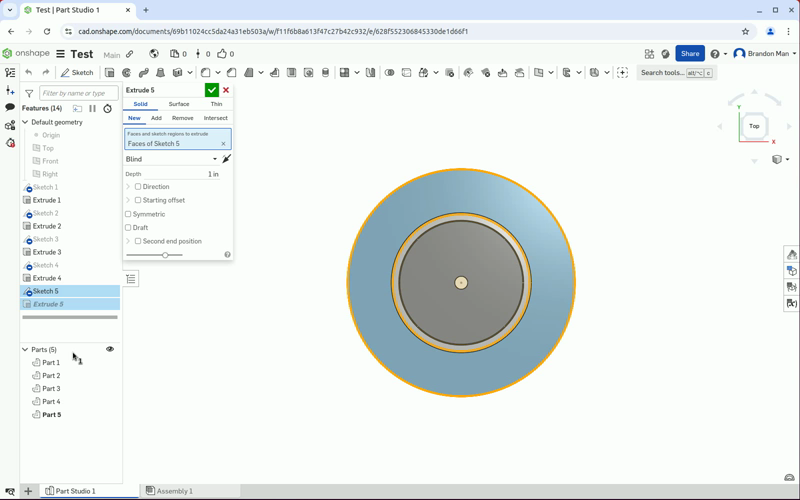
mouse_move(143, 106)
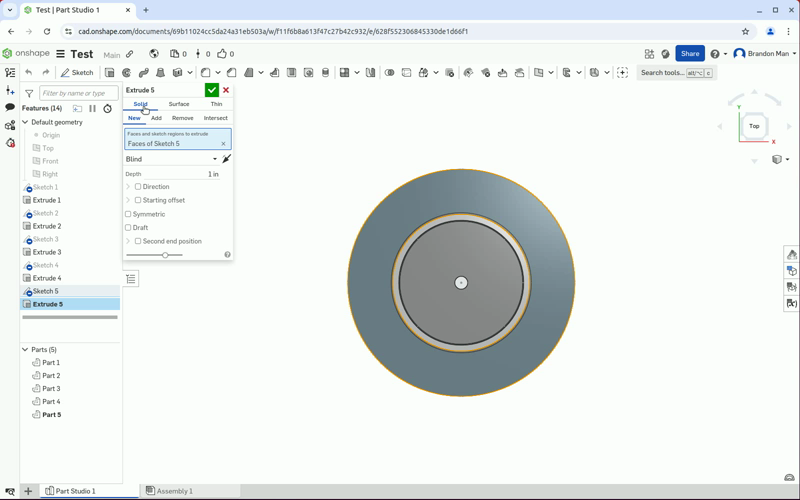
click(143, 106)
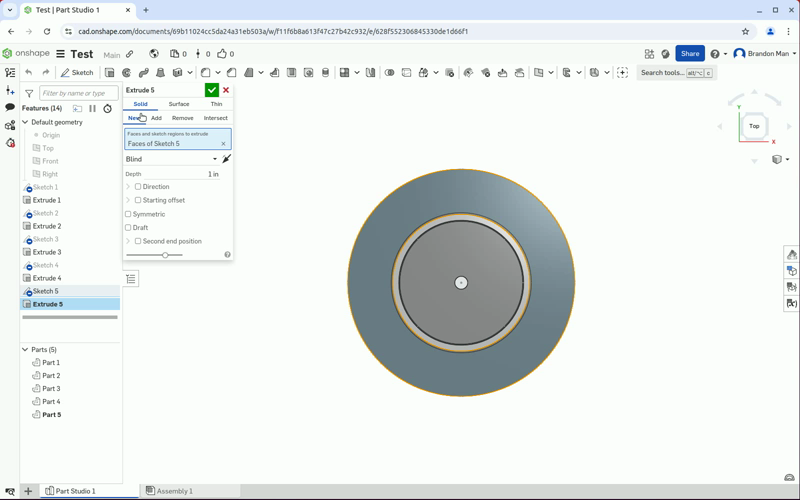
mouse_move(137, 120)
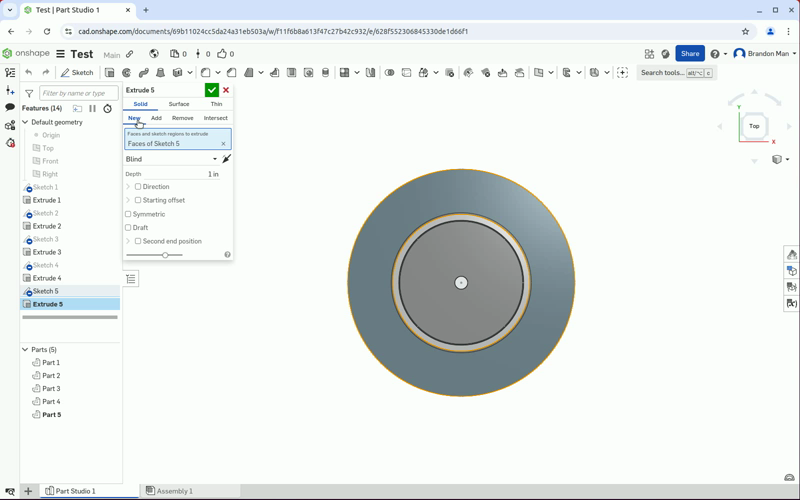
click(137, 120)
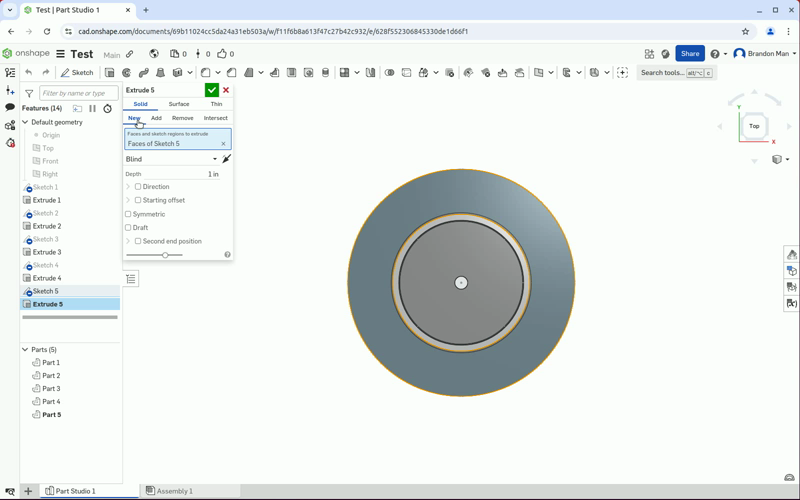
key(tab, 4)
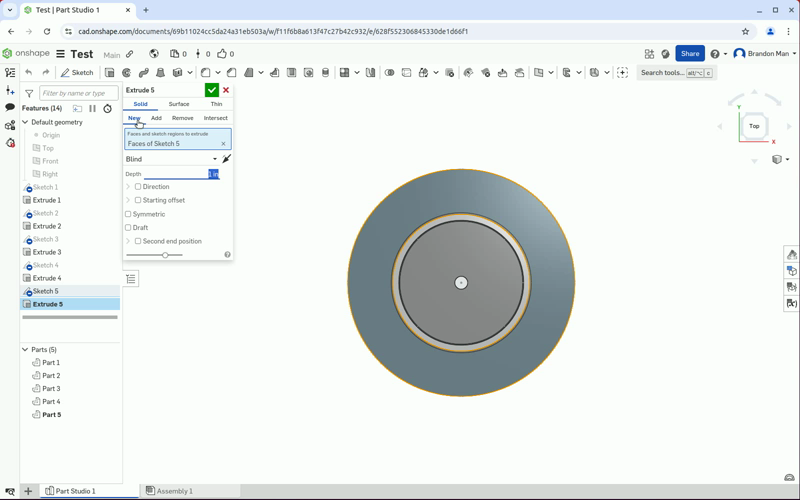
text(1.685)
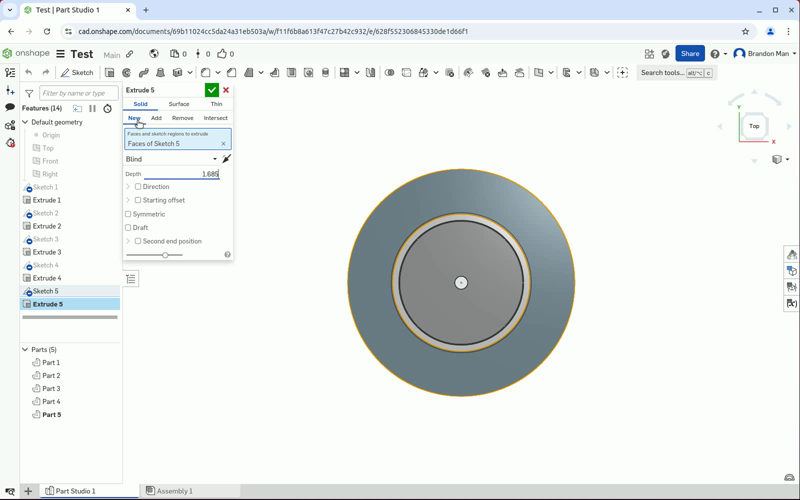
key(enter)
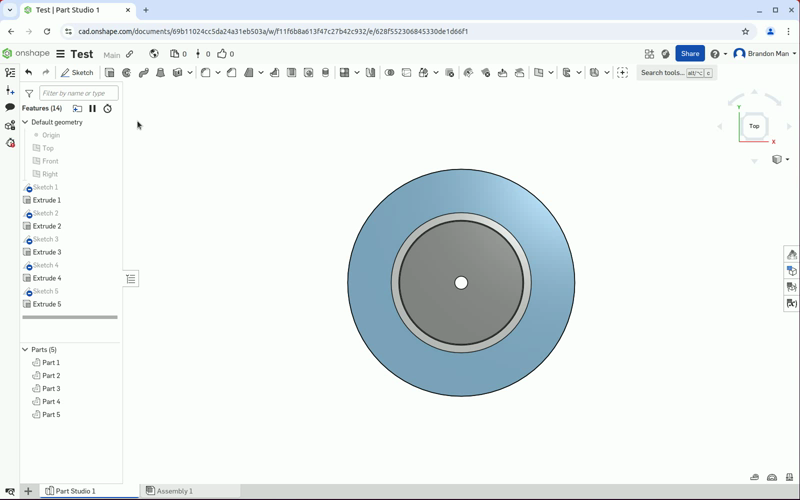
key(shift+h)
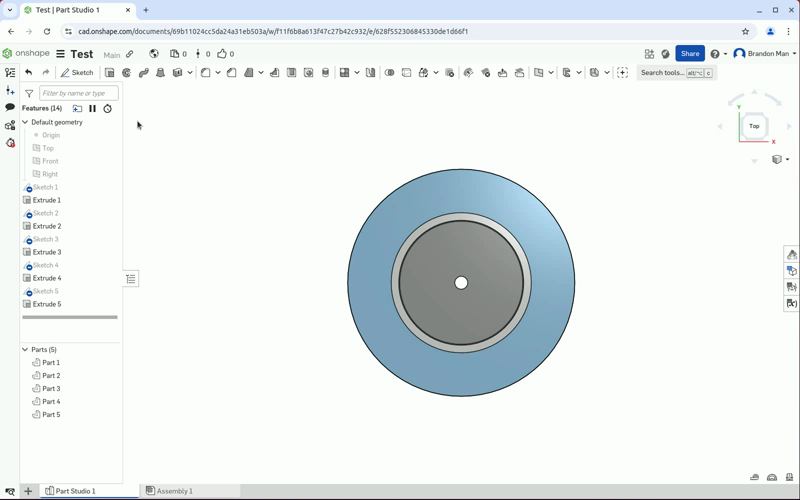
key(shift+h)
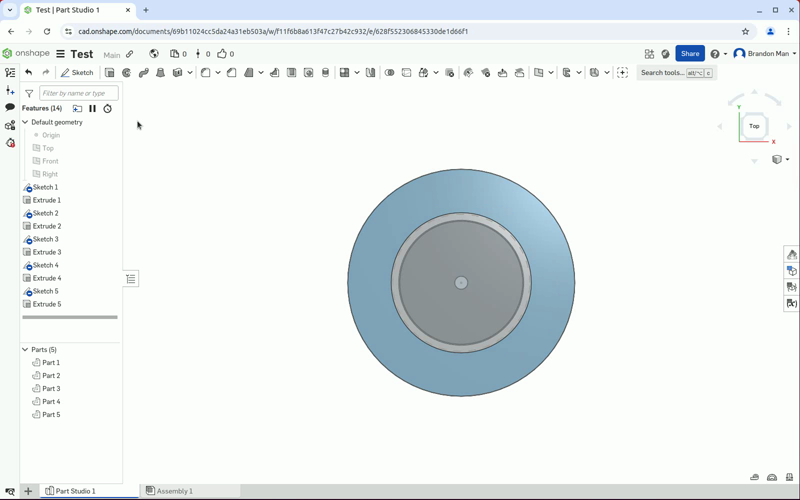
key(shift+7)
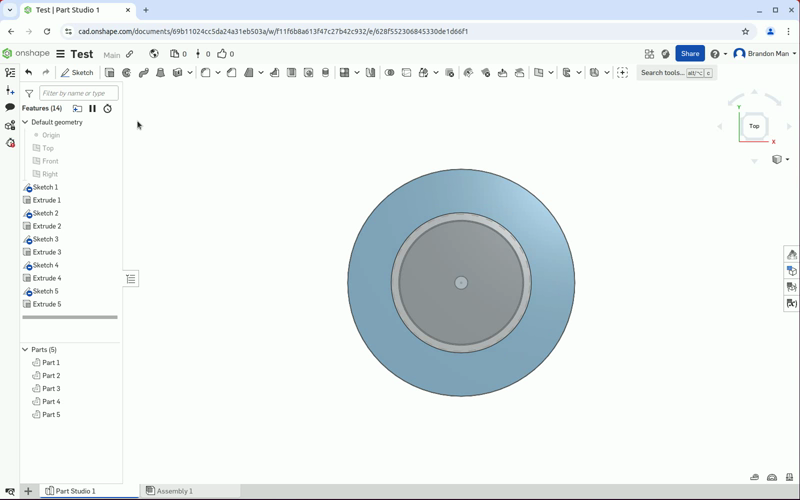
key(up, 3)
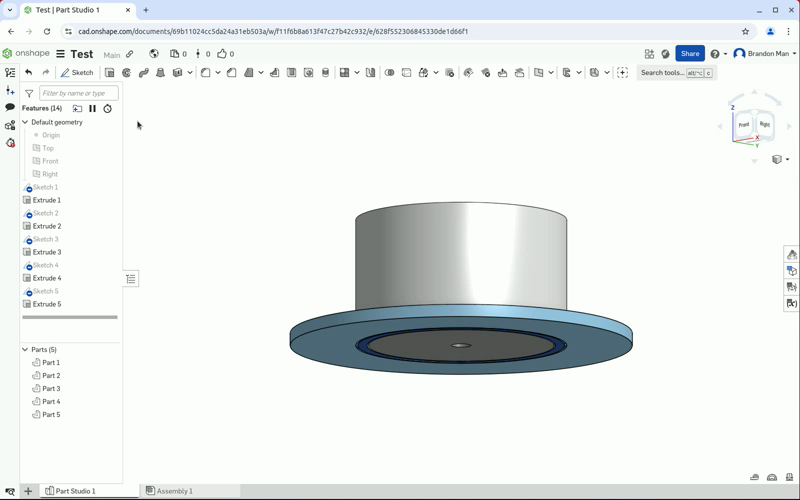
key(left, 3)
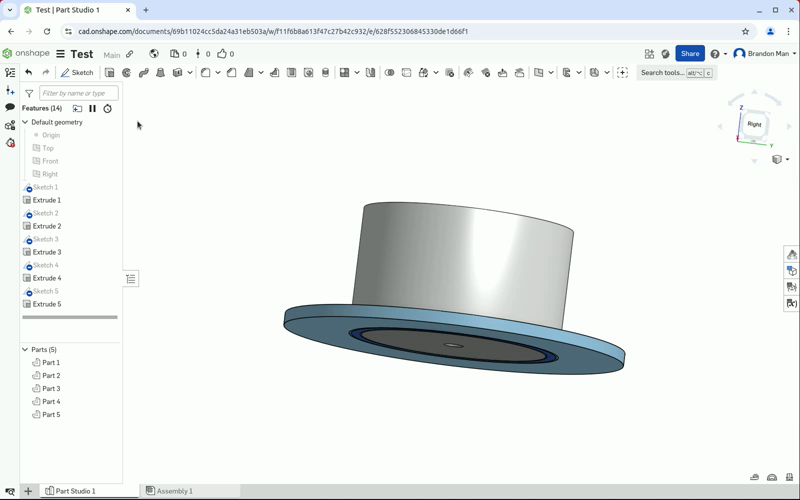
key(right, 3)
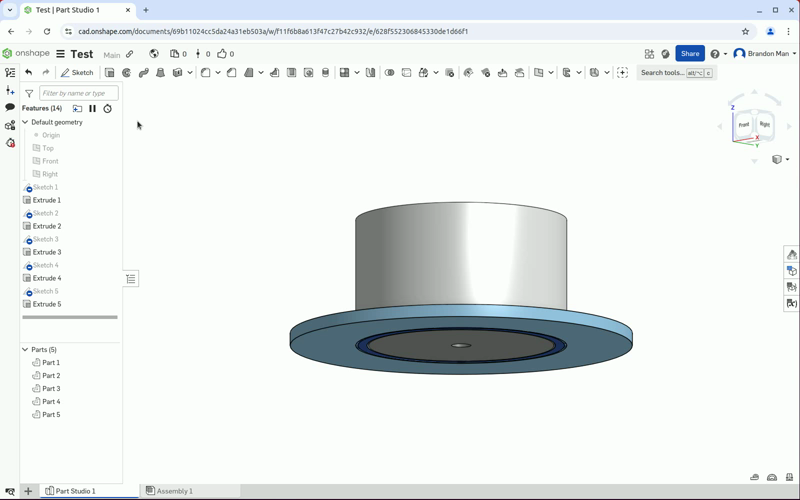
key(down, 3)
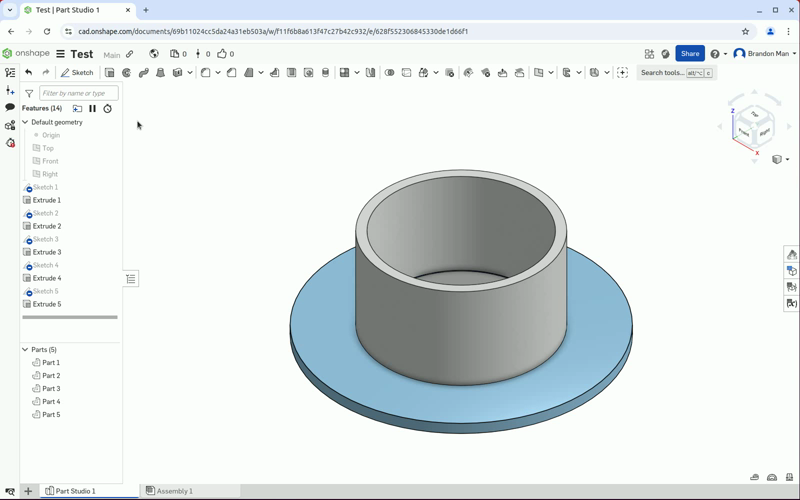
mouse_move(73, 189)
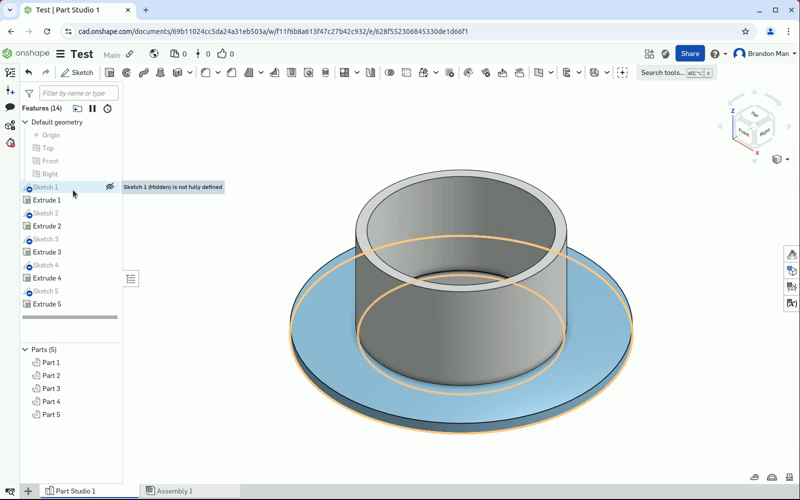
click(73, 189)